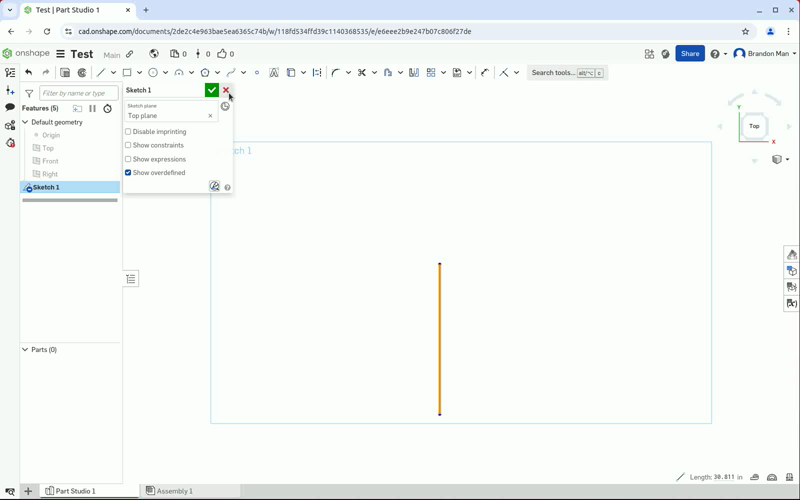
key(shift+h)
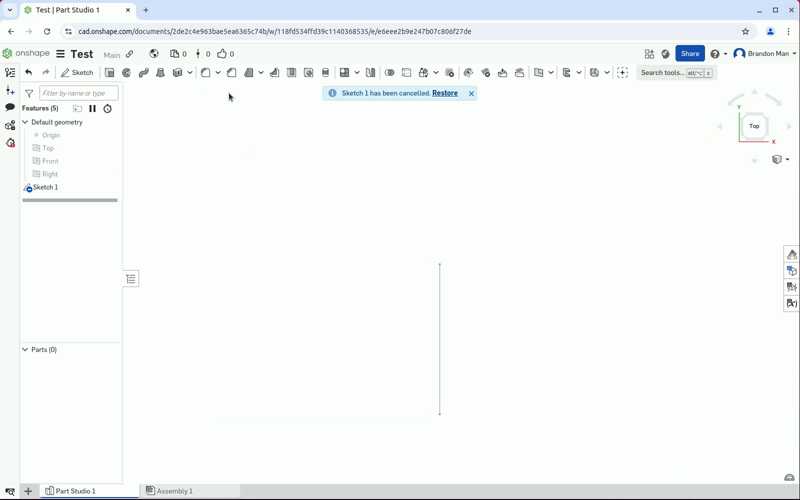
key(shift+s)
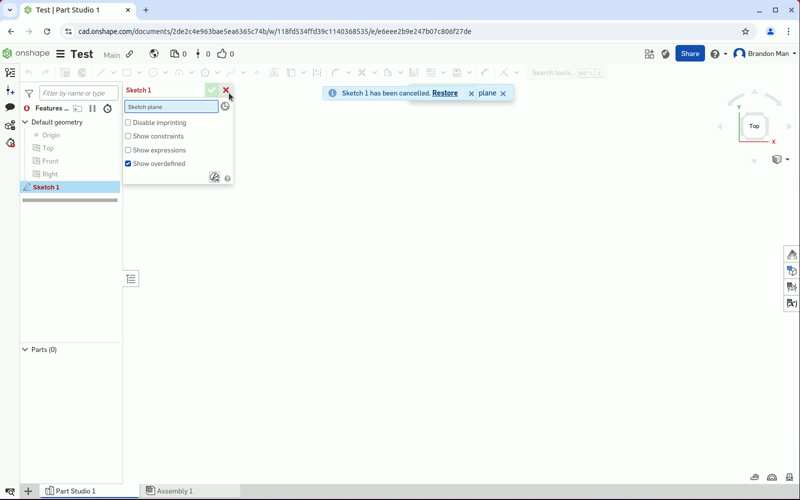
mouse_move(73, 150)
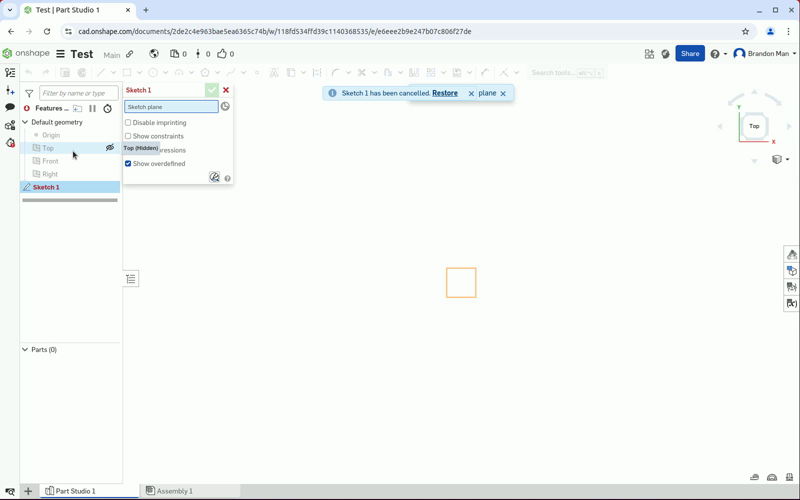
click(73, 150)
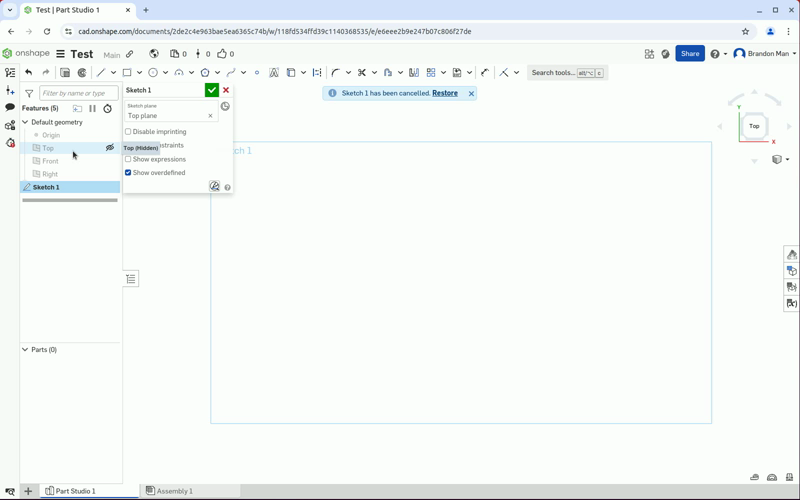
mouse_move(73, 352)
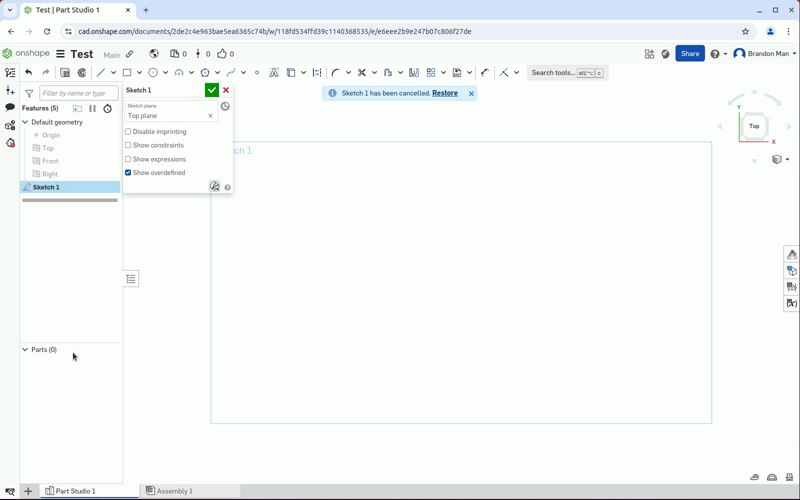
key(y)
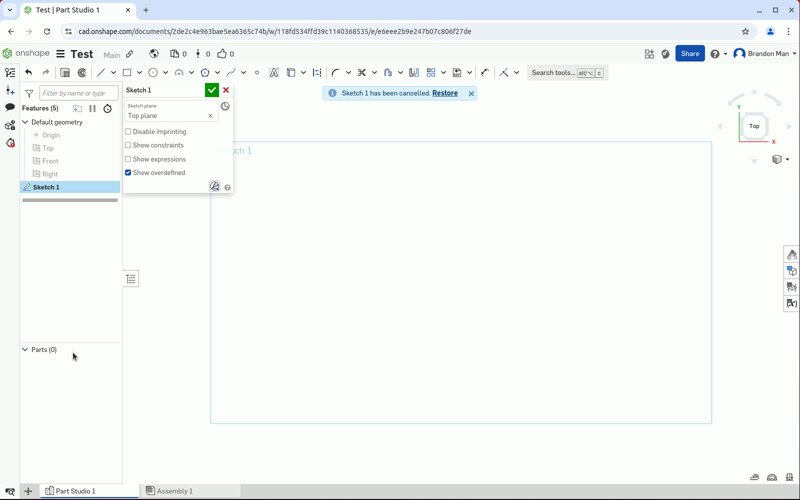
key(l)
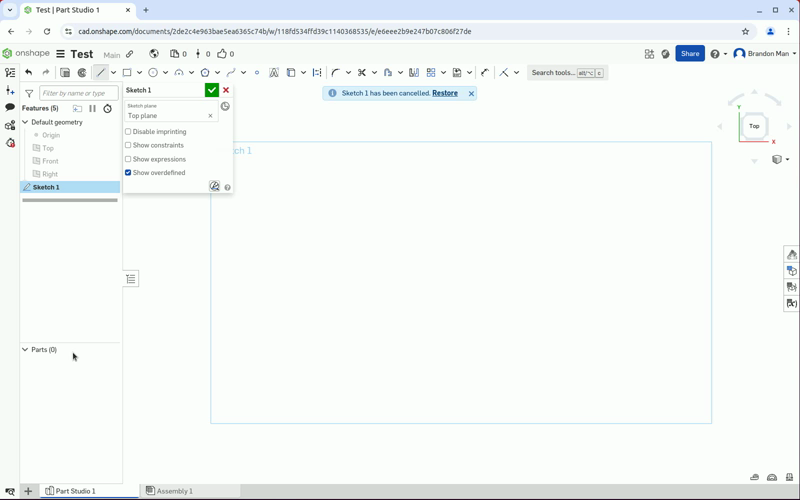
key_down(shift)
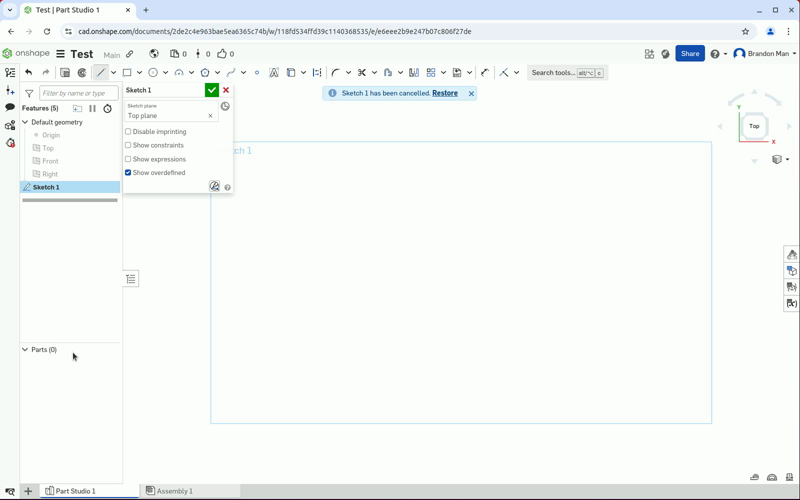
mouse_move(552, 359)
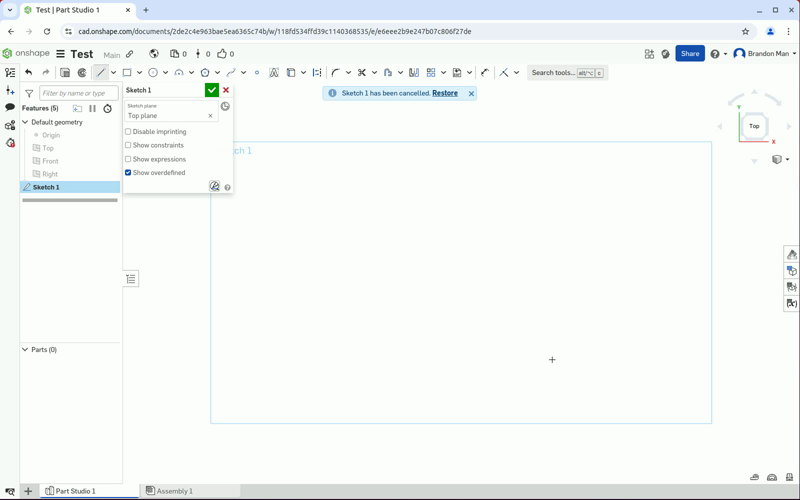
click(552, 359)
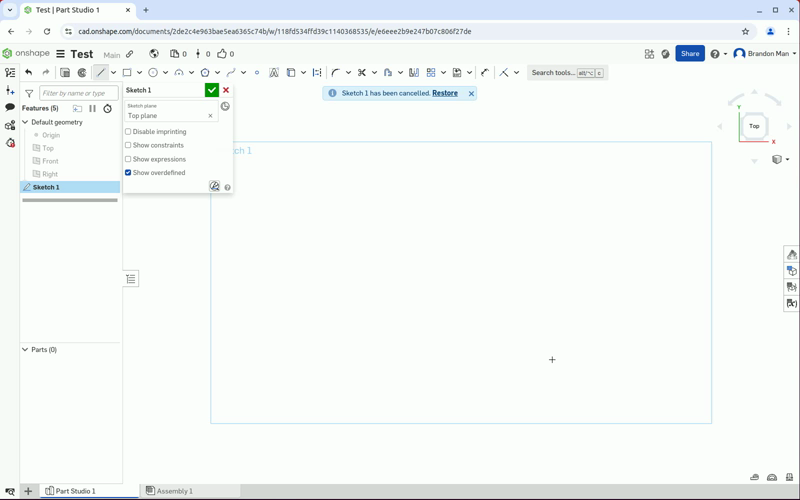
key_up(shift)
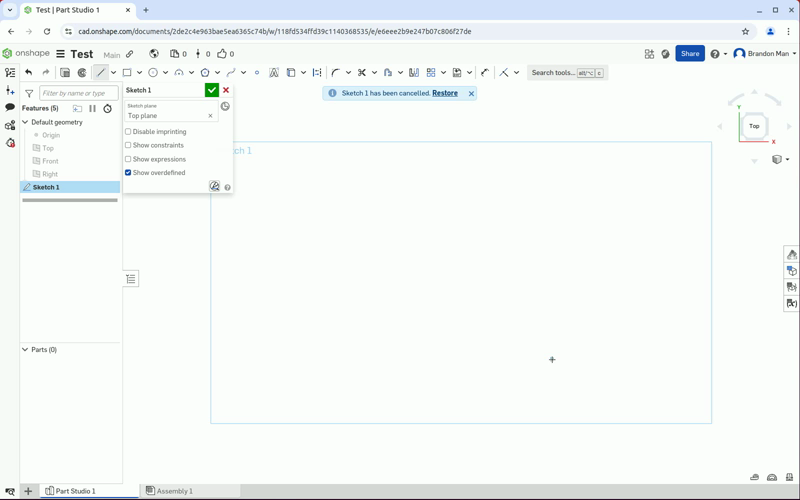
key_down(shift)
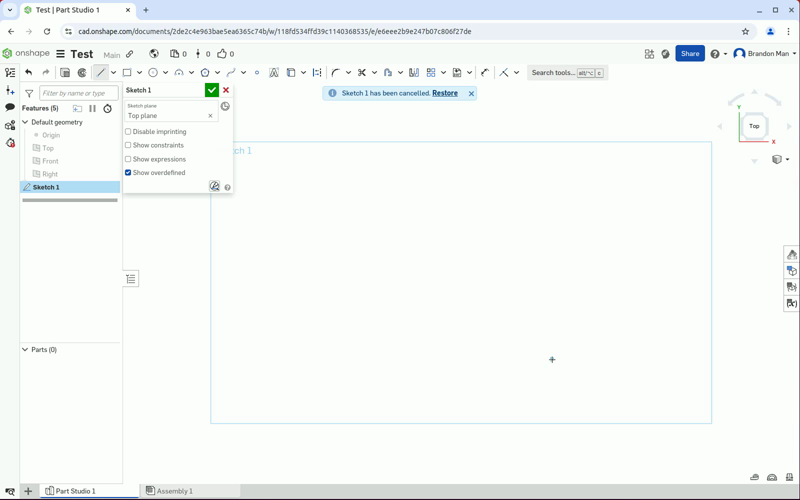
mouse_move(582, 359)
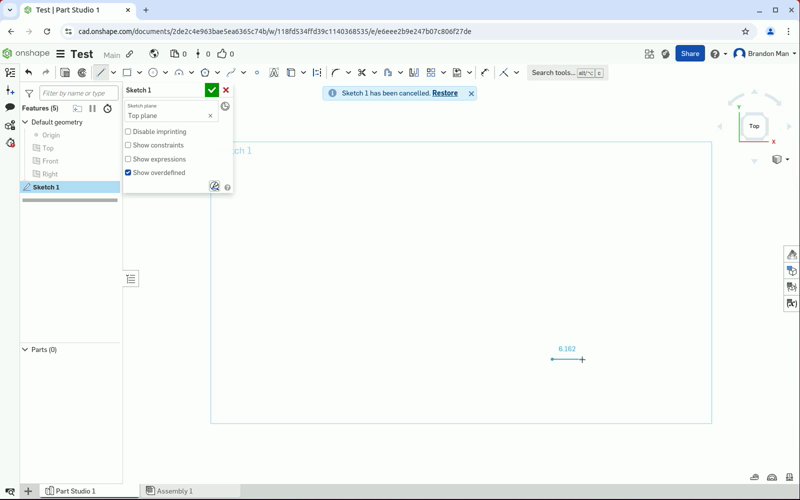
mouse_move(572, 359)
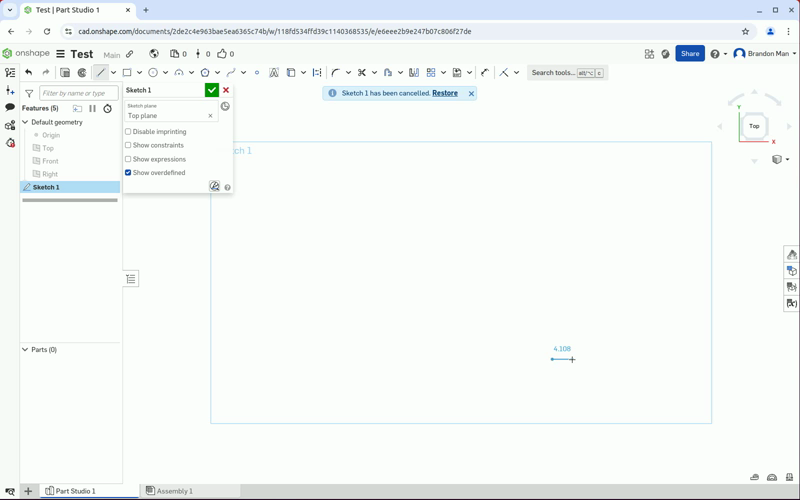
click(572, 359)
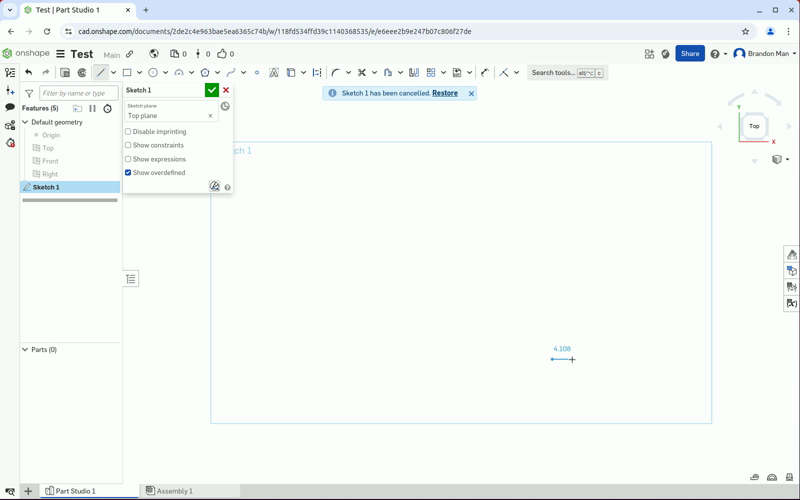
key_up(shift)
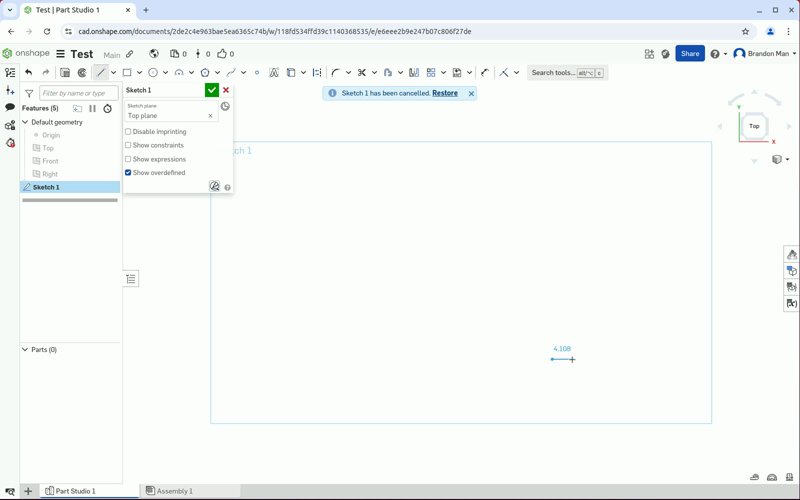
key_down(shift)
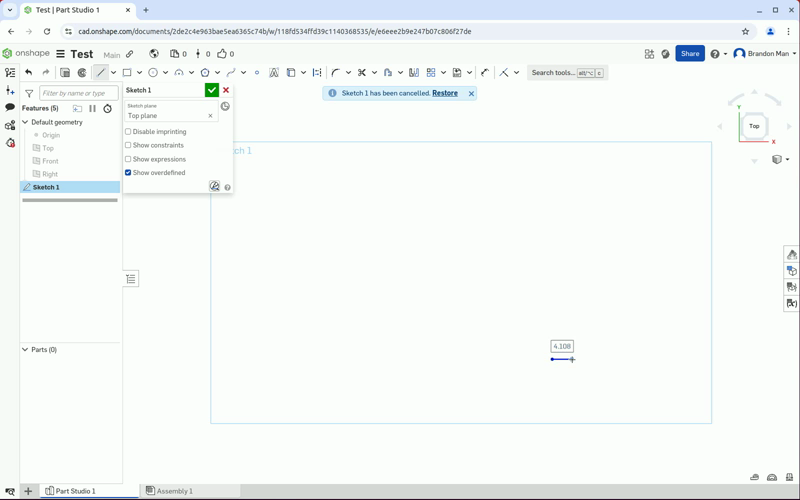
mouse_move(572, 211)
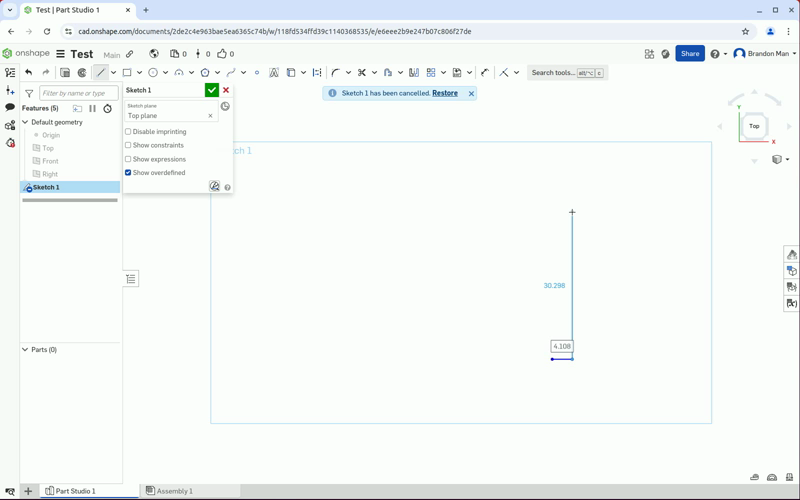
click(572, 211)
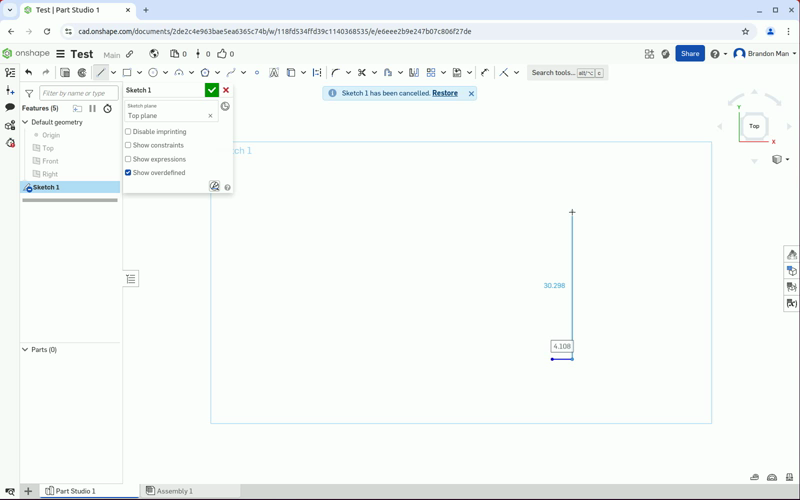
key_up(shift)
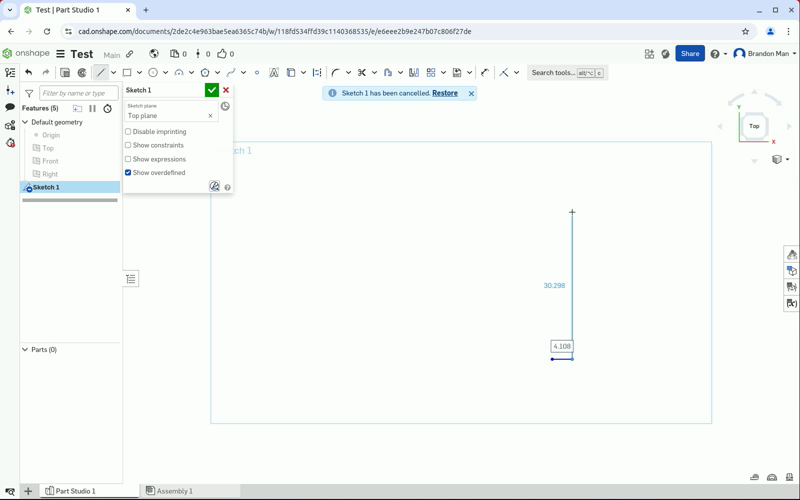
key_down(shift)
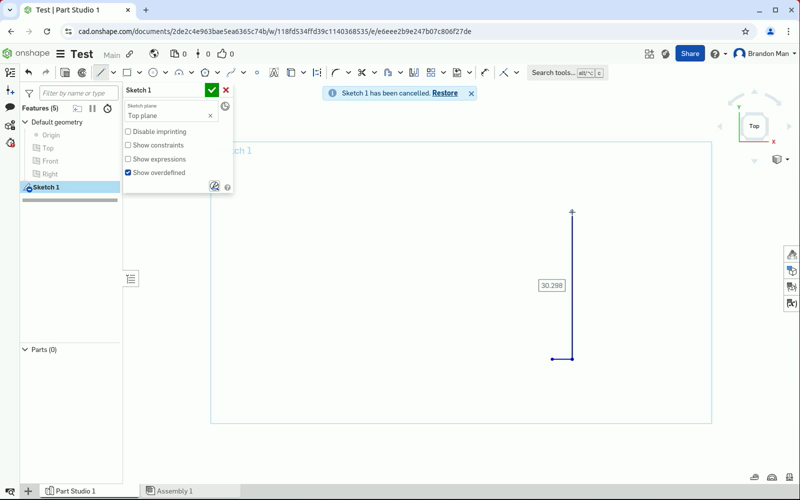
mouse_move(589, 211)
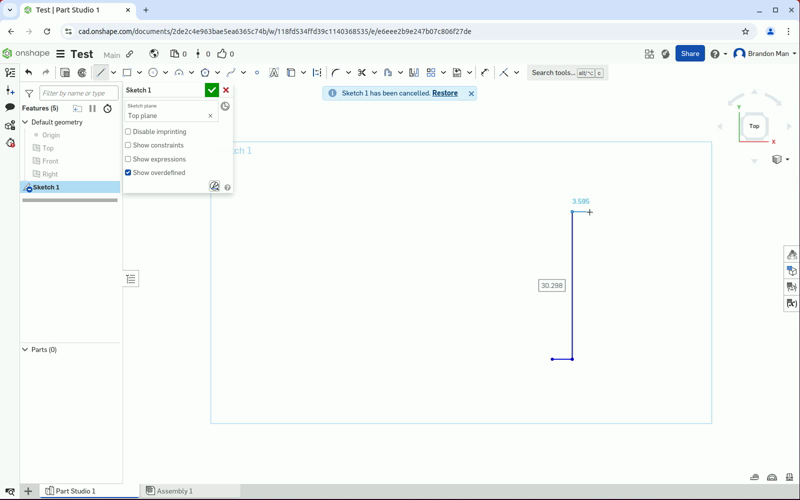
mouse_move(552, 211)
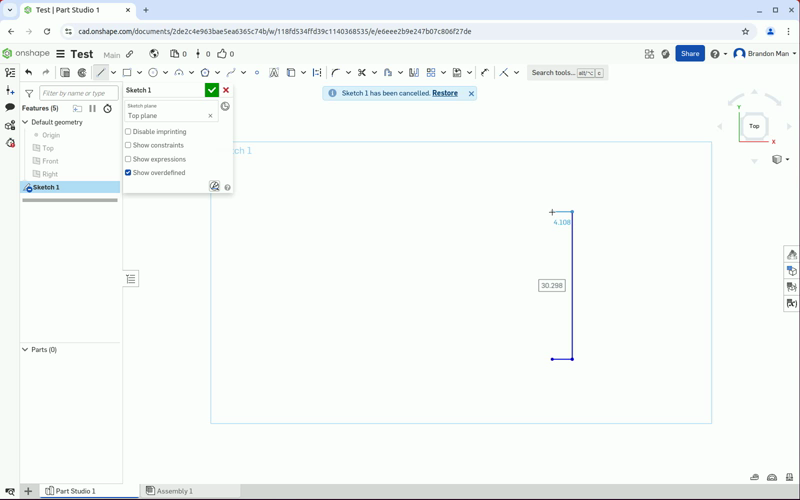
click(552, 211)
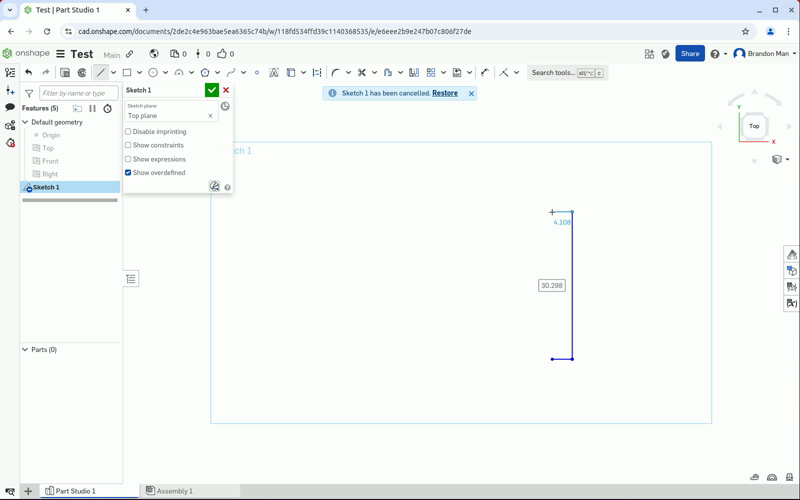
key_up(shift)
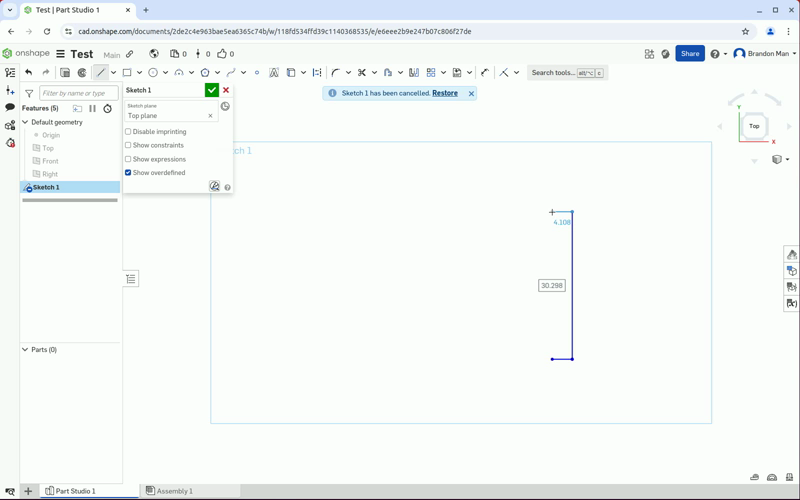
key_down(shift)
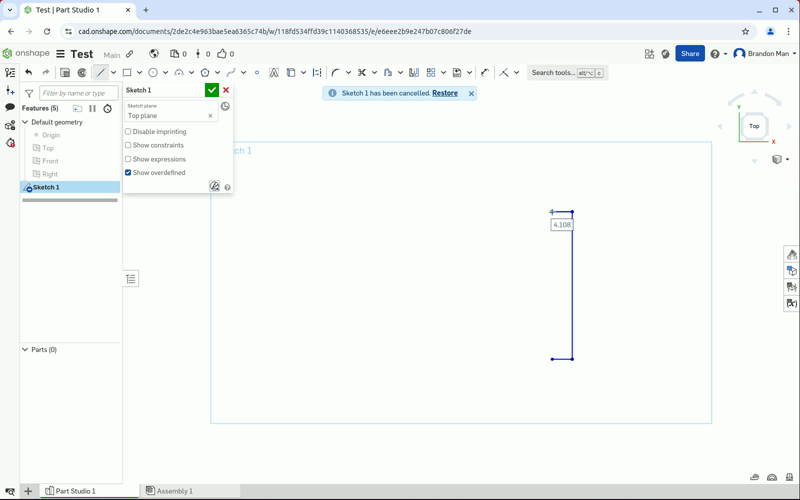
mouse_move(552, 359)
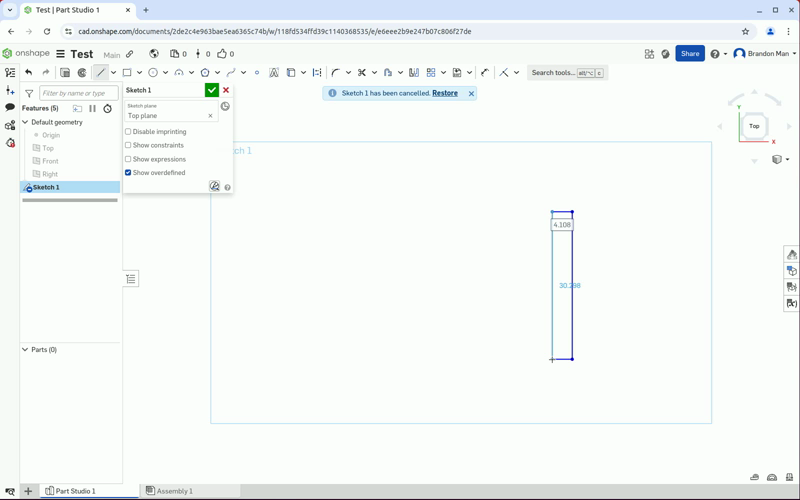
key_up(shift)
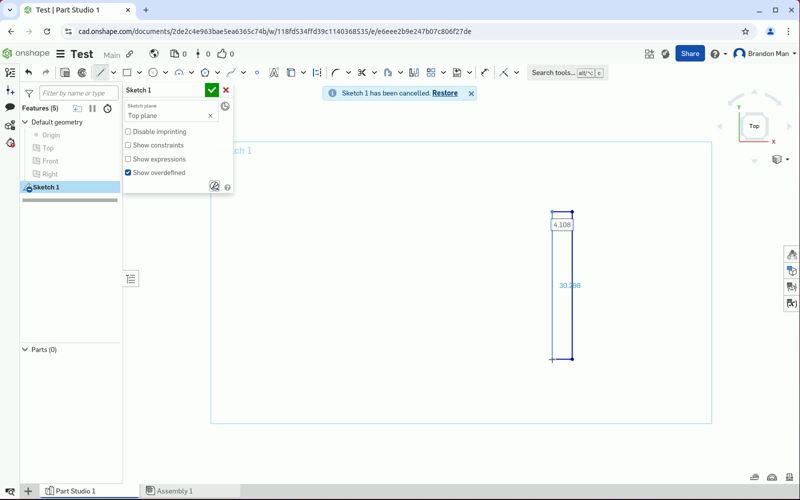
click(552, 359)
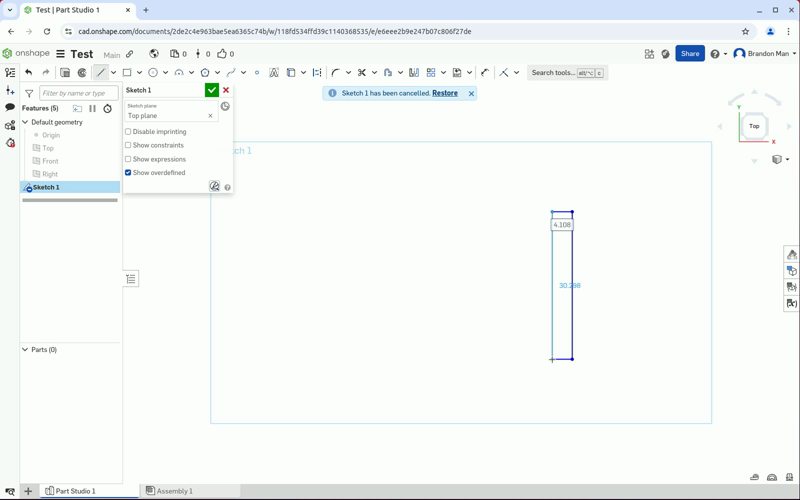
key(esc)
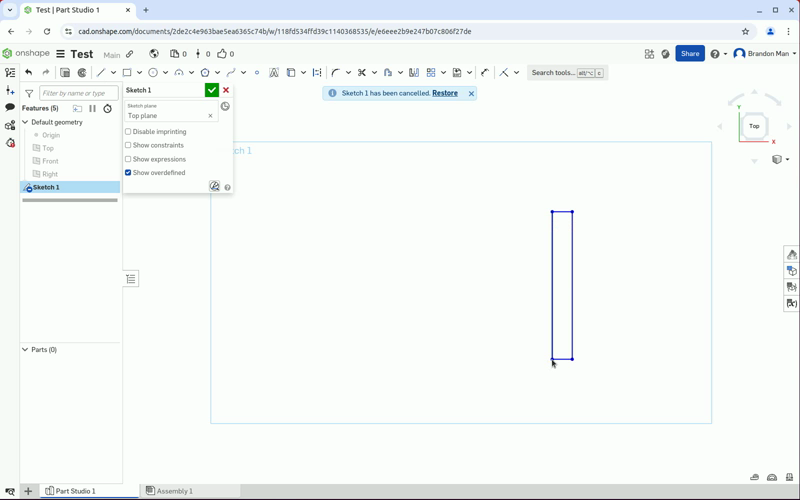
mouse_move(561, 349)
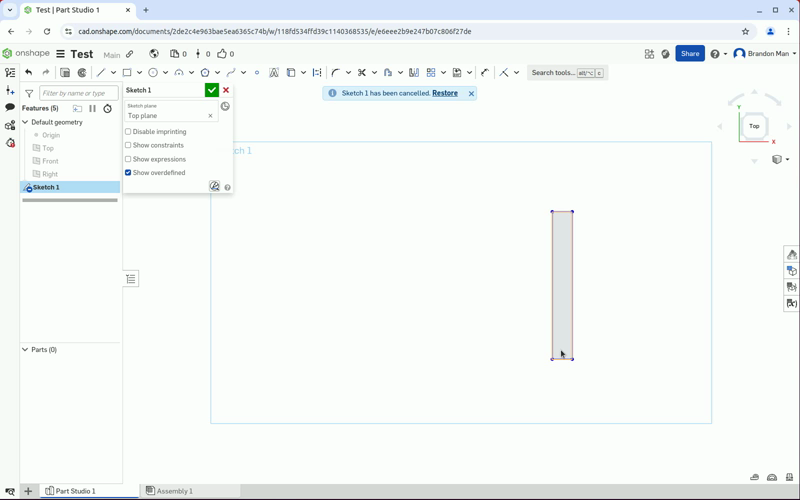
click(561, 349)
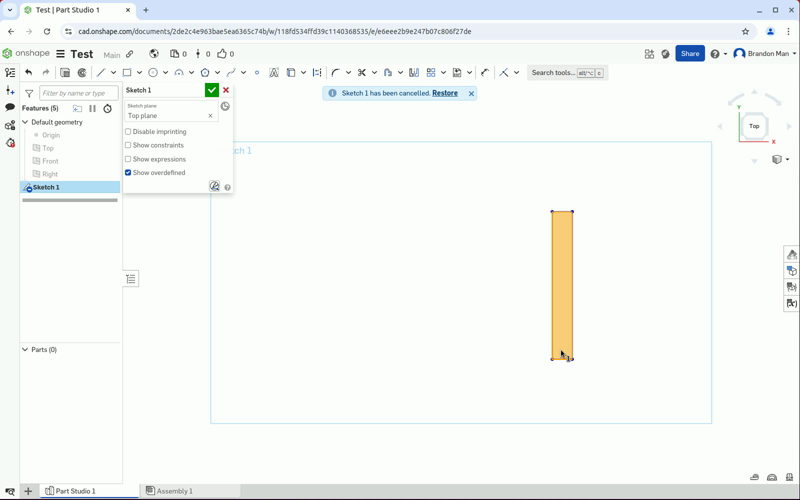
mouse_move(73, 352)
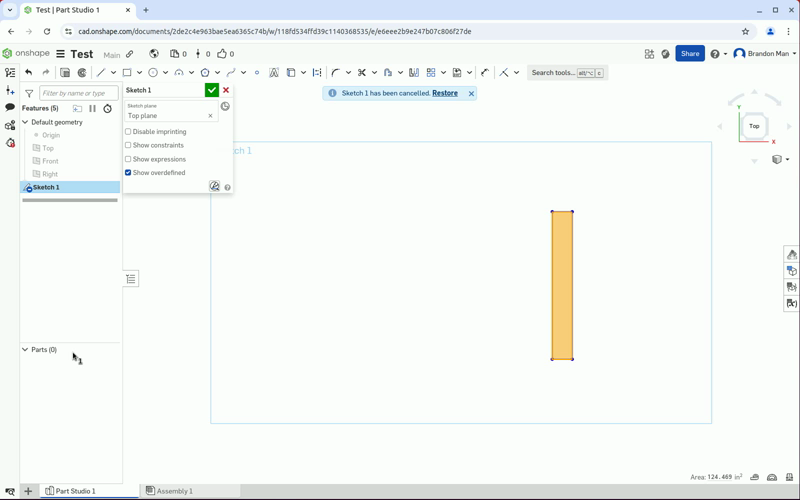
key(shift+y)
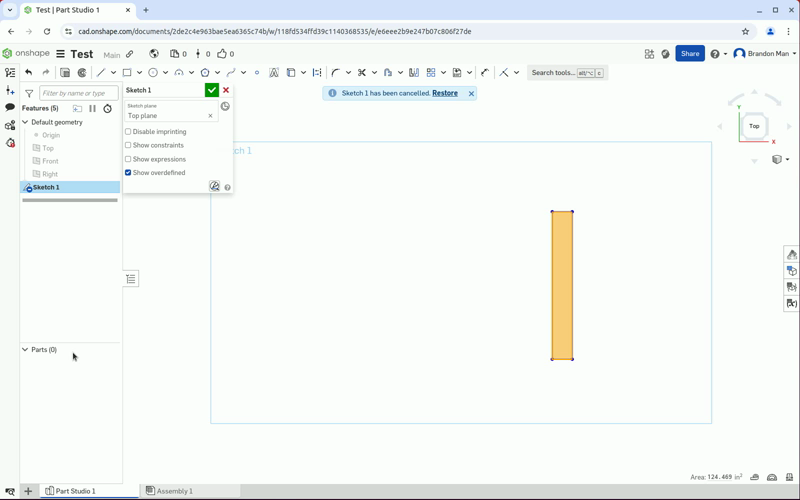
key(shift+e)
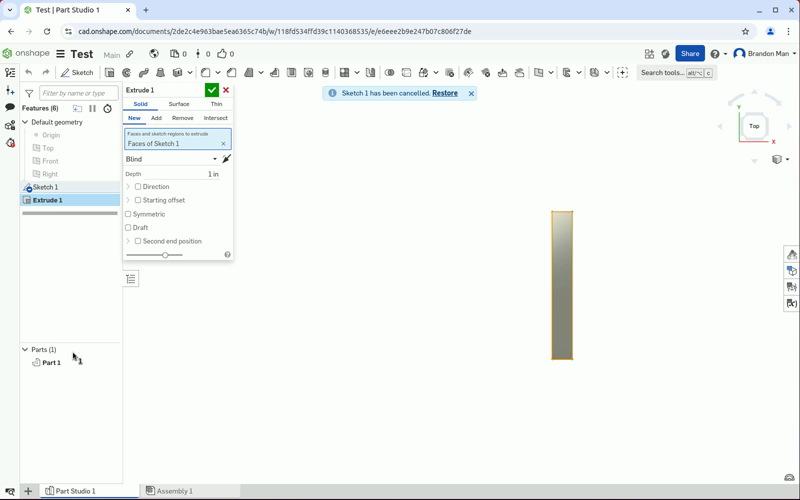
mouse_move(143, 106)
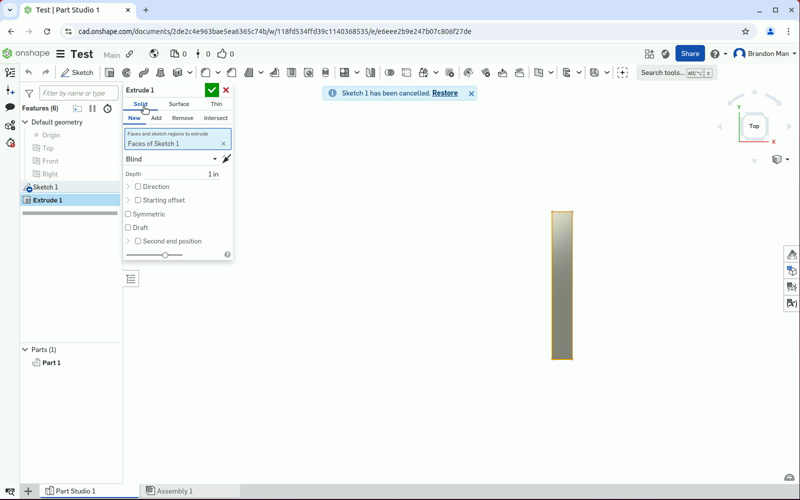
click(143, 106)
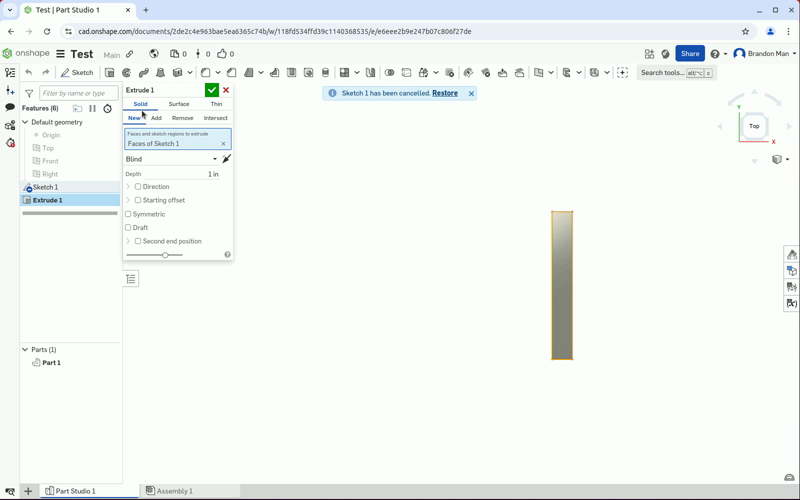
mouse_move(137, 120)
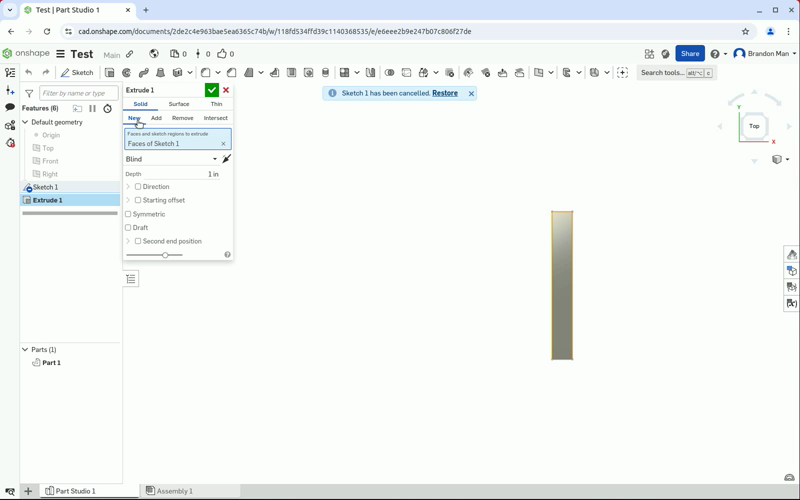
click(137, 120)
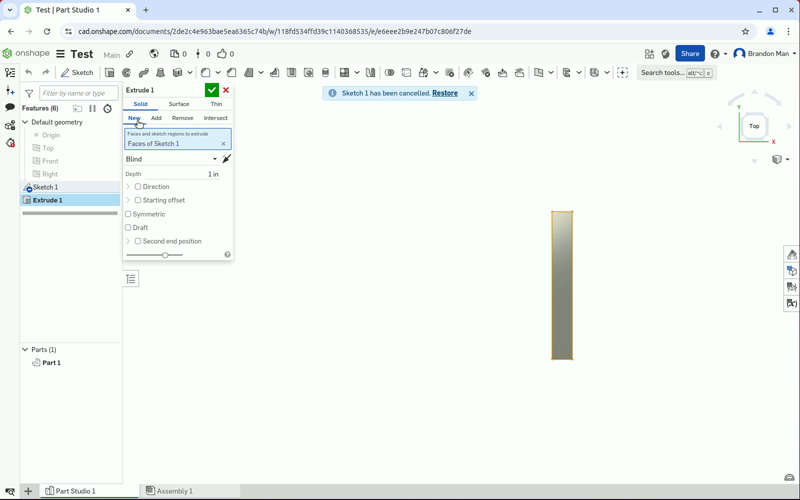
key(tab, 4)
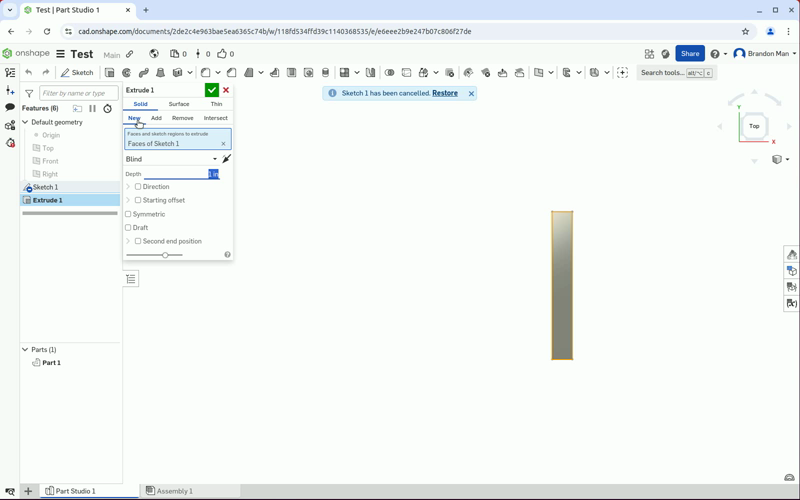
text(-0.722)
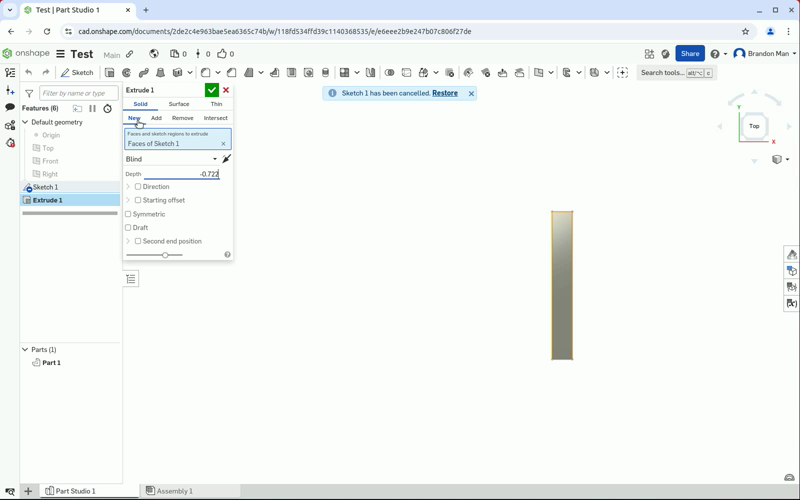
key(enter)
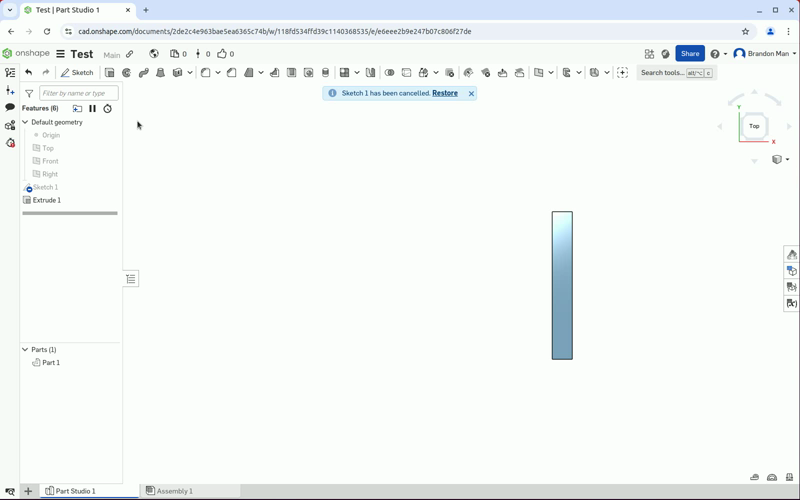
key(shift+h)
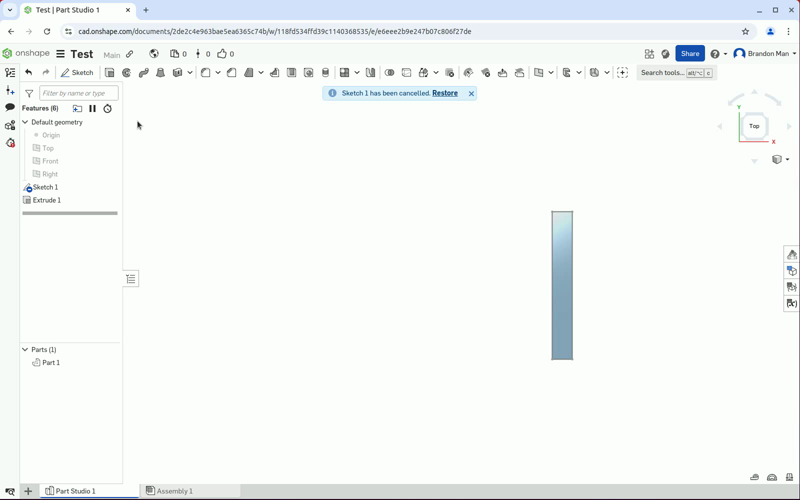
key(shift+h)
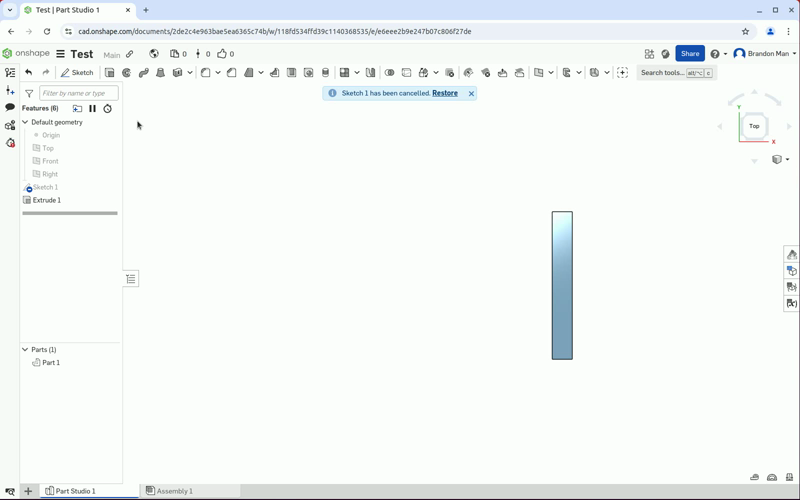
mouse_move(73, 189)
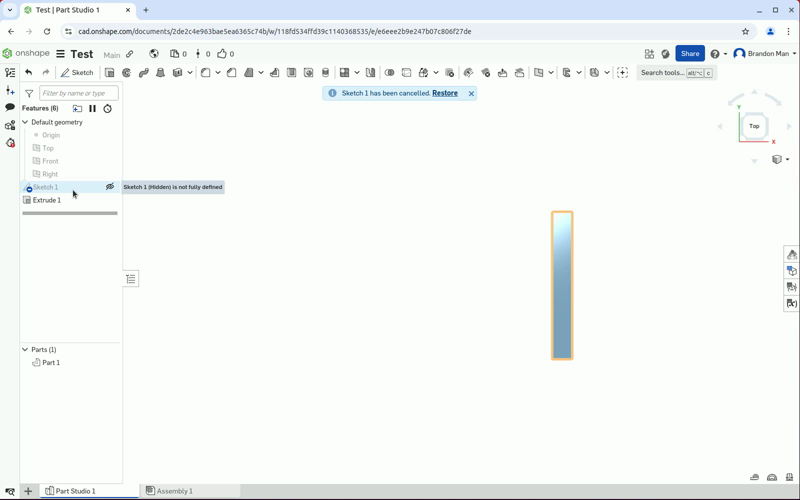
click(73, 189)
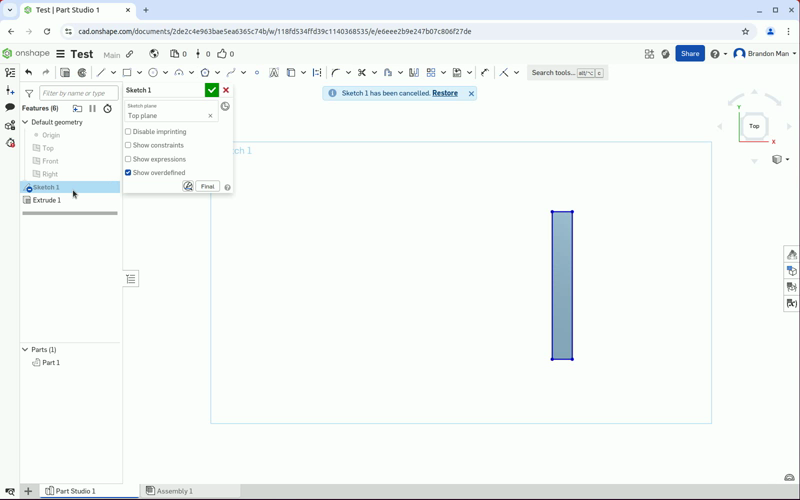
mouse_move(229, 92)
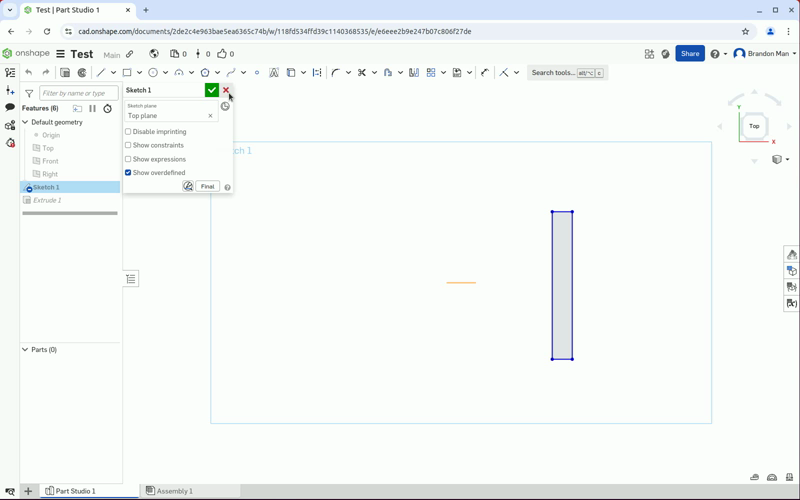
click(229, 92)
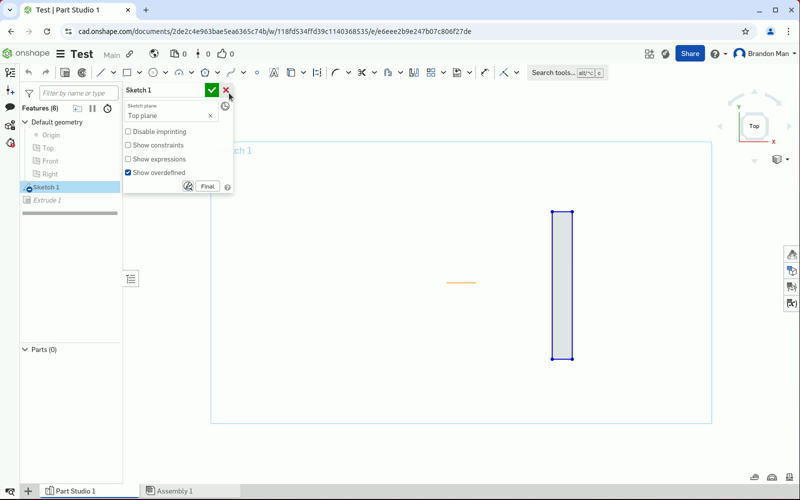
key(shift+s)
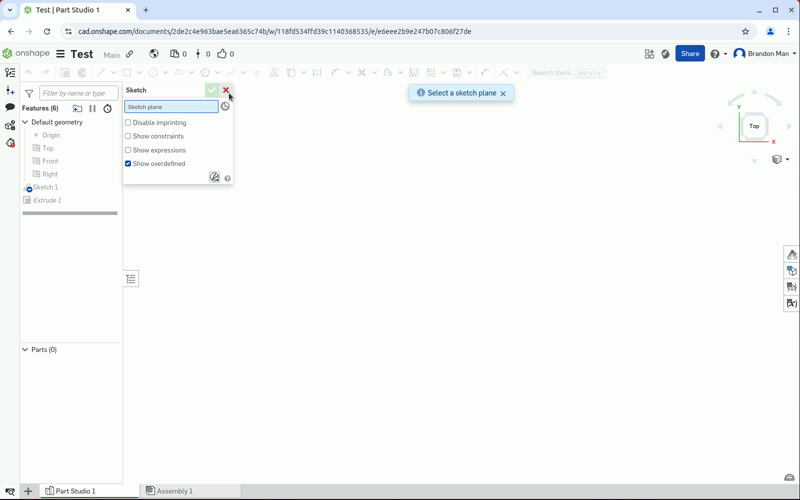
mouse_move(73, 150)
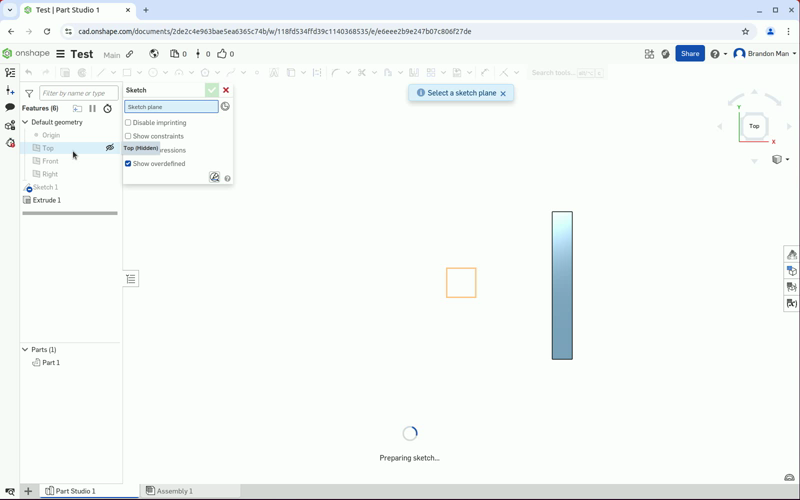
click(73, 150)
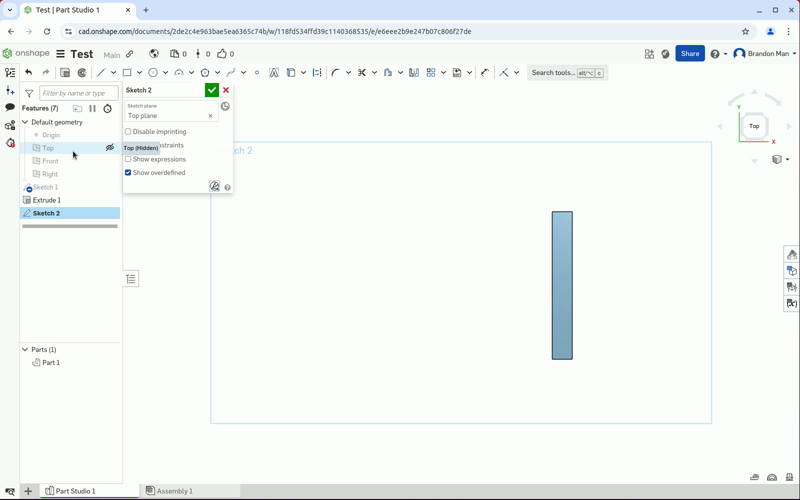
mouse_move(73, 352)
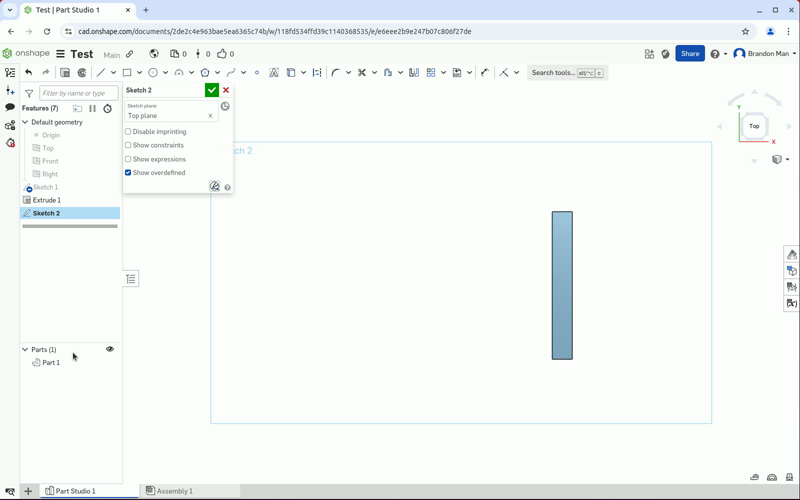
key(y)
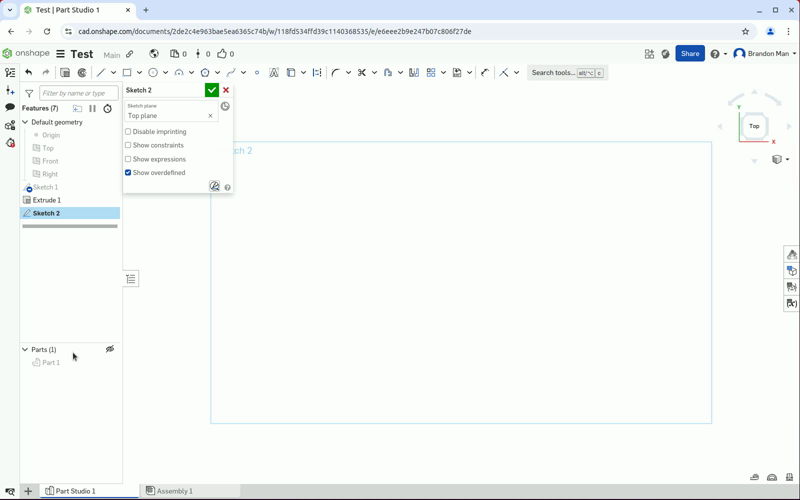
key(l)
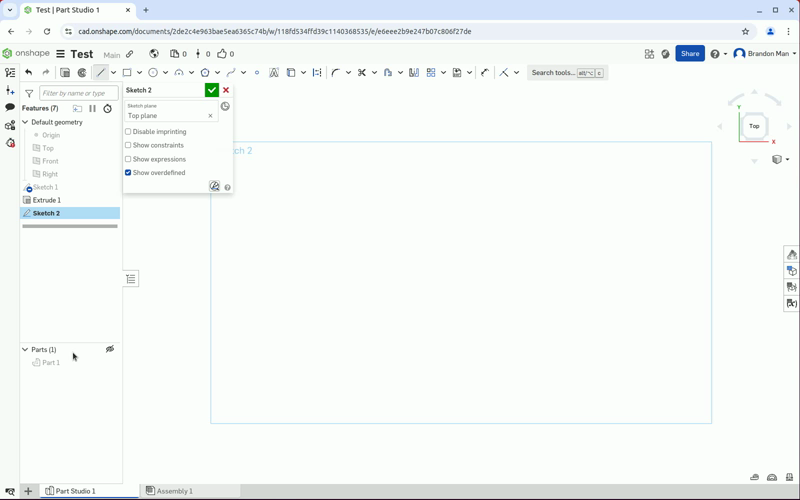
key_down(shift)
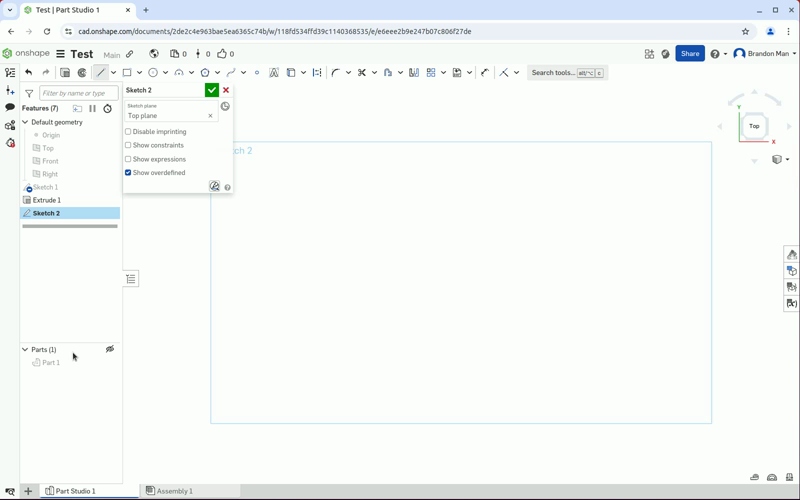
mouse_move(359, 359)
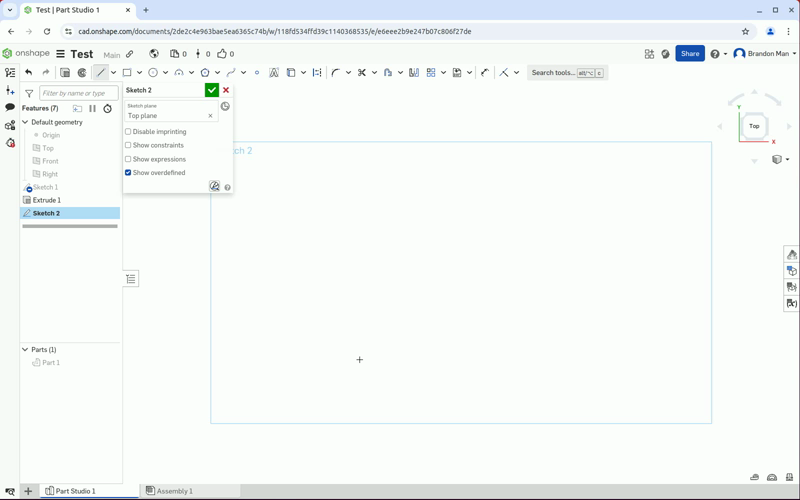
click(359, 359)
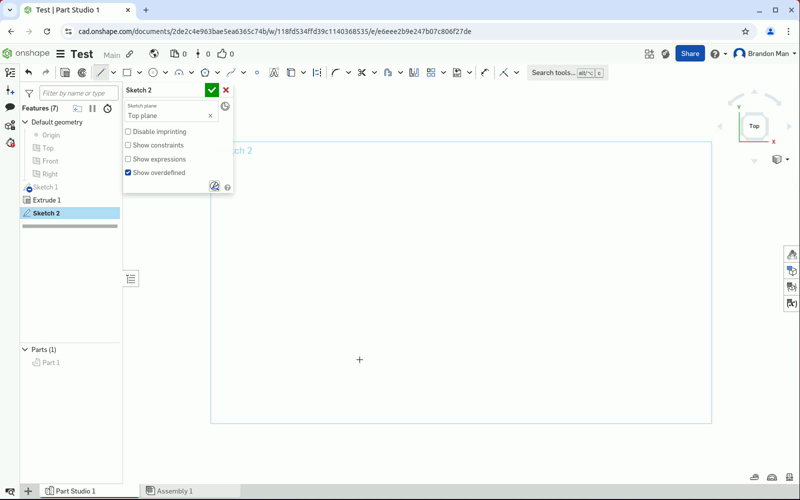
key_up(shift)
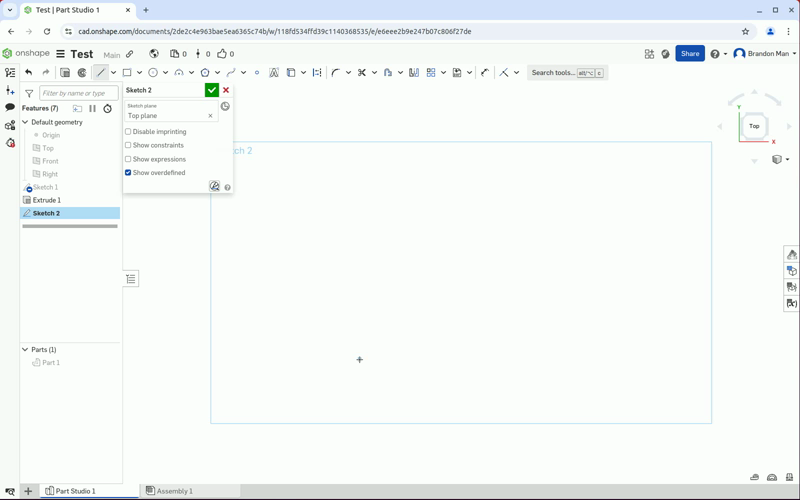
key_down(shift)
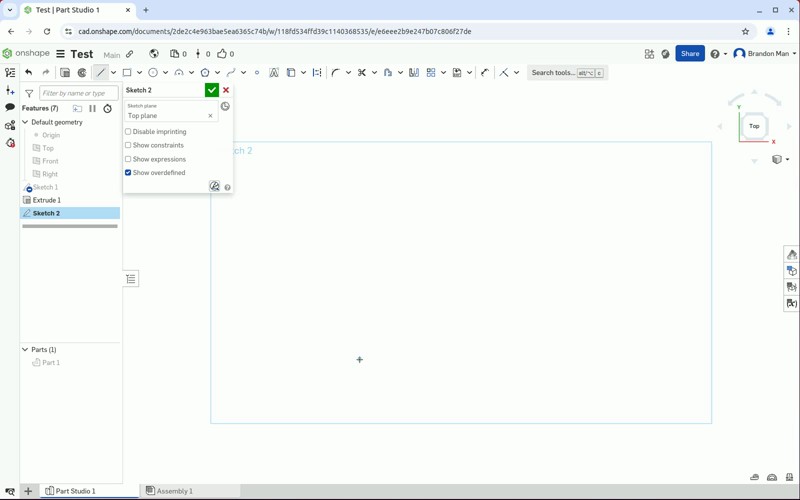
mouse_move(551, 359)
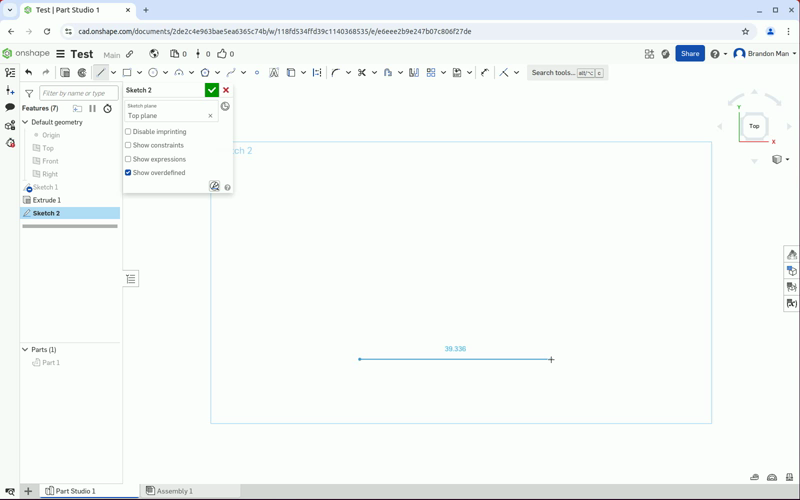
click(551, 359)
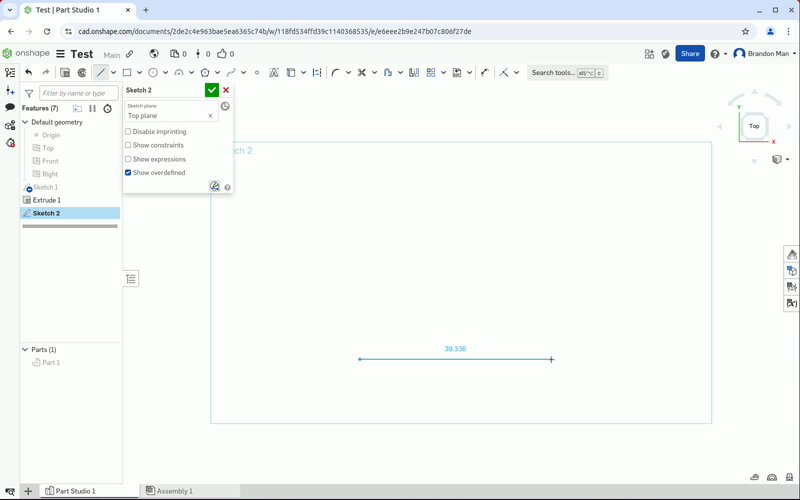
key_up(shift)
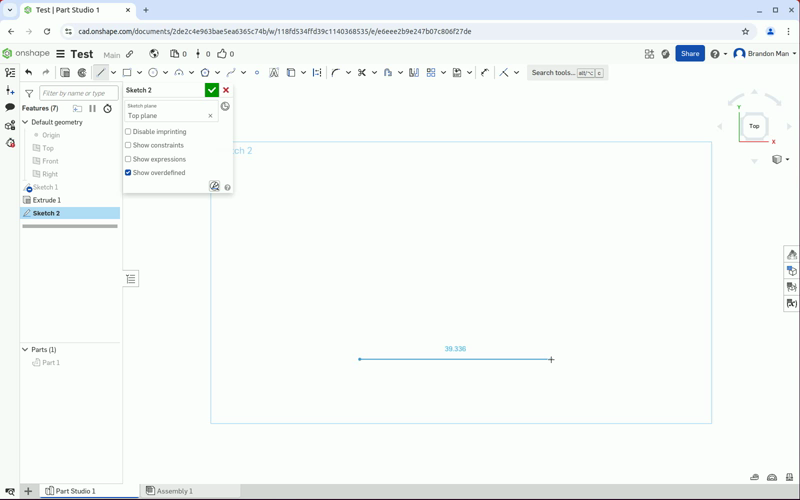
key_down(shift)
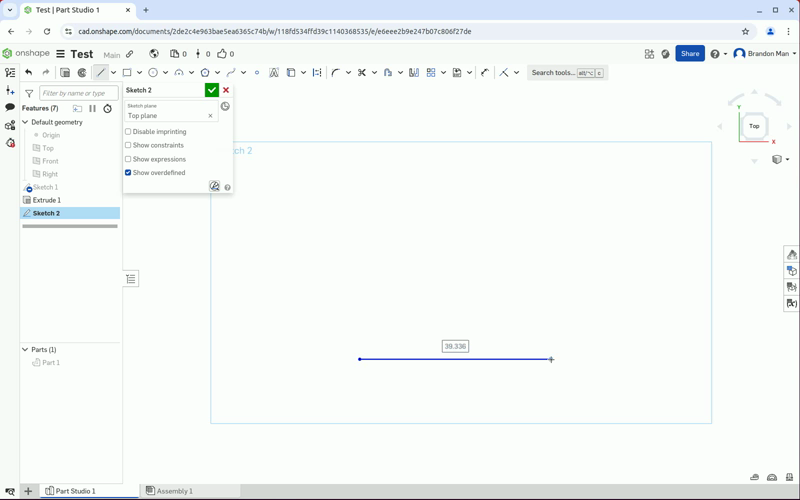
mouse_move(551, 212)
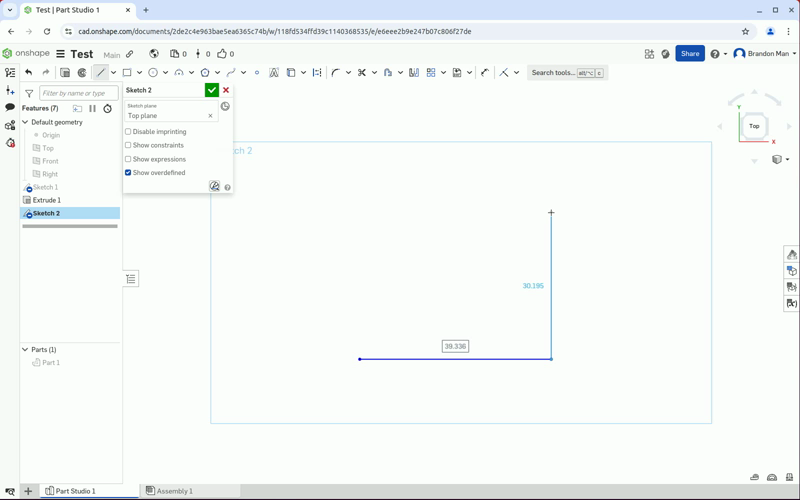
click(551, 212)
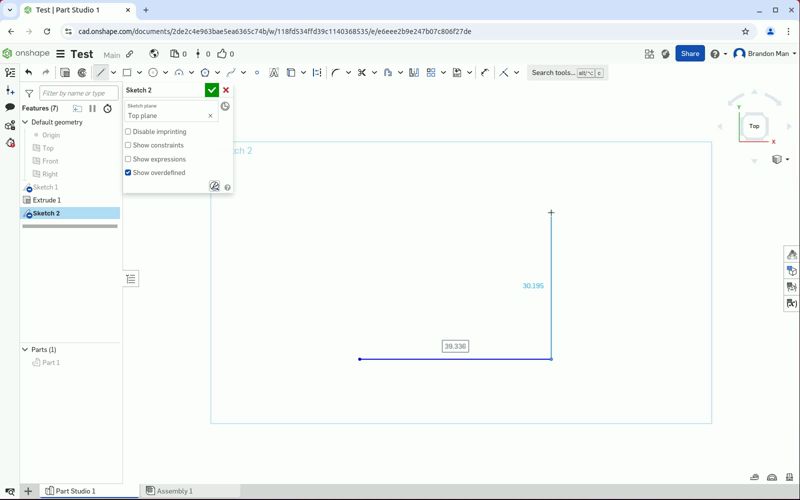
key_up(shift)
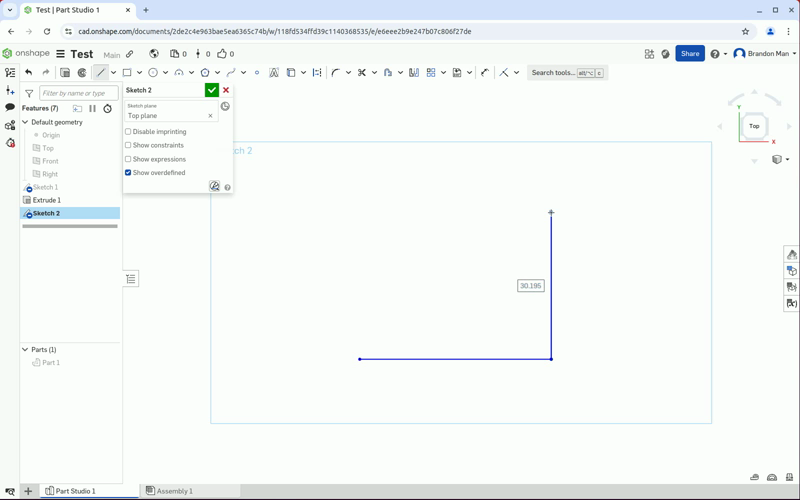
key_down(shift)
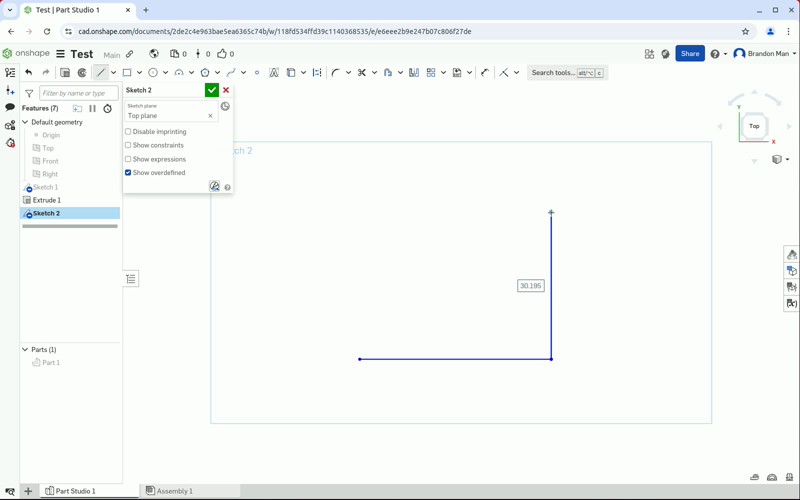
mouse_move(359, 212)
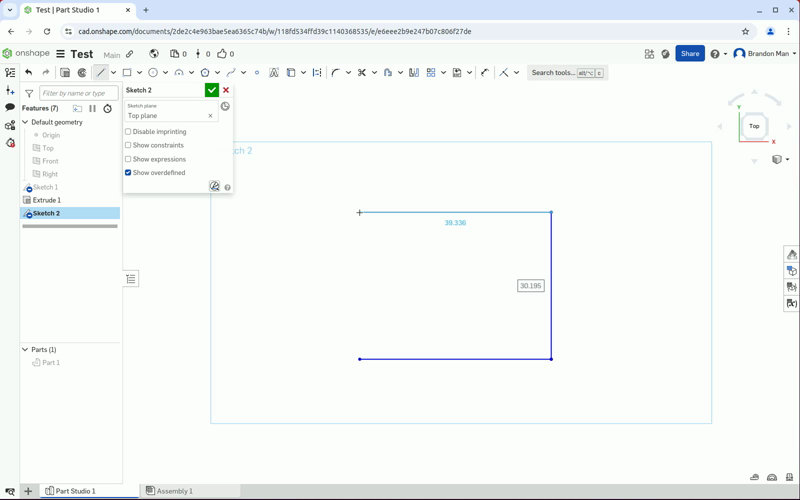
click(359, 212)
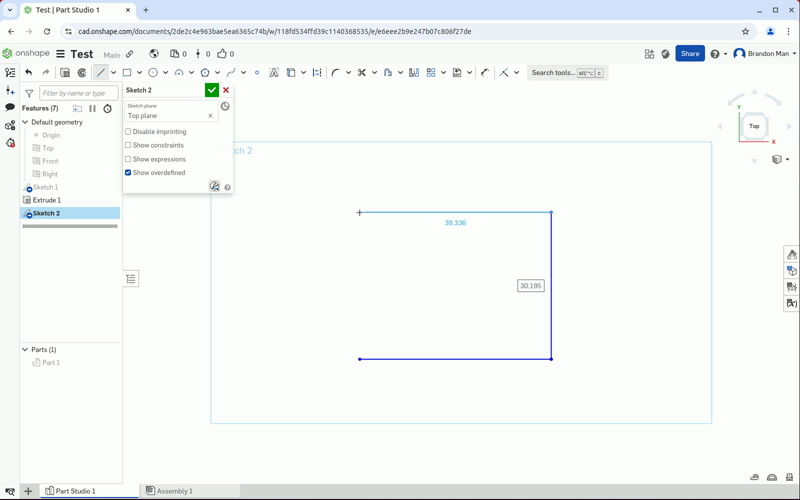
key_up(shift)
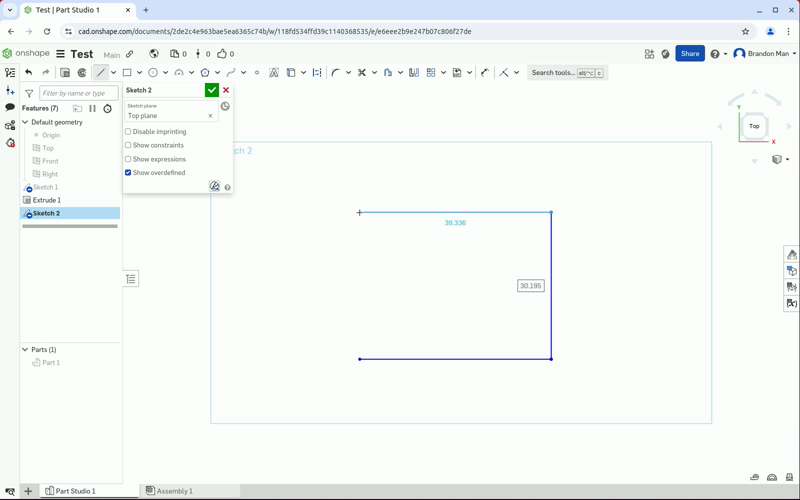
key_down(shift)
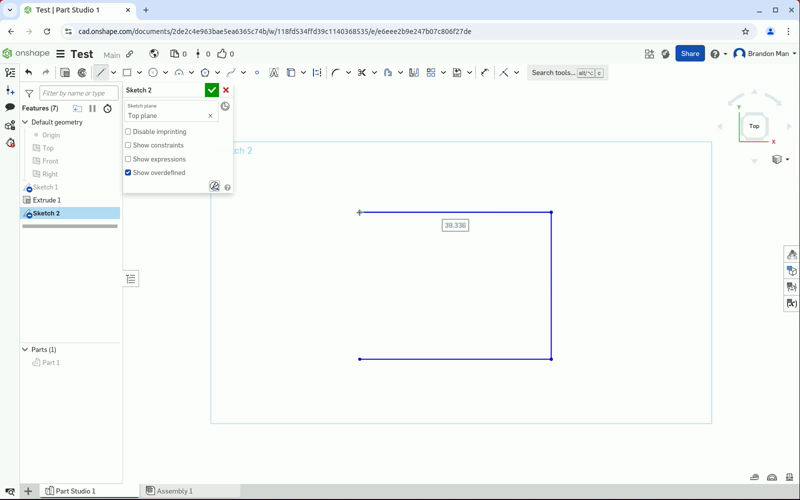
mouse_move(359, 359)
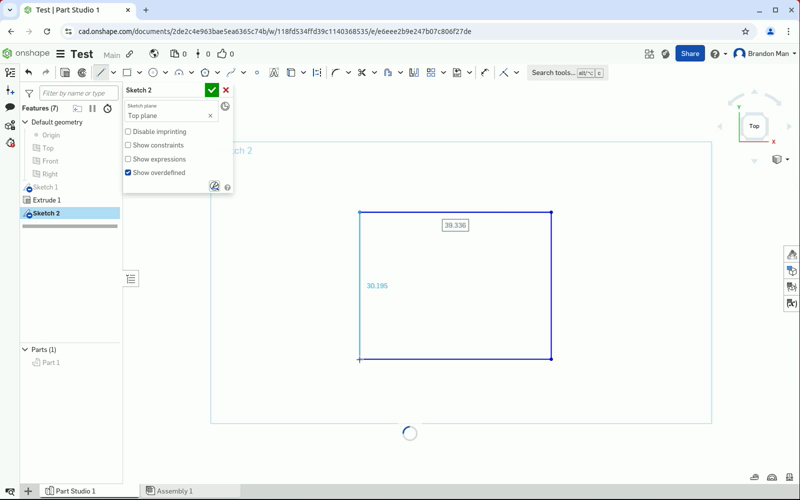
key_up(shift)
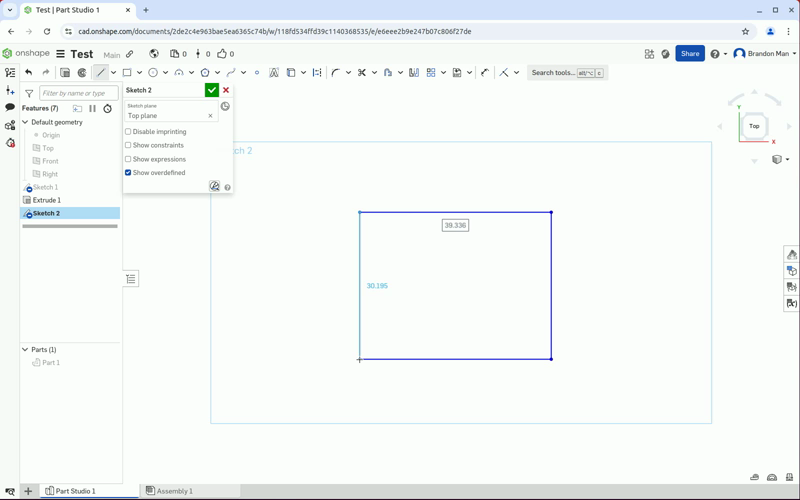
click(359, 359)
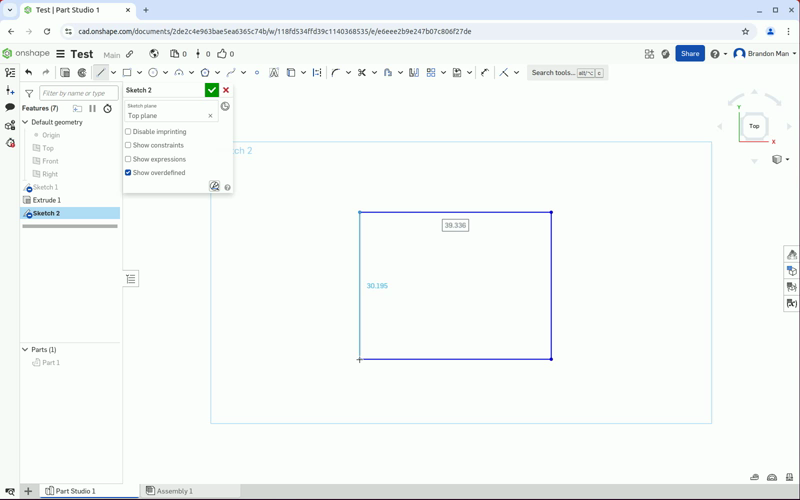
key(esc)
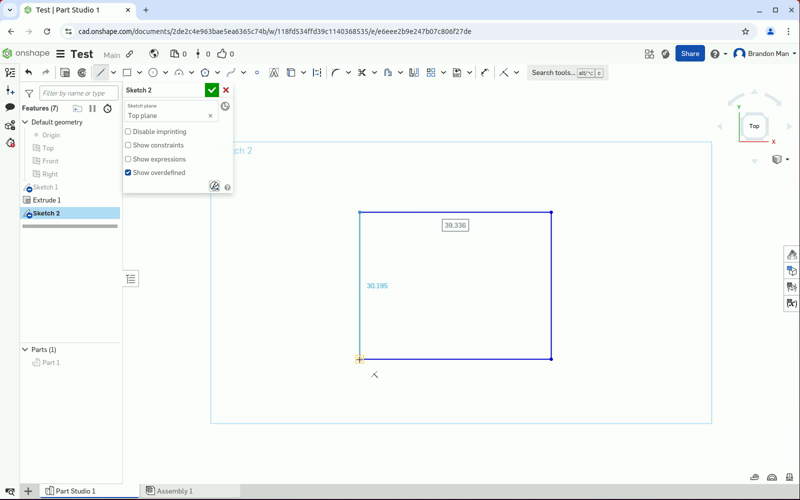
key(l)
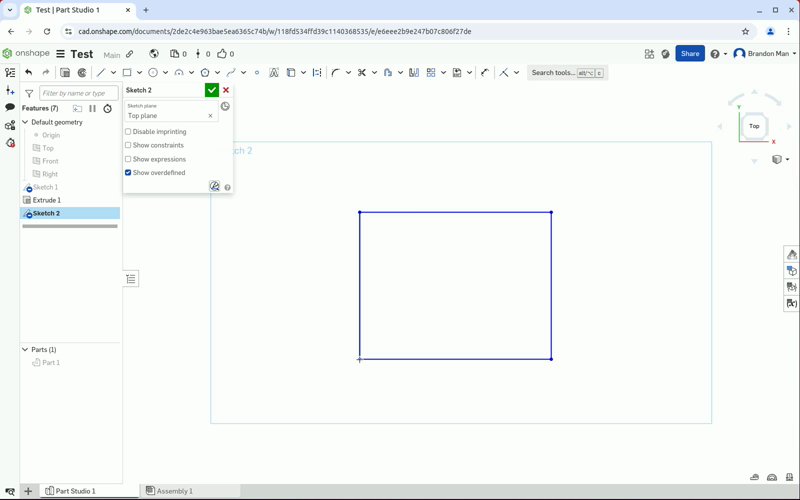
key_down(shift)
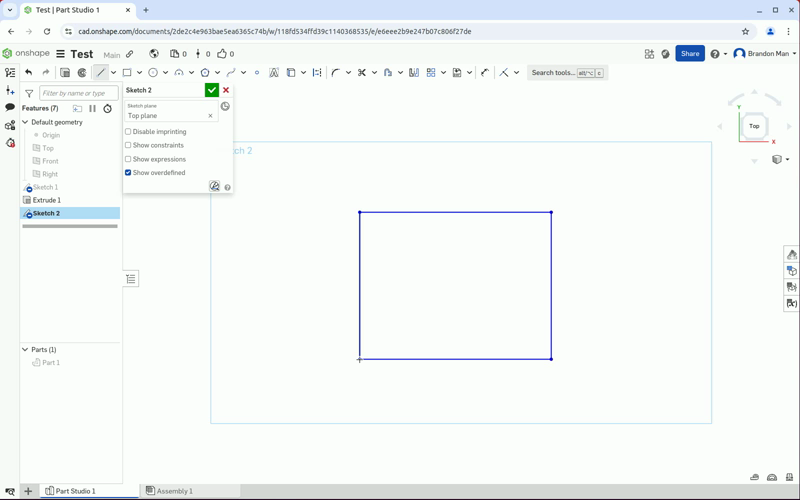
mouse_move(371, 304)
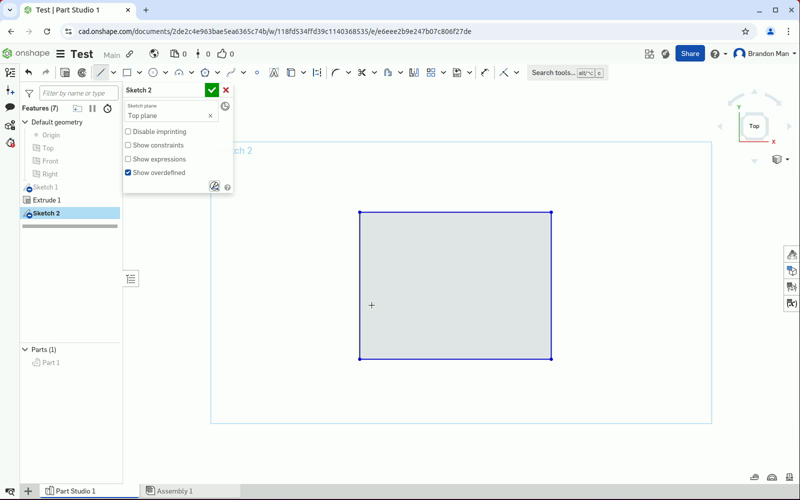
click(371, 304)
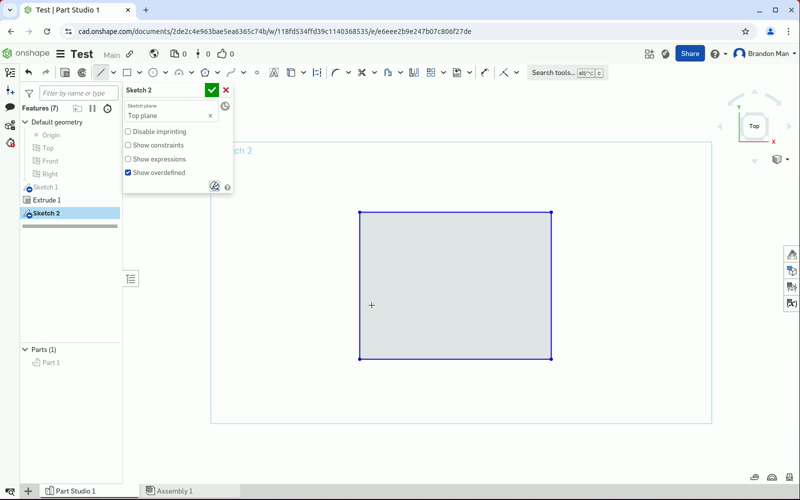
key_up(shift)
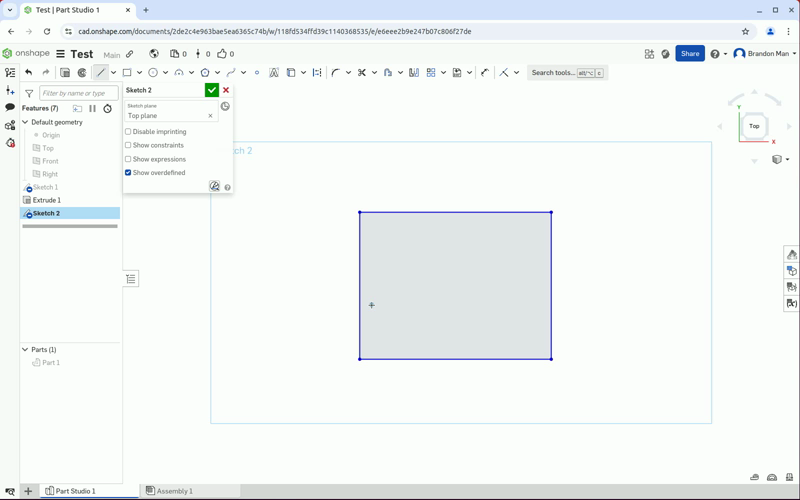
key_down(shift)
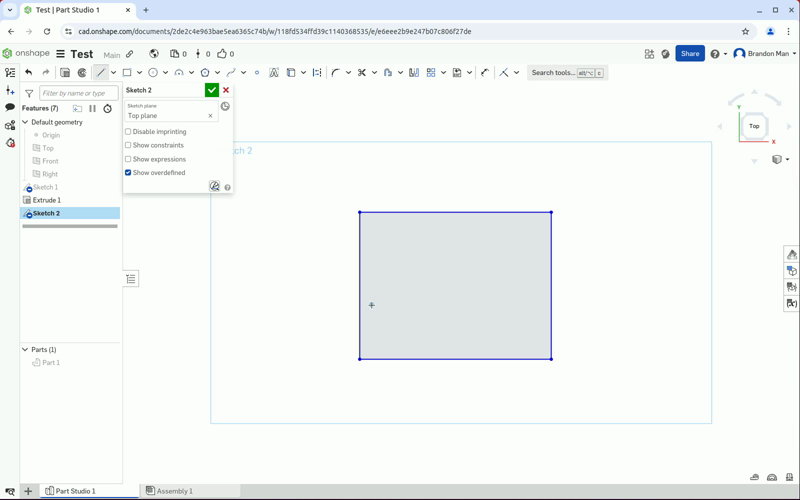
mouse_move(401, 304)
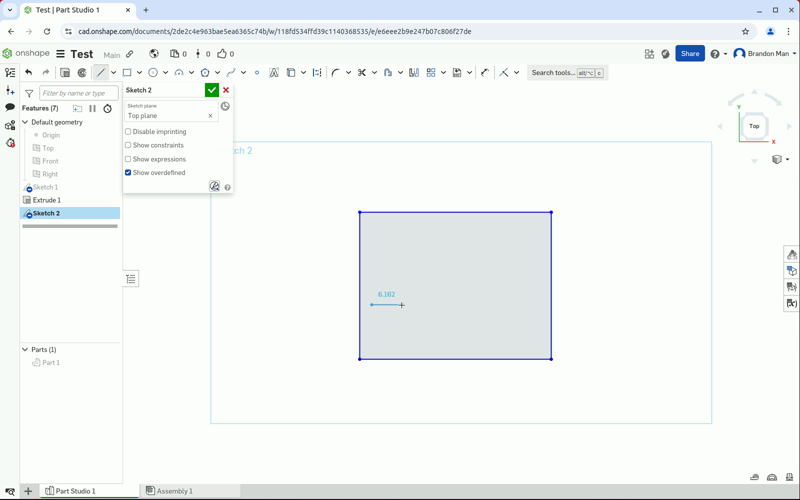
mouse_move(424, 304)
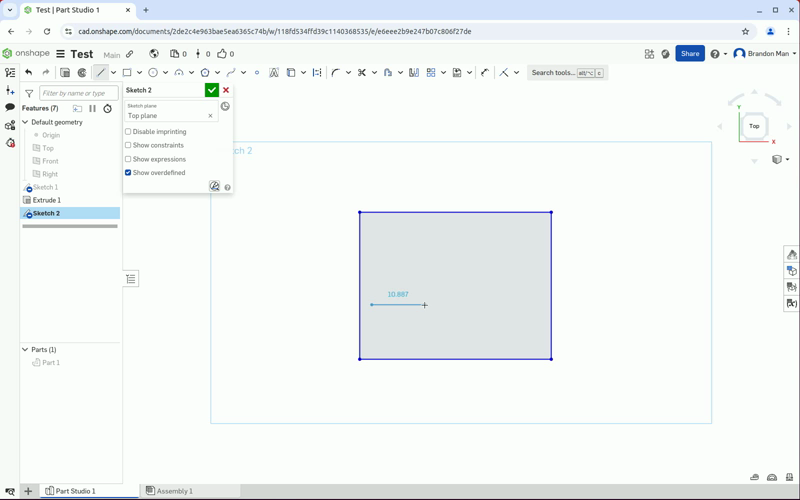
click(424, 304)
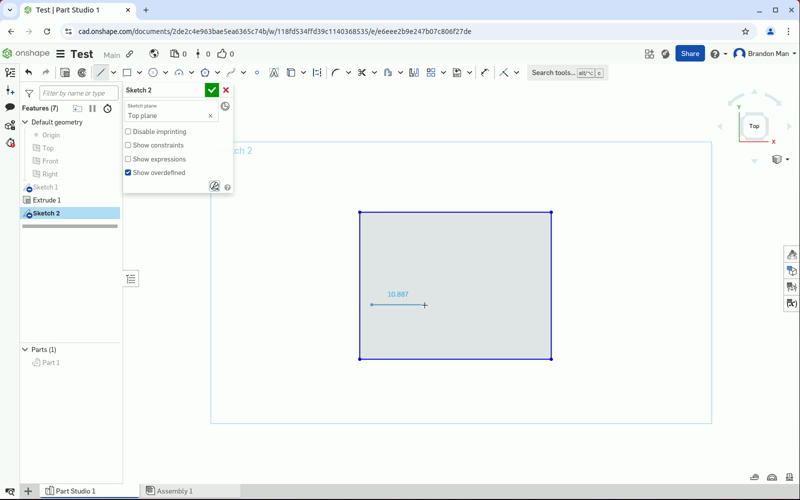
key_up(shift)
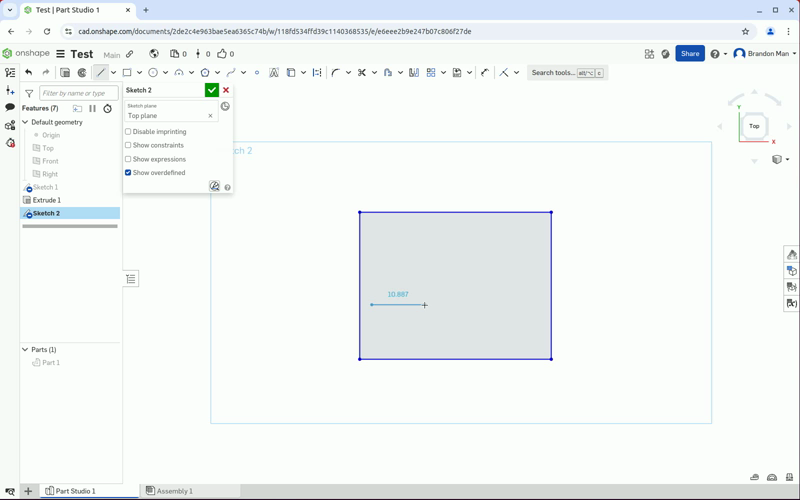
key_down(shift)
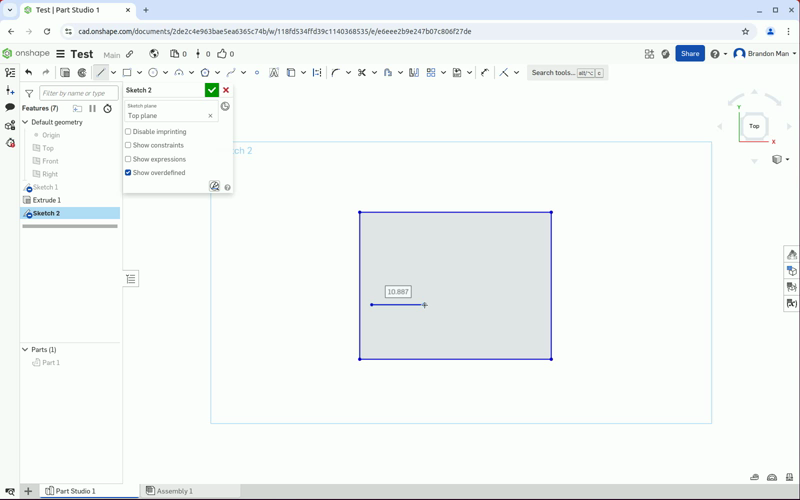
mouse_move(424, 240)
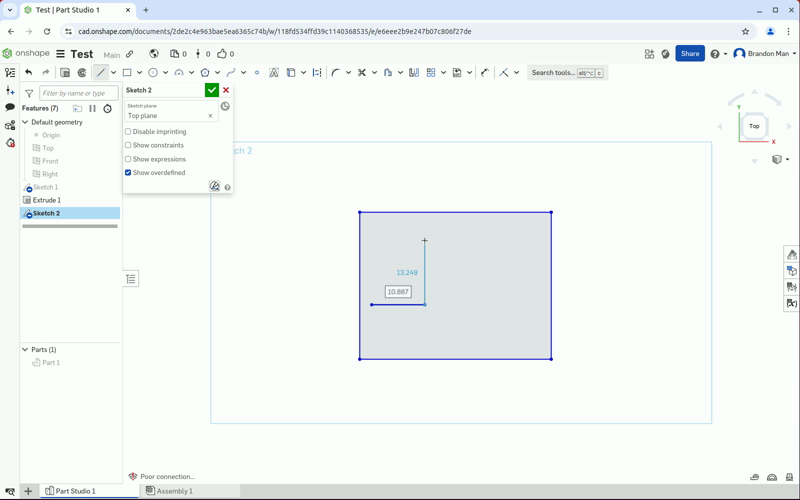
click(424, 240)
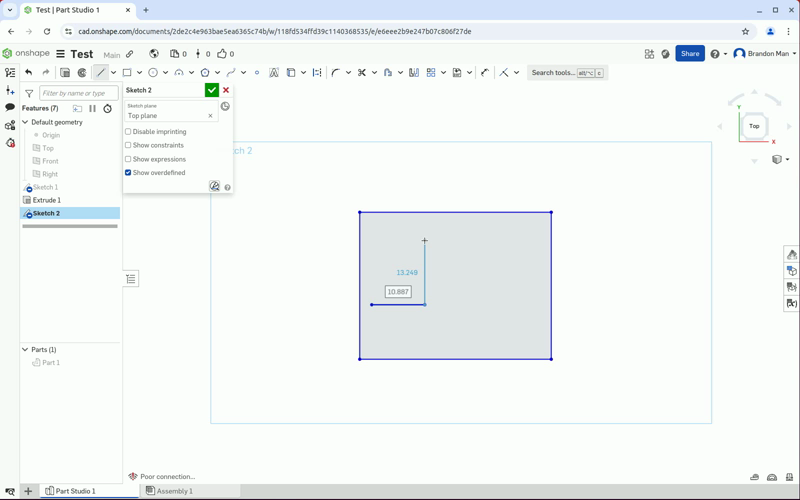
key_up(shift)
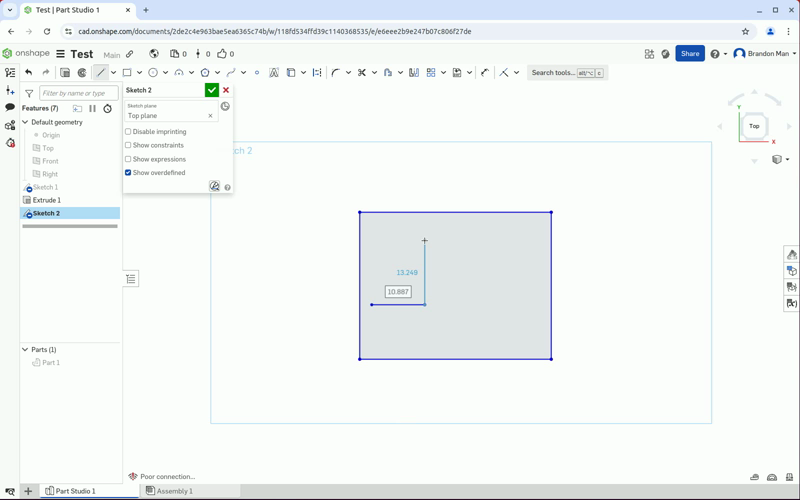
key_down(shift)
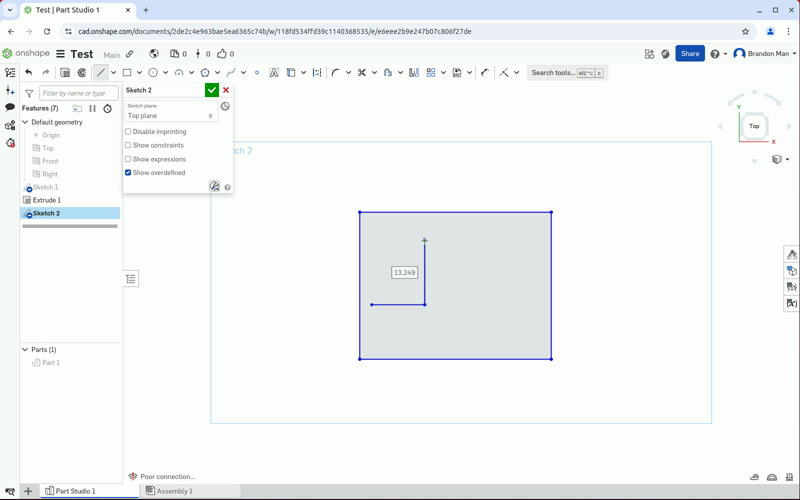
mouse_move(454, 240)
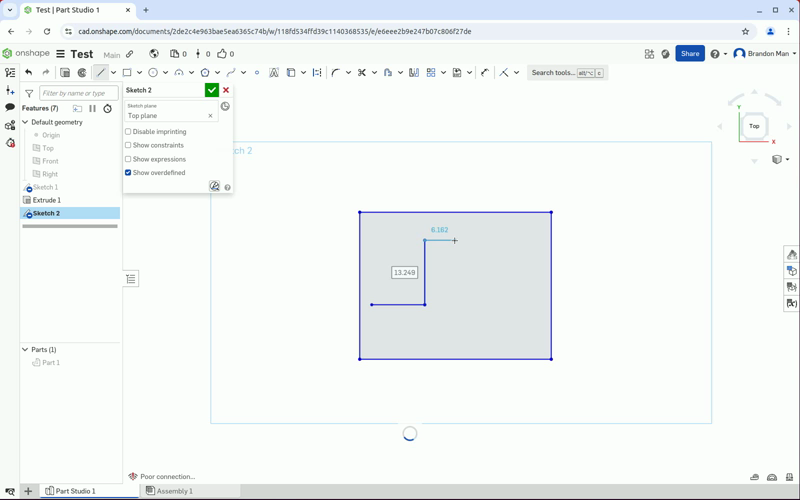
mouse_move(371, 240)
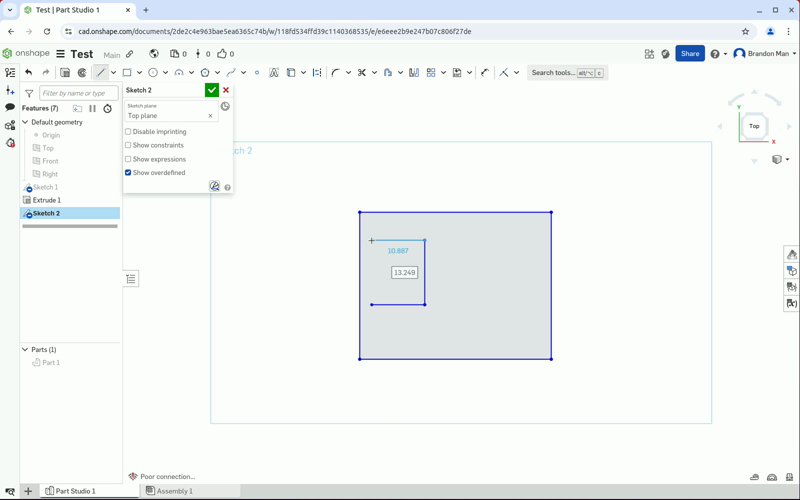
click(371, 240)
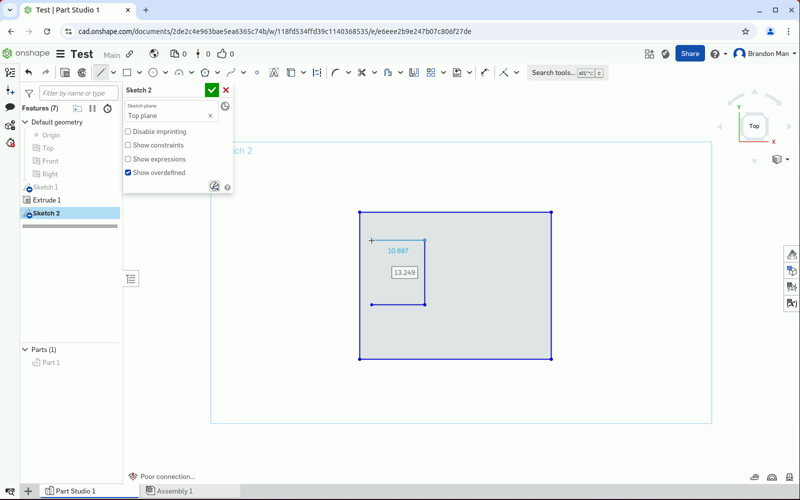
key_up(shift)
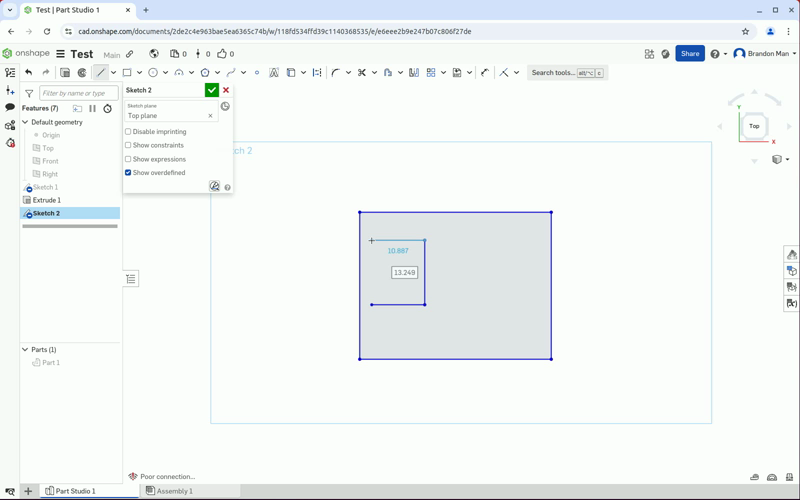
key_down(shift)
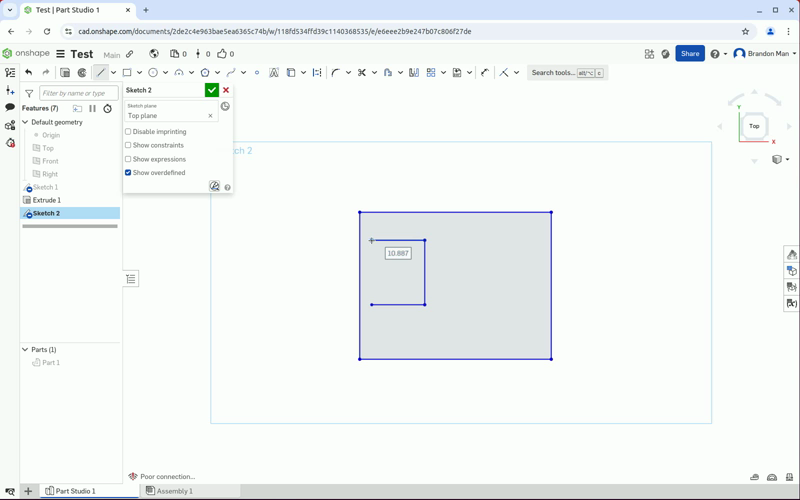
mouse_move(371, 304)
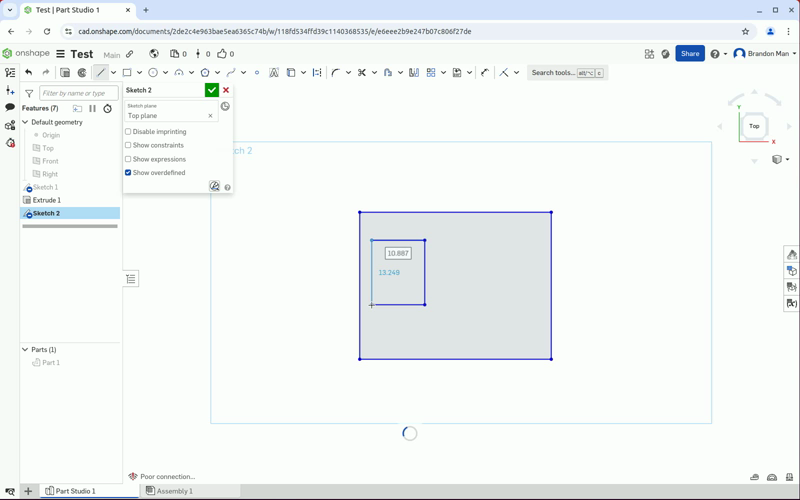
key_up(shift)
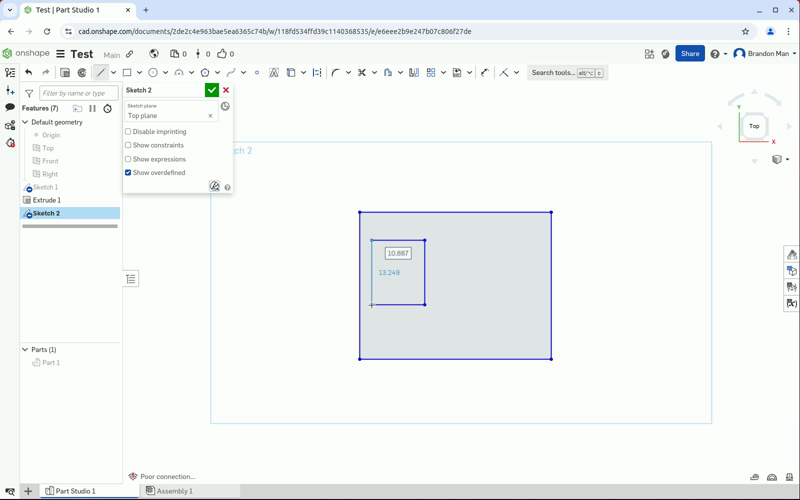
click(371, 304)
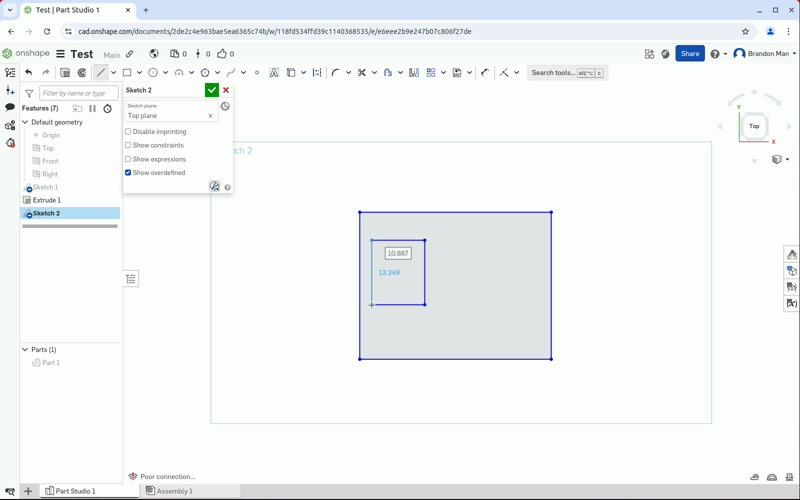
key(esc)
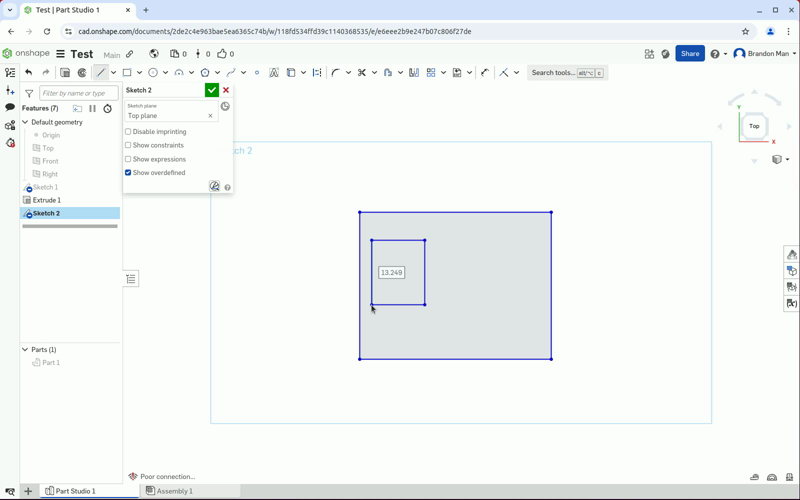
mouse_move(442, 281)
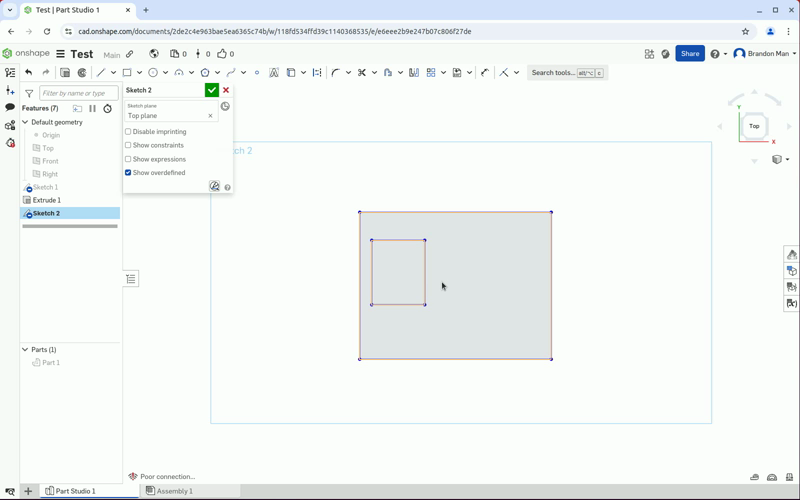
click(442, 281)
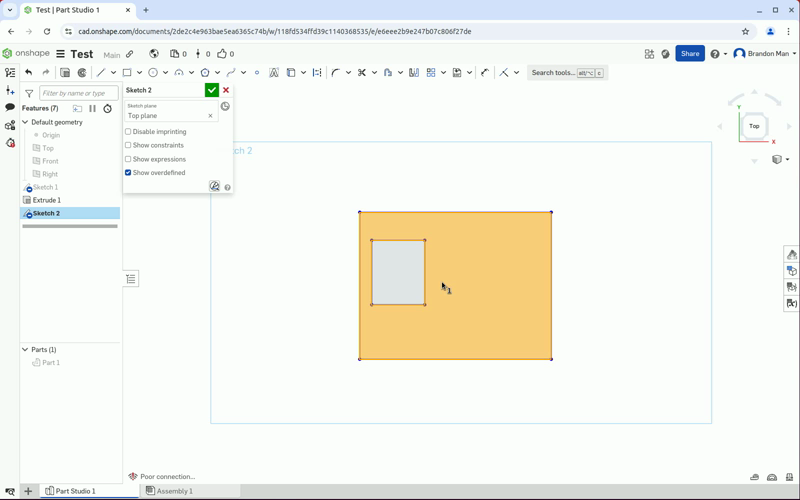
mouse_move(73, 352)
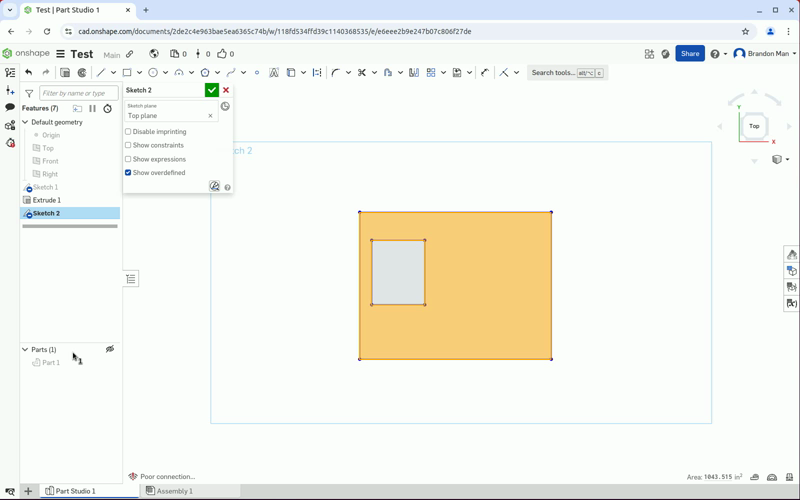
key(shift+y)
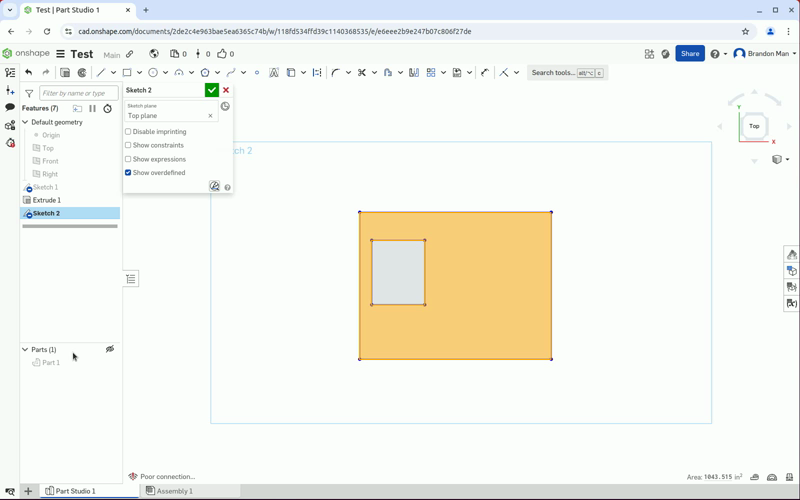
key(shift+e)
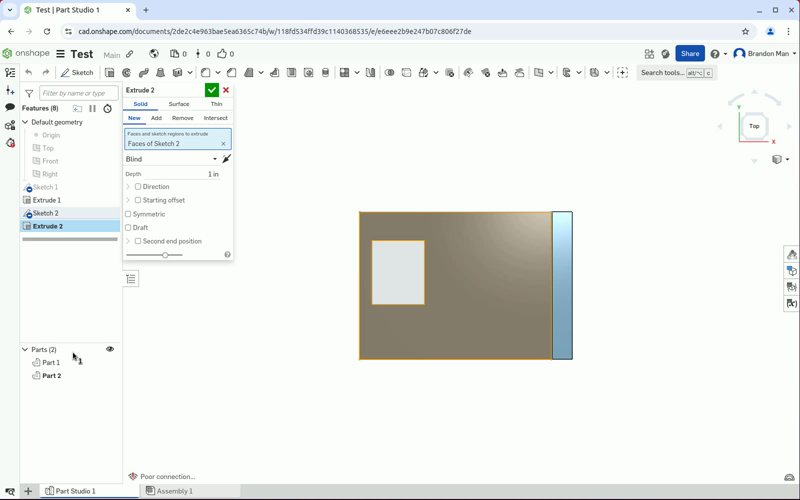
mouse_move(143, 106)
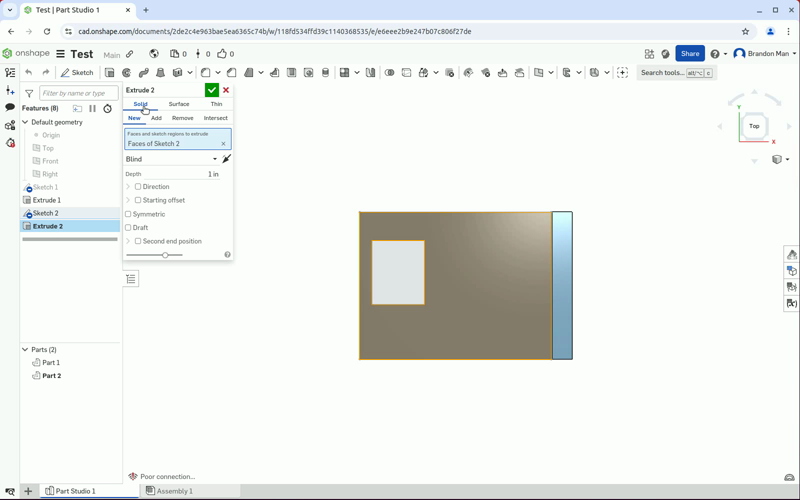
click(143, 106)
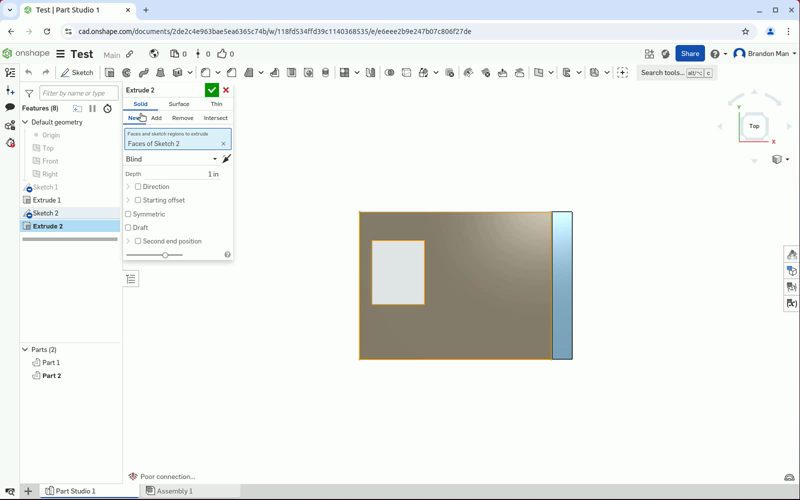
mouse_move(137, 120)
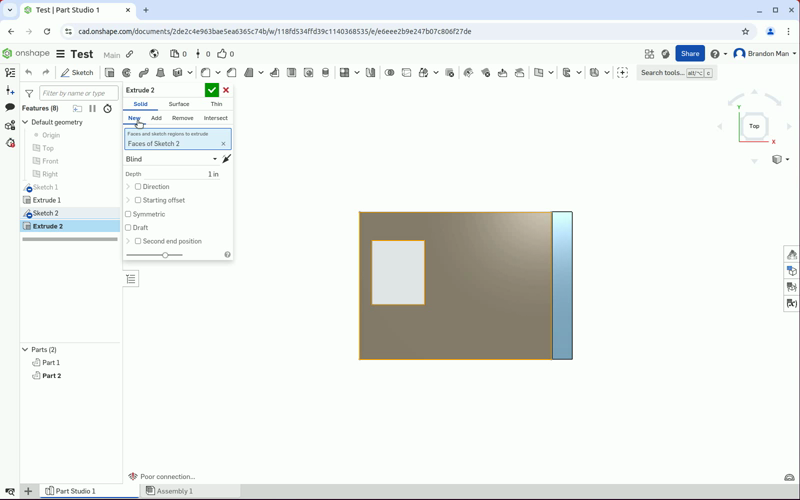
click(137, 120)
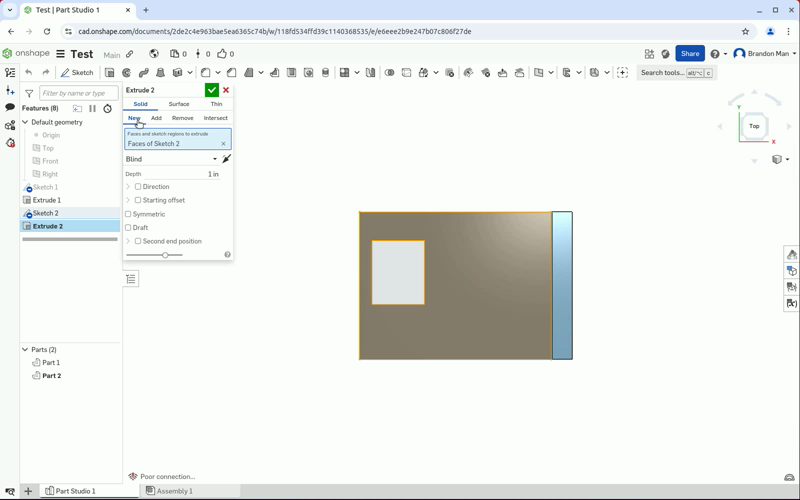
key(tab, 4)
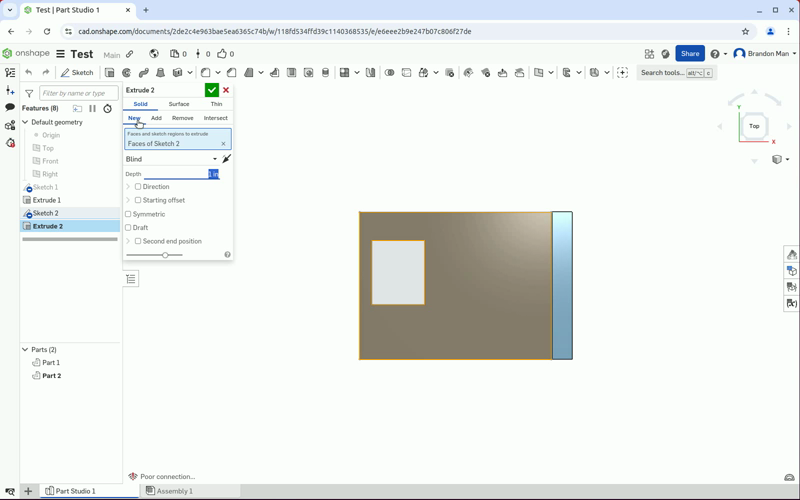
text(-0.722)
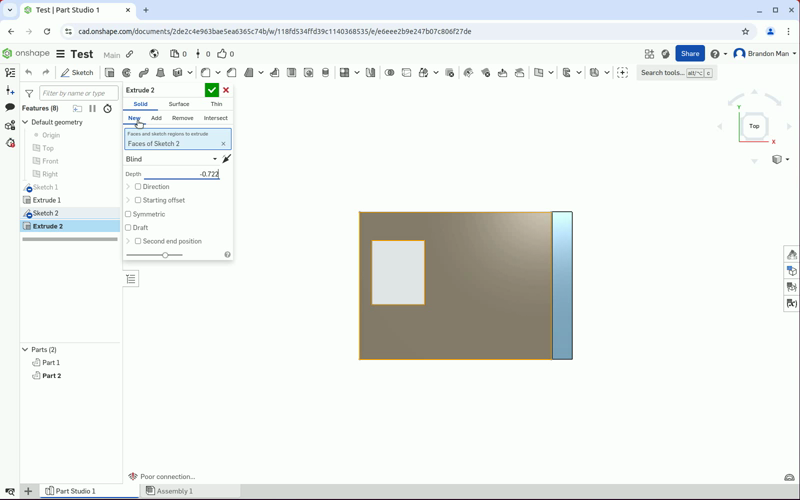
key(enter)
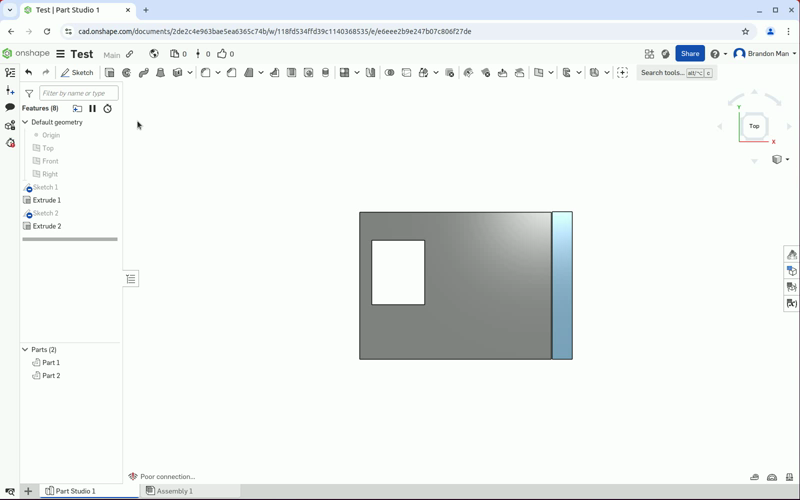
key(shift+h)
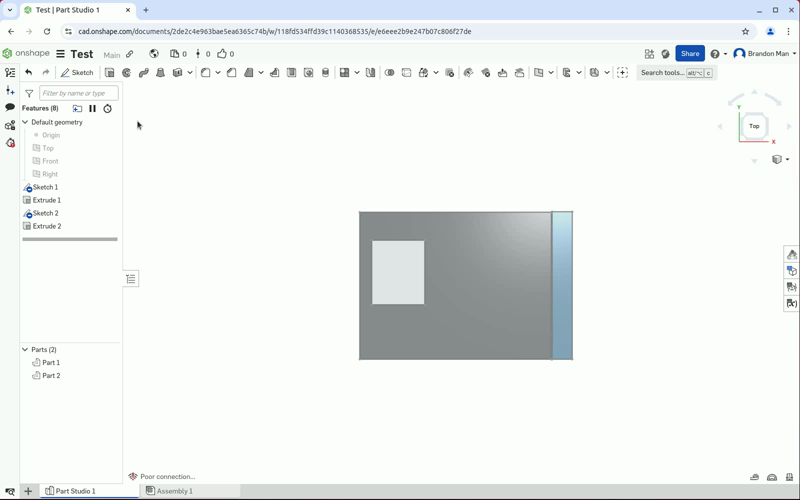
key(shift+h)
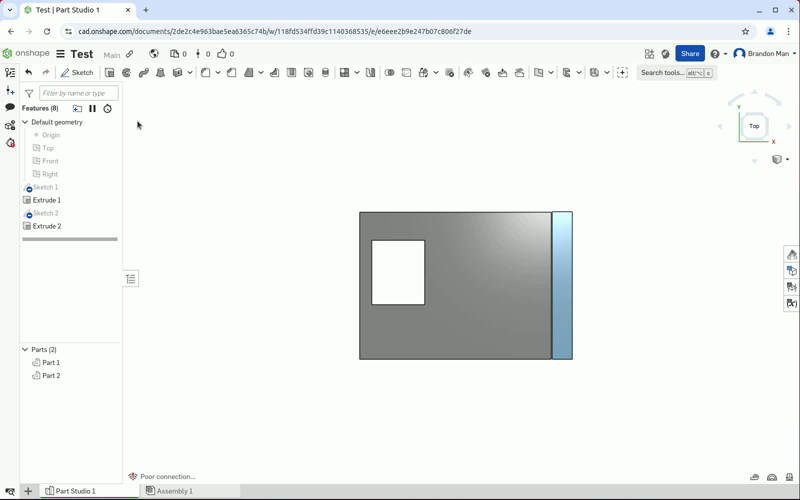
mouse_move(73, 189)
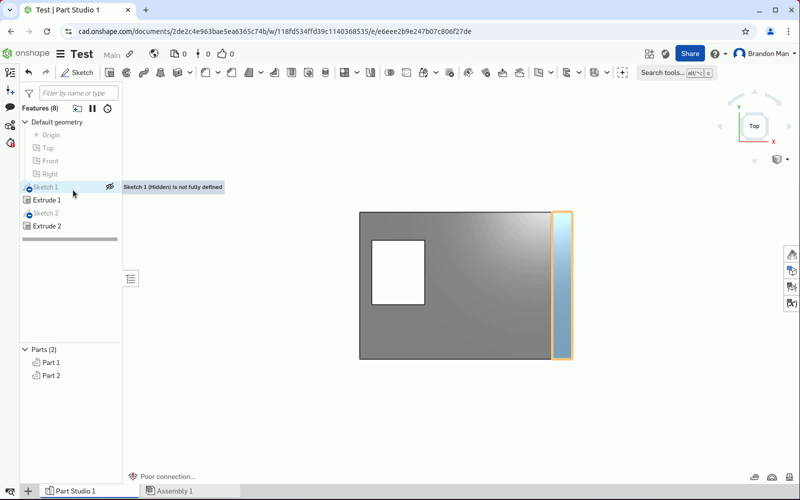
click(73, 189)
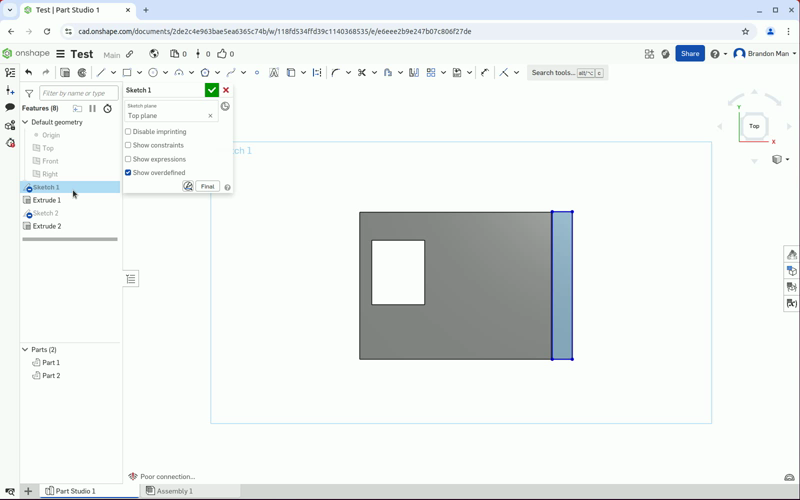
mouse_move(229, 92)
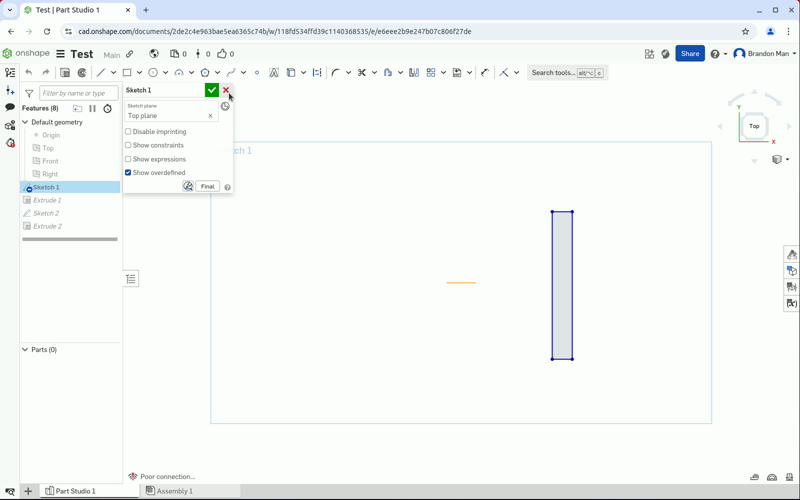
click(229, 92)
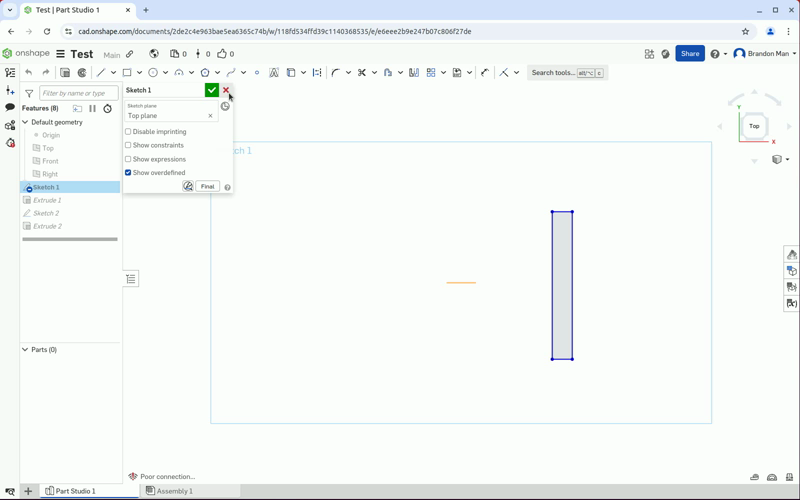
key(shift+s)
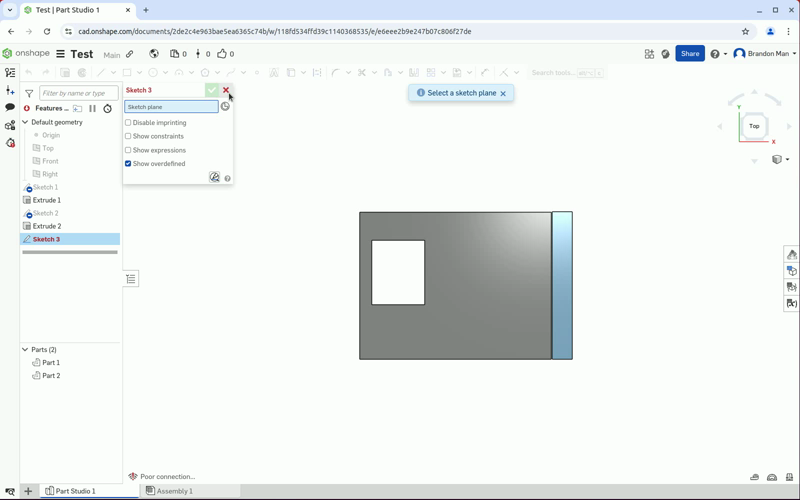
mouse_move(73, 150)
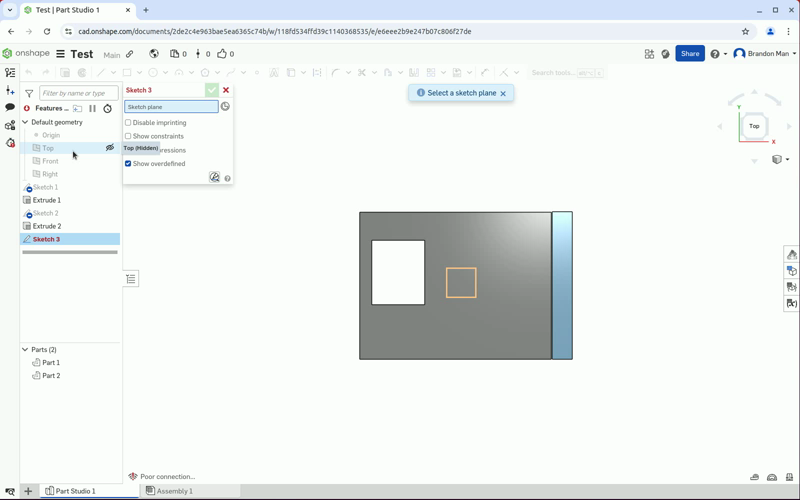
click(73, 150)
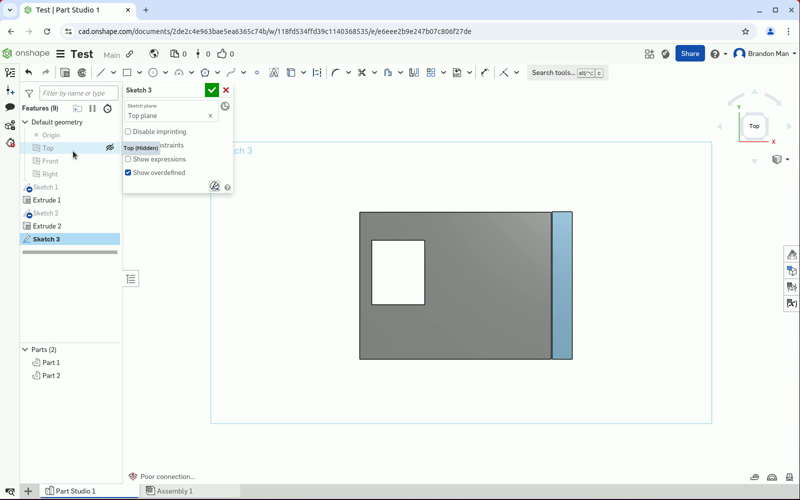
mouse_move(73, 352)
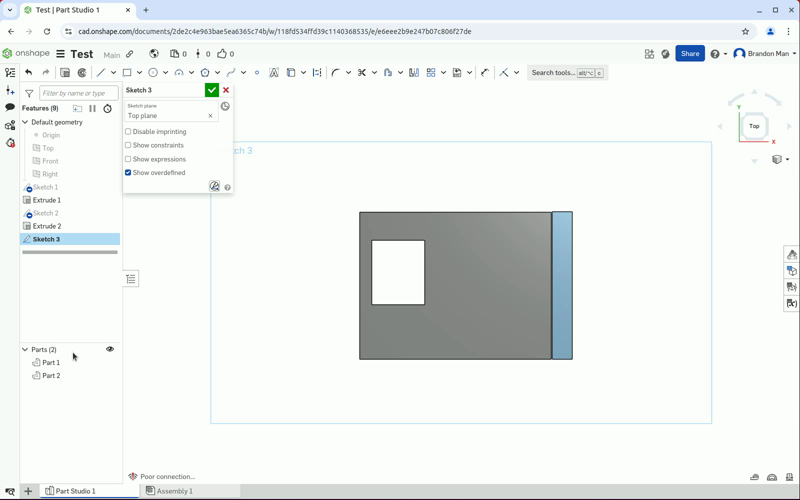
key(y)
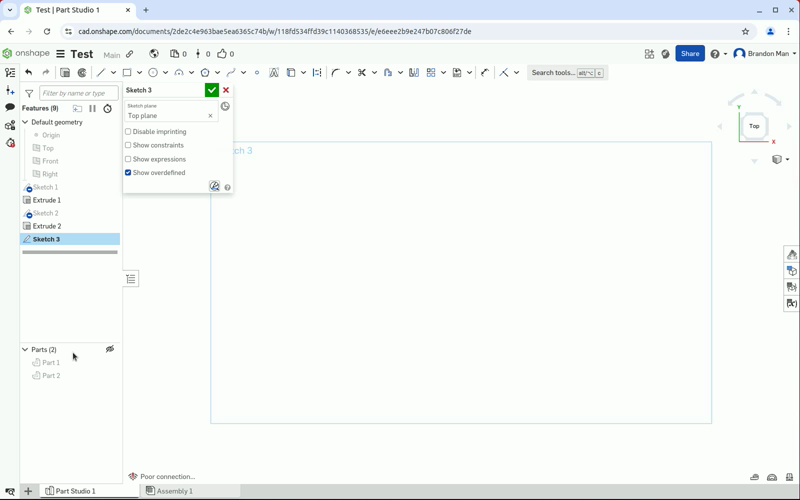
key(l)
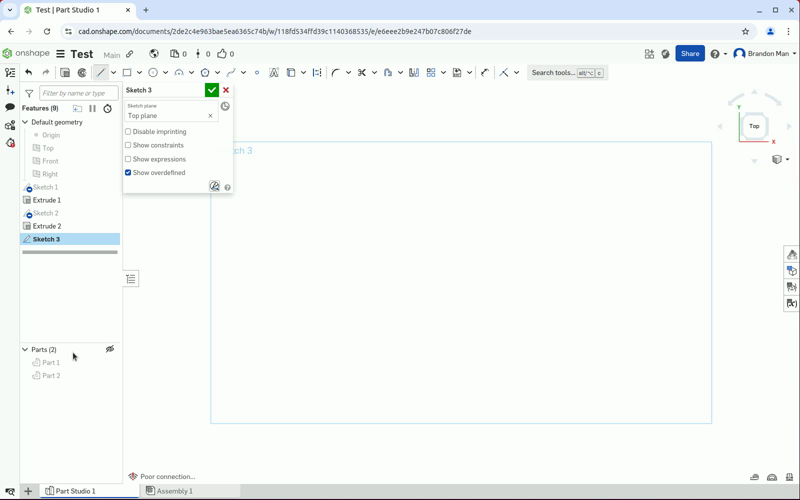
key_down(shift)
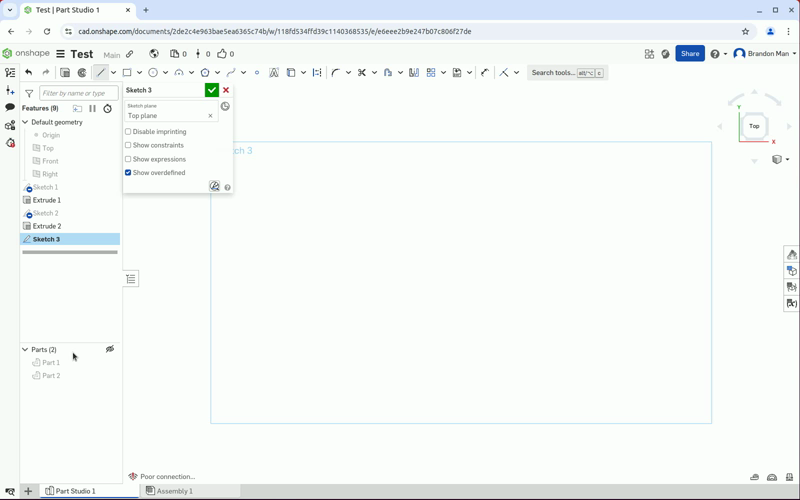
mouse_move(371, 304)
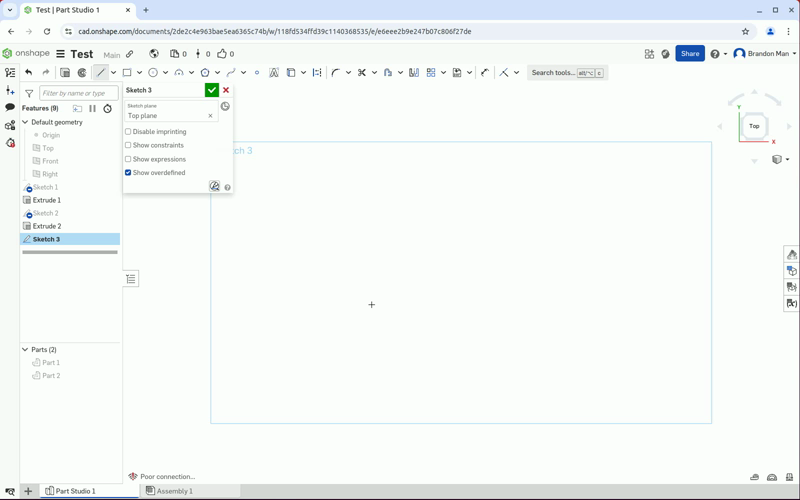
click(371, 304)
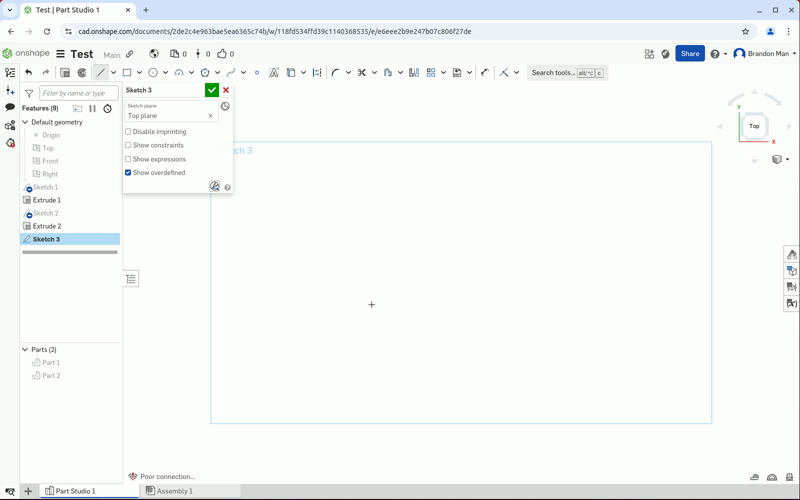
key_up(shift)
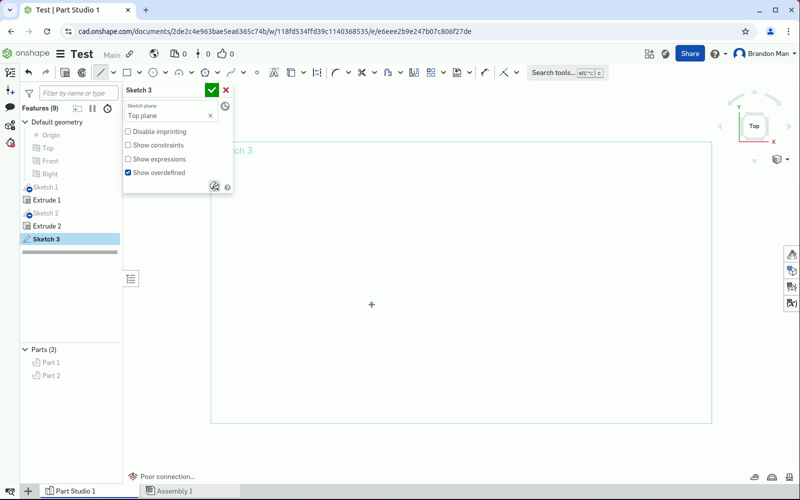
key_down(shift)
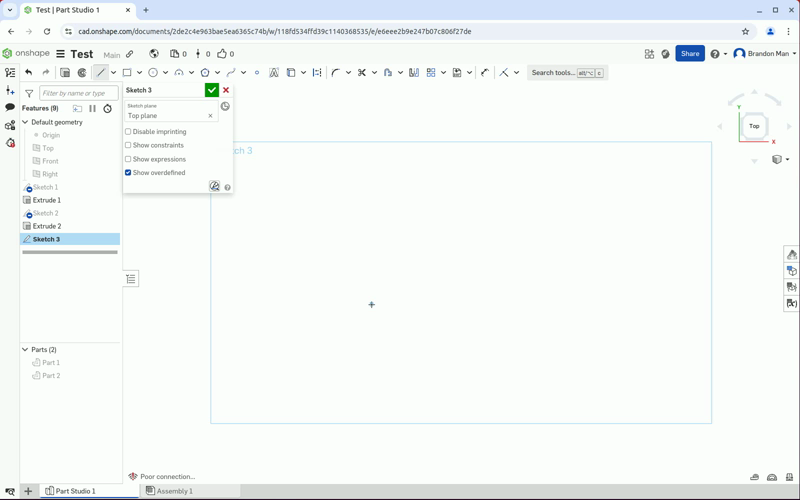
mouse_move(401, 304)
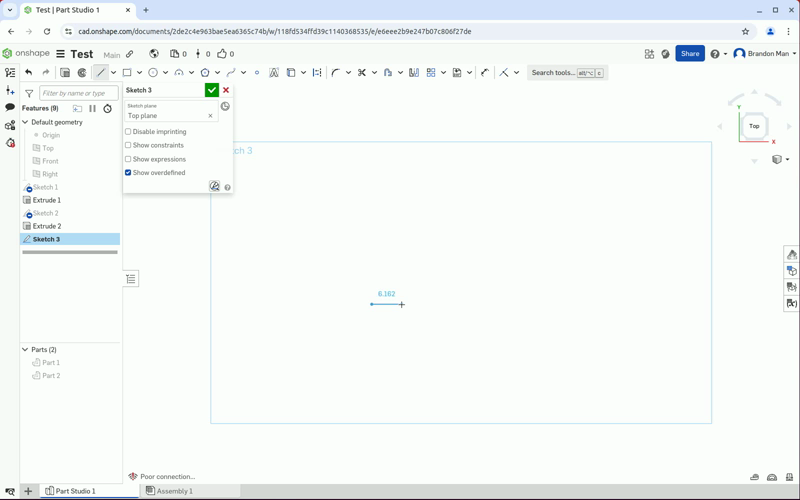
mouse_move(424, 304)
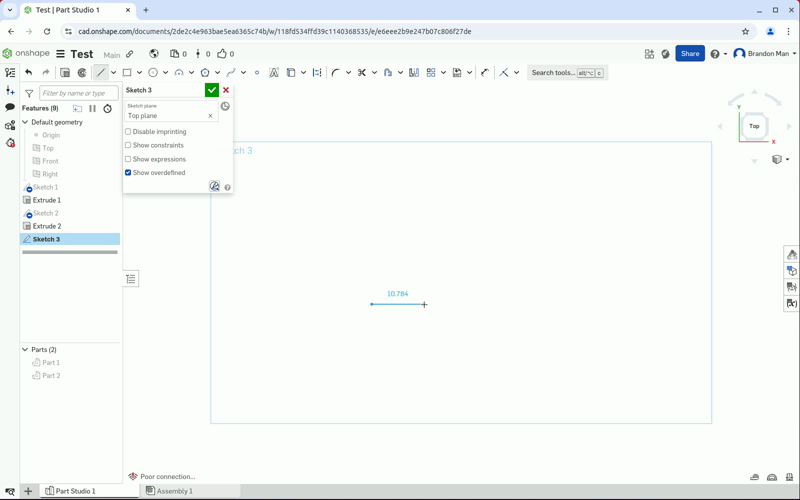
click(424, 304)
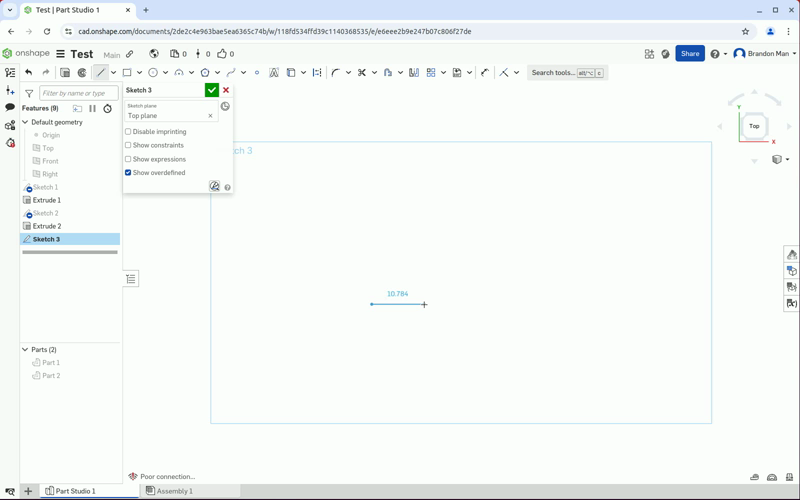
key_up(shift)
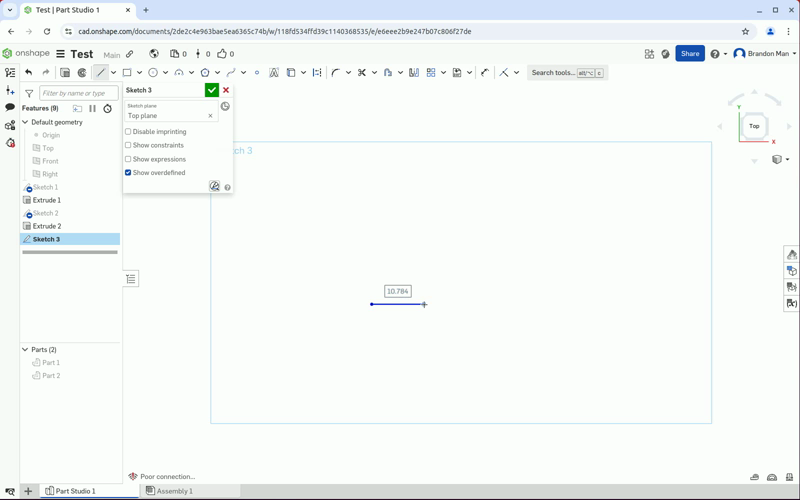
key_down(shift)
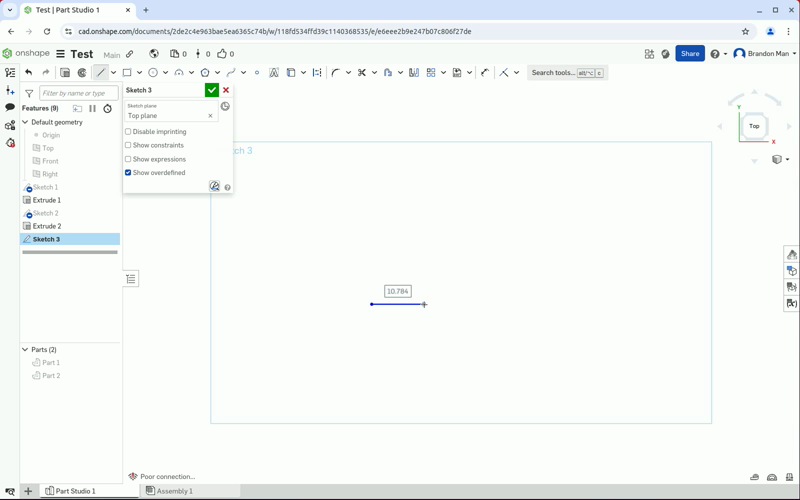
mouse_move(424, 239)
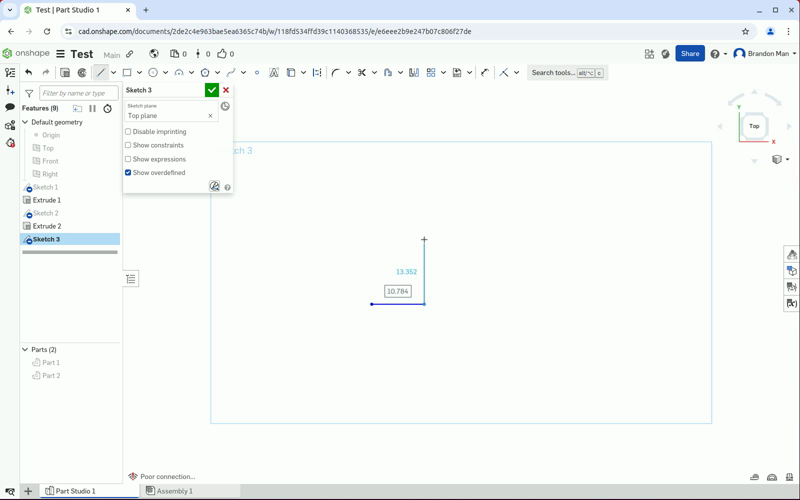
click(424, 239)
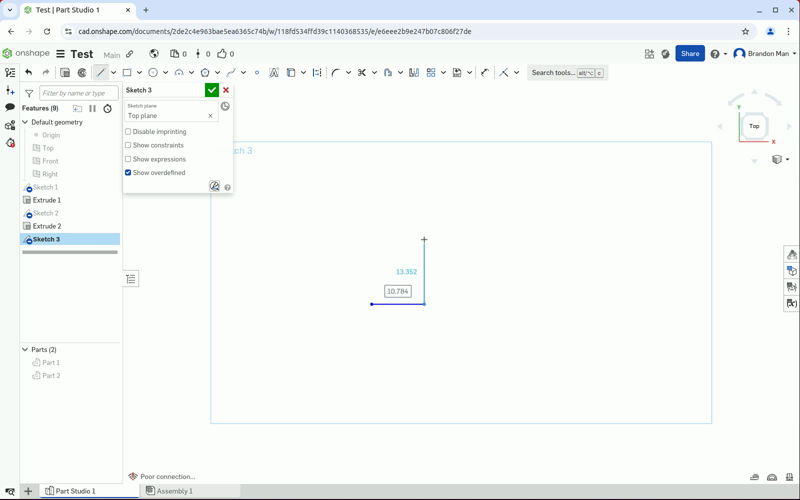
key_up(shift)
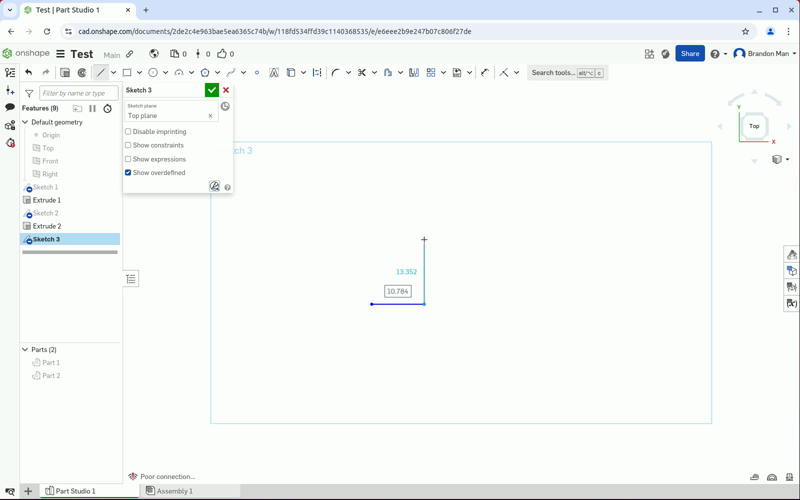
key_down(shift)
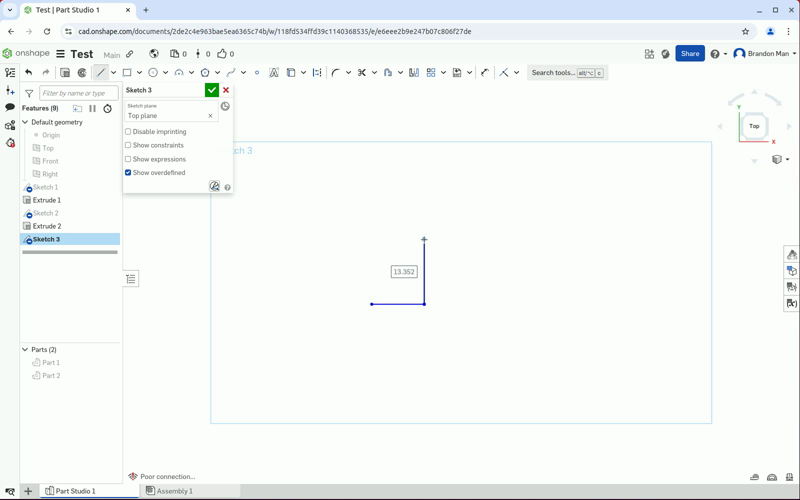
mouse_move(454, 239)
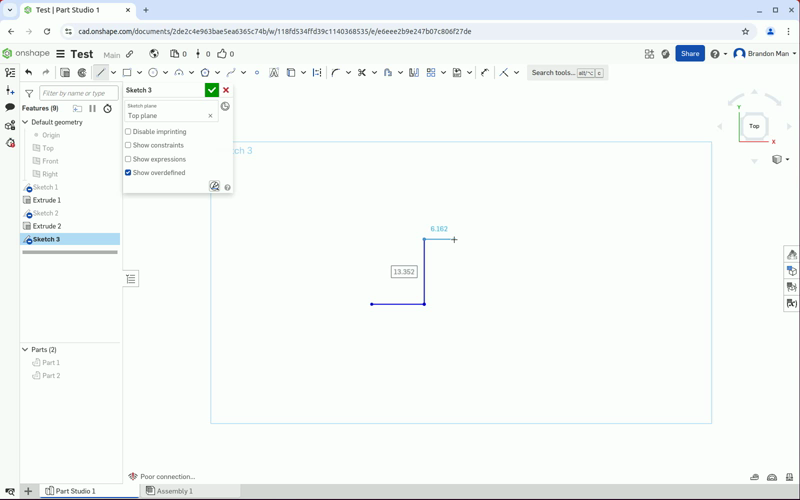
mouse_move(371, 239)
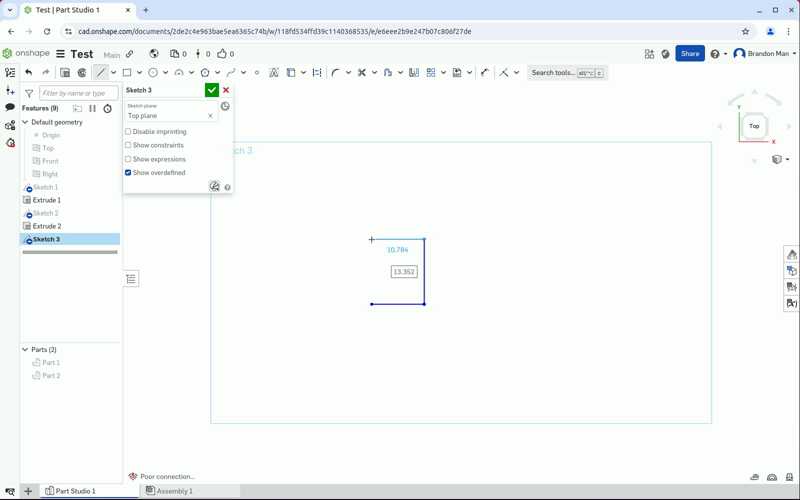
click(371, 239)
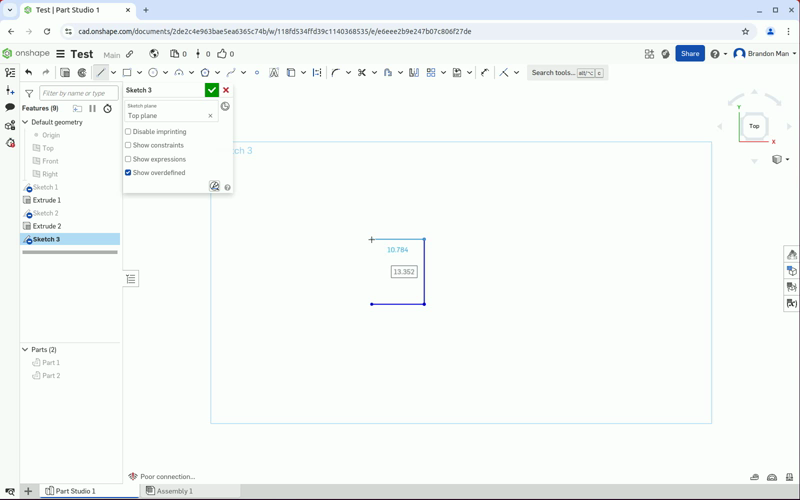
key_up(shift)
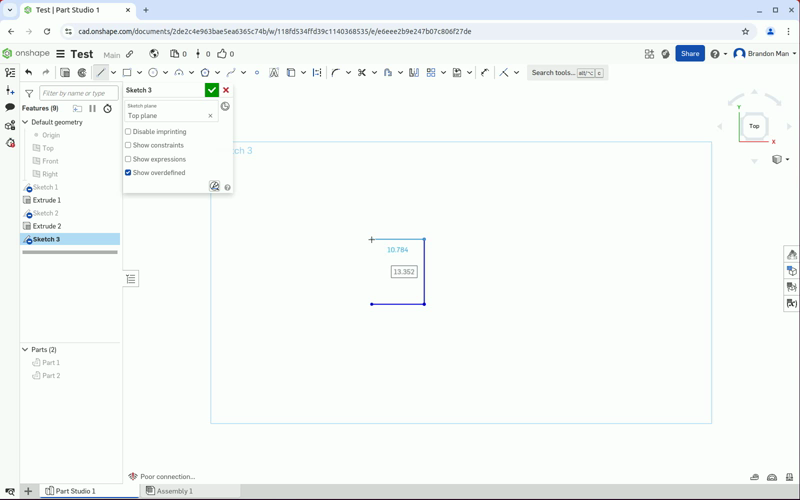
key_down(shift)
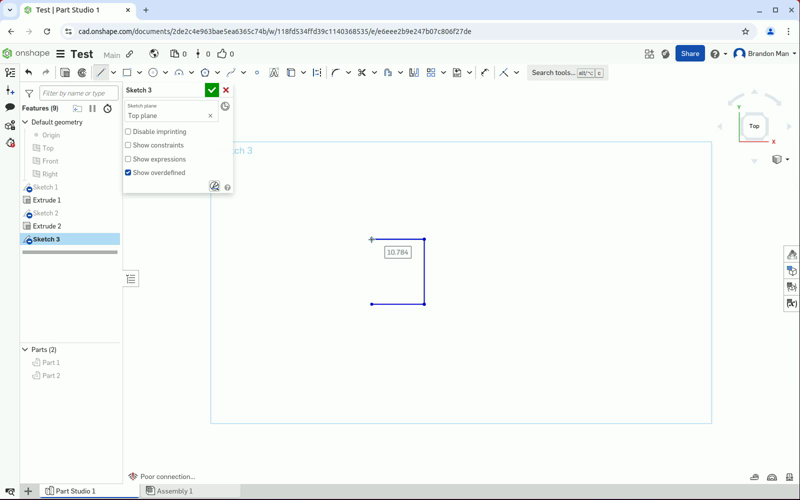
mouse_move(371, 304)
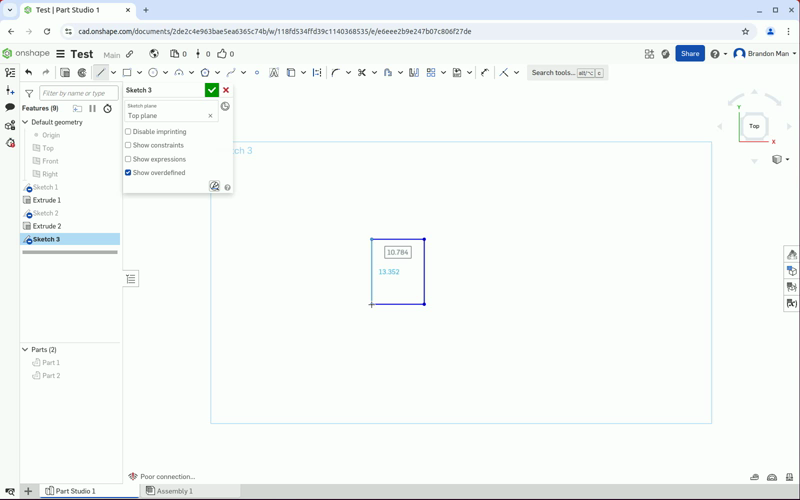
key_up(shift)
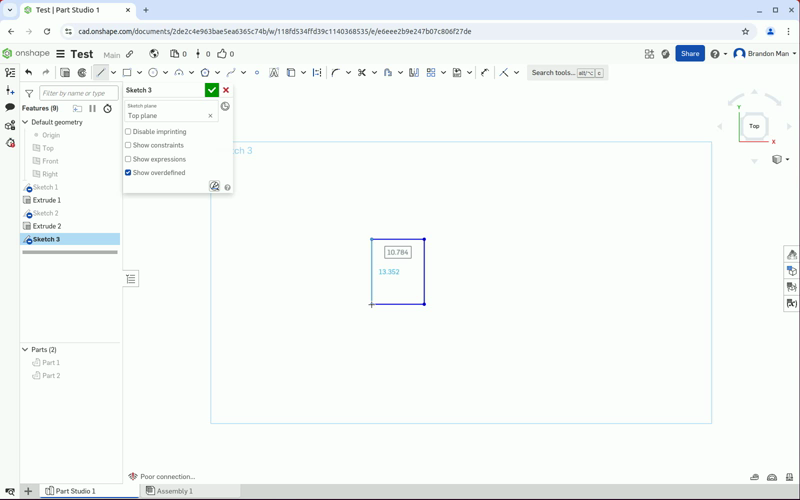
click(371, 304)
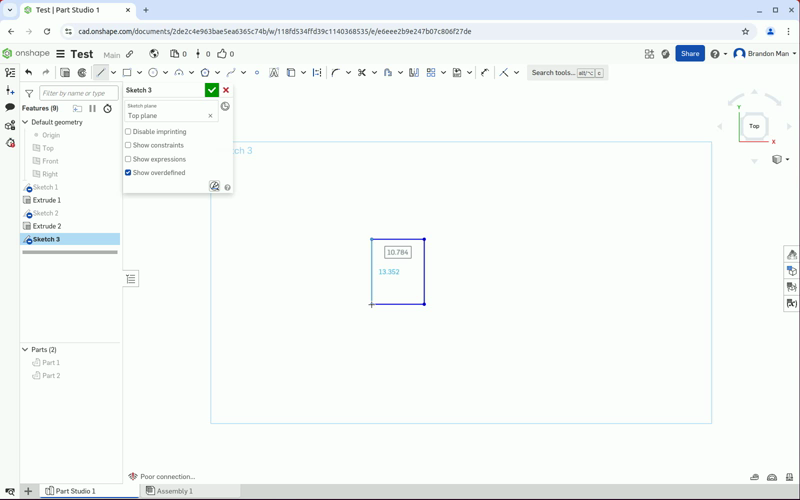
key(esc)
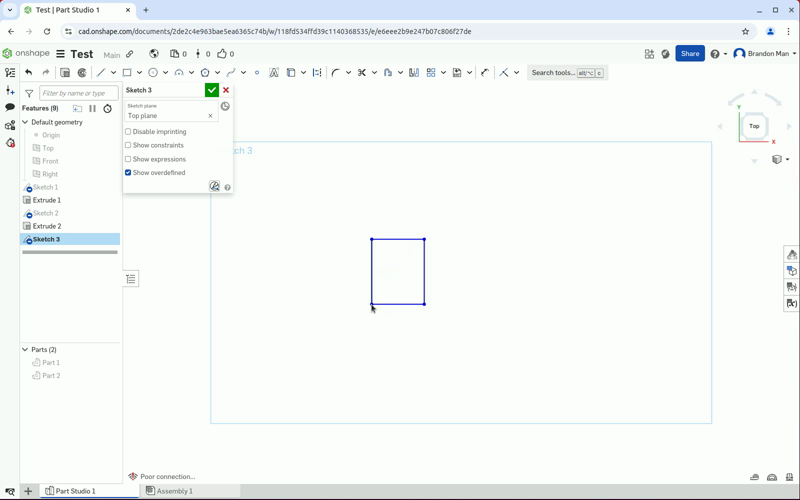
mouse_move(401, 280)
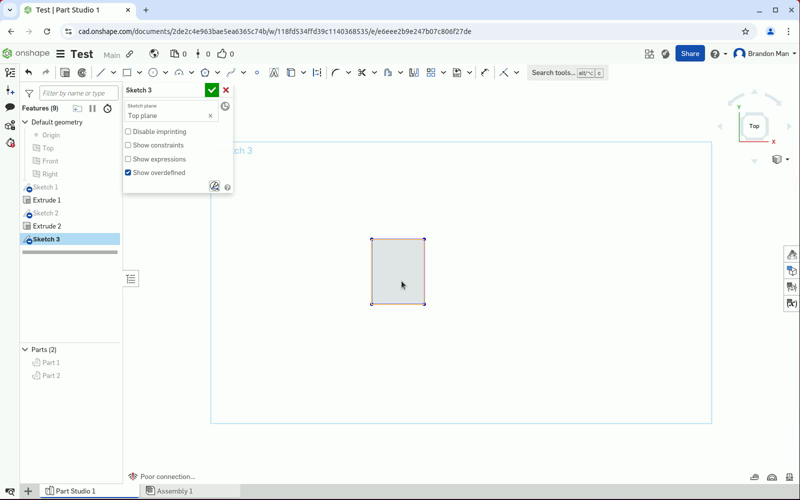
click(401, 280)
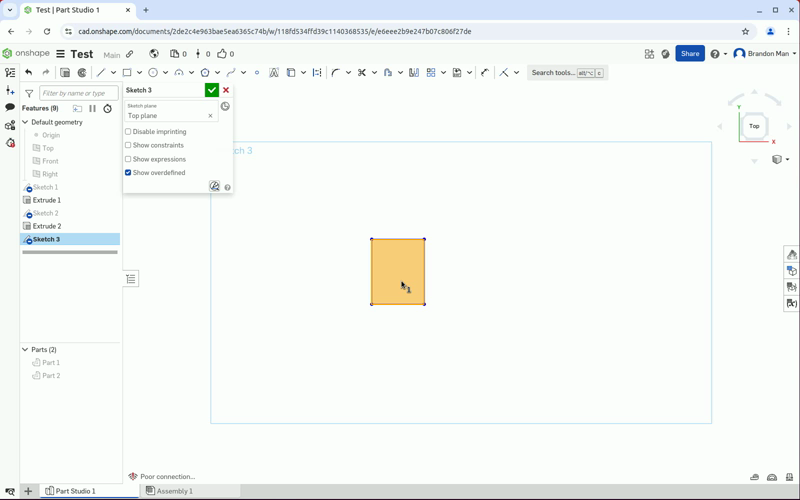
mouse_move(73, 352)
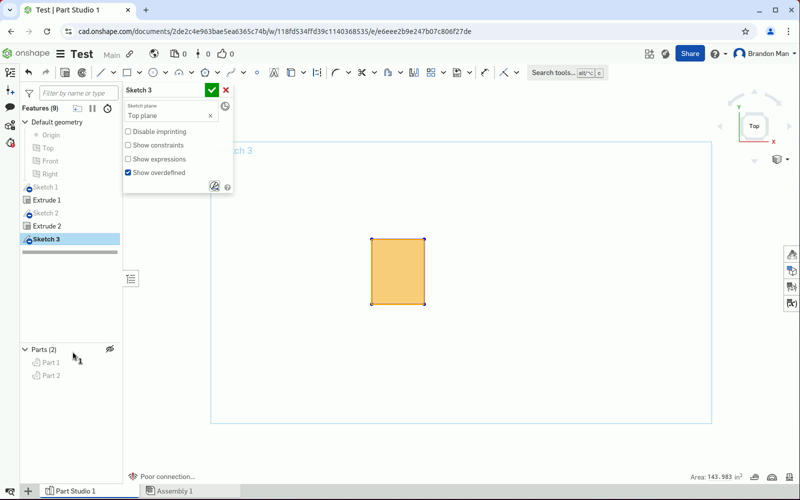
key(shift+y)
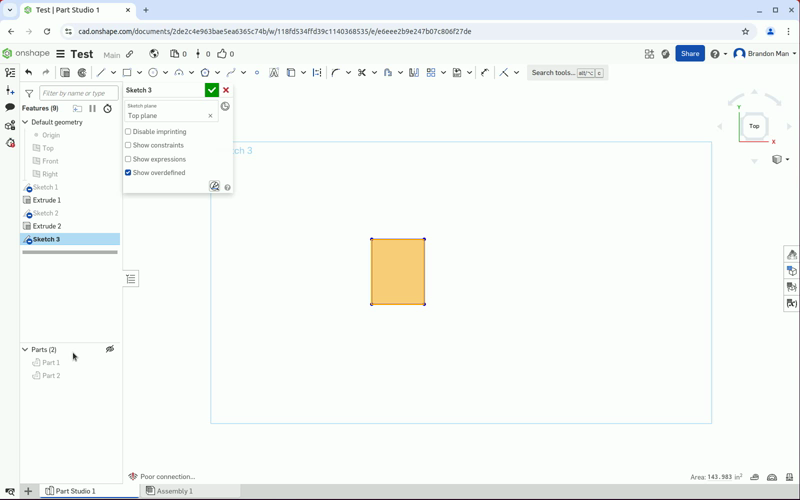
key(shift+e)
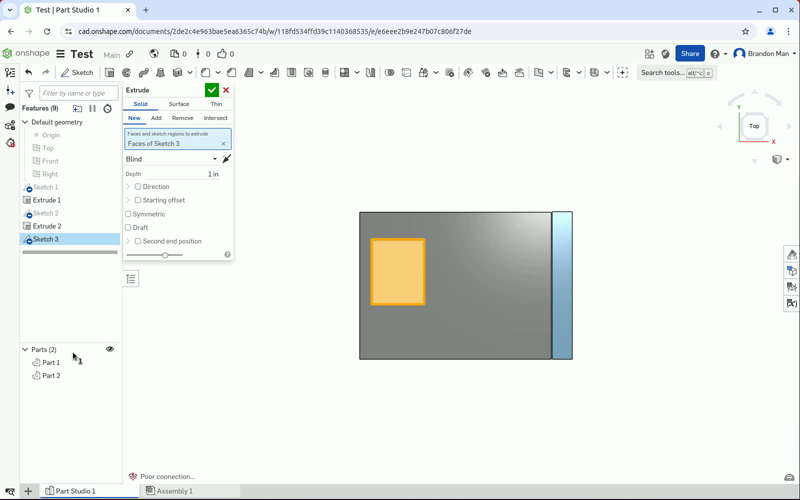
mouse_move(143, 106)
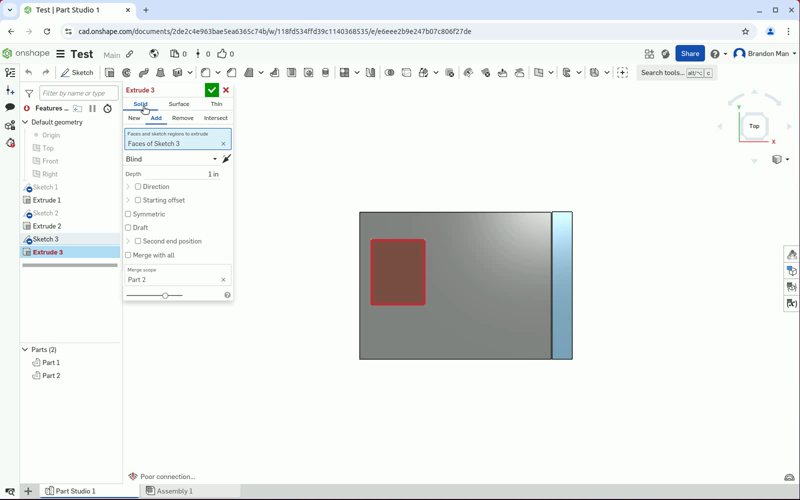
click(143, 106)
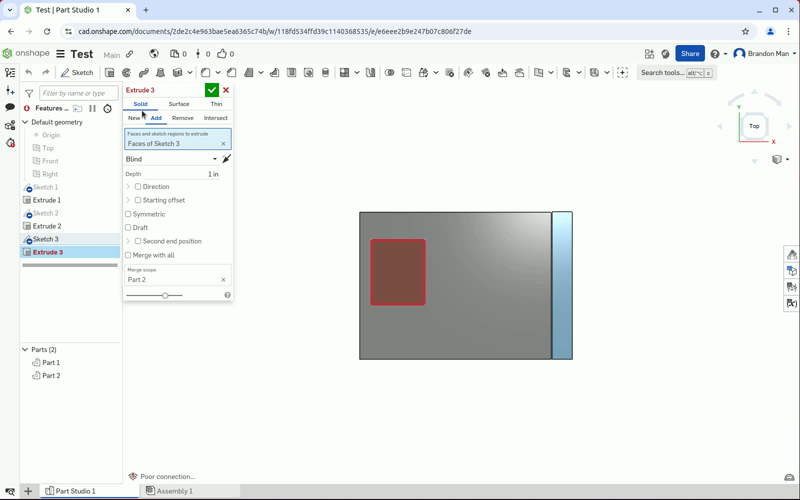
mouse_move(137, 120)
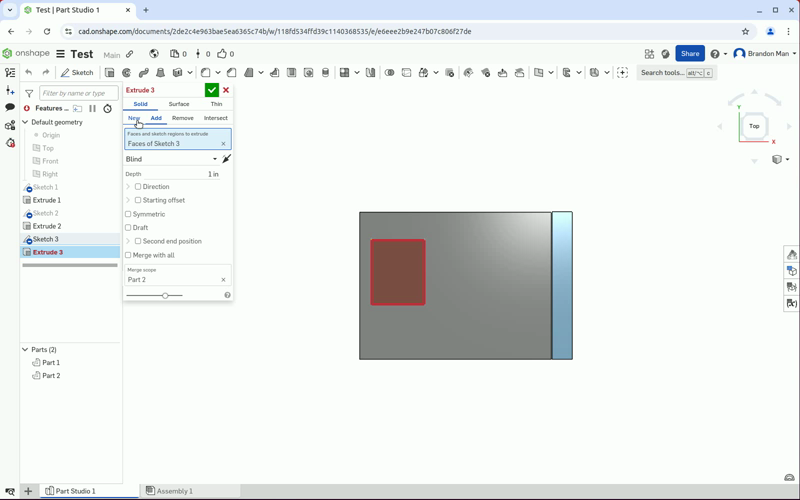
click(137, 120)
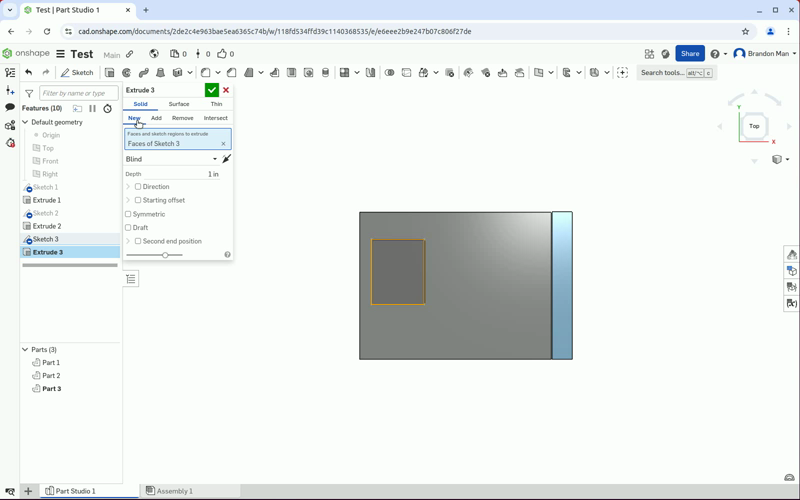
key(tab, 4)
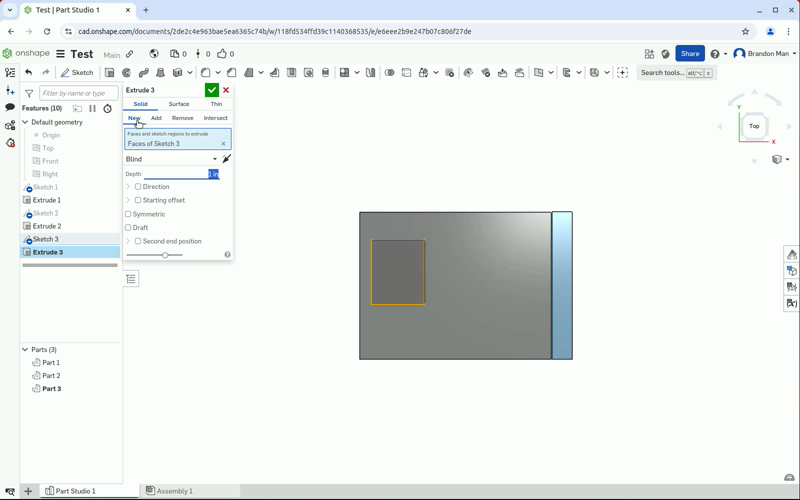
text(-0.722)
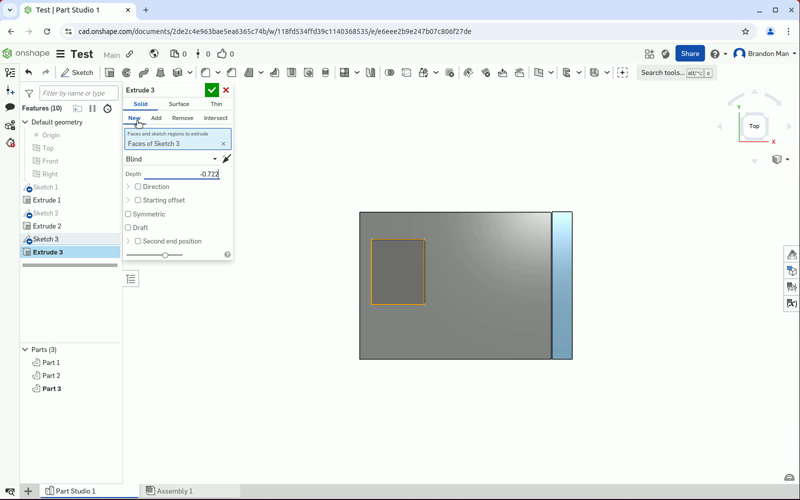
key(enter)
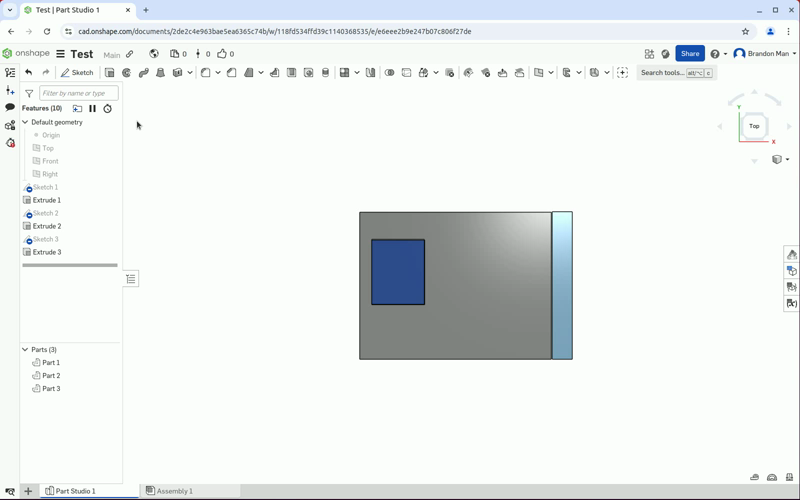
key(shift+h)
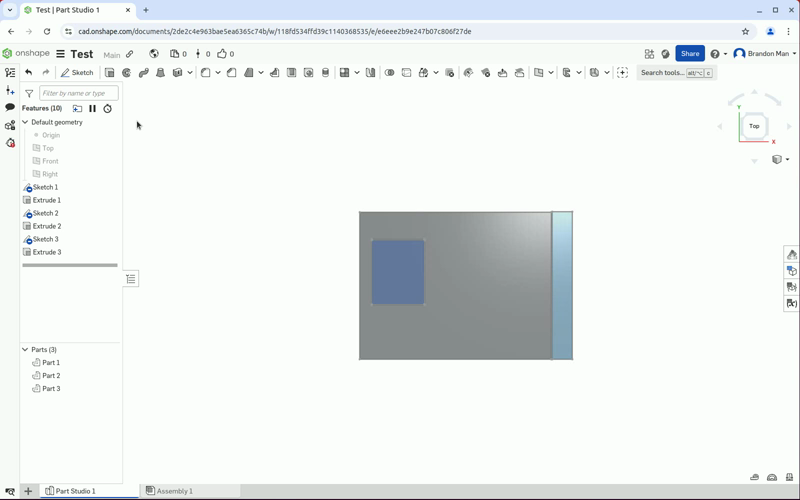
key(shift+h)
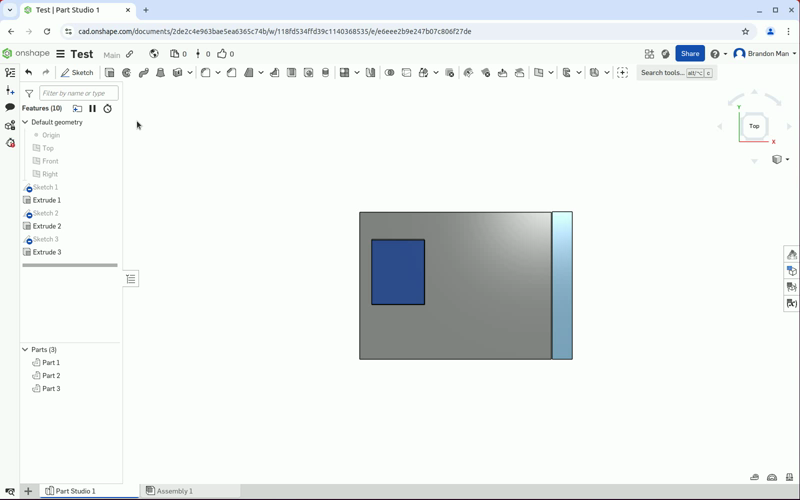
mouse_move(73, 189)
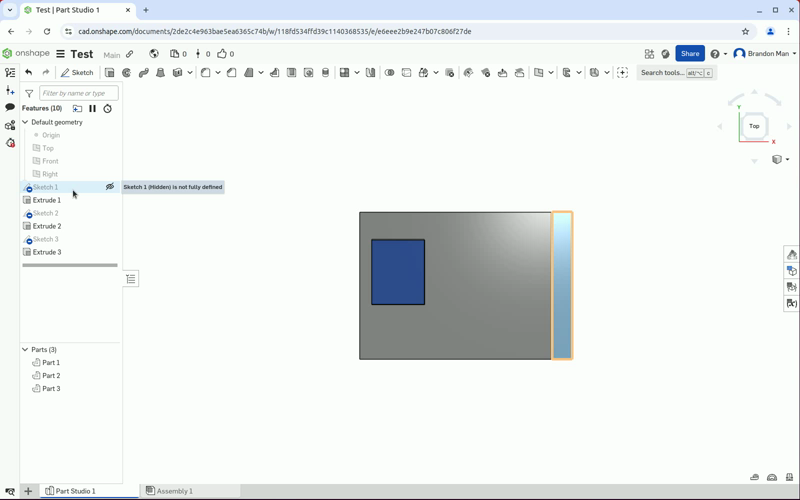
click(73, 189)
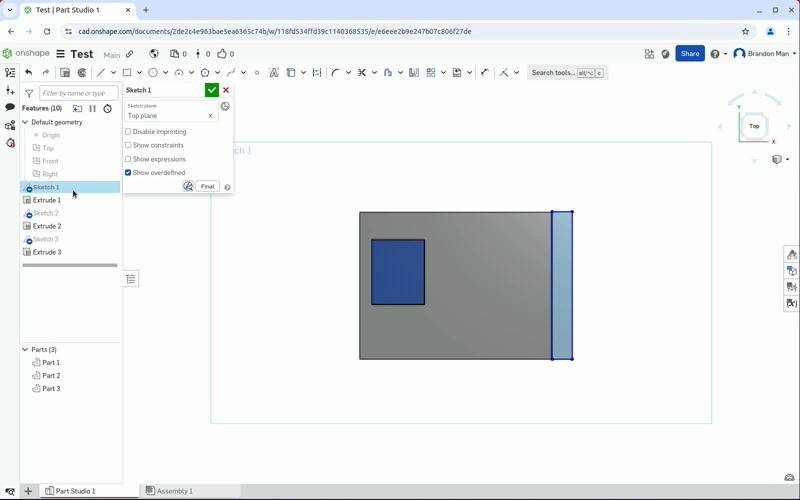
mouse_move(229, 92)
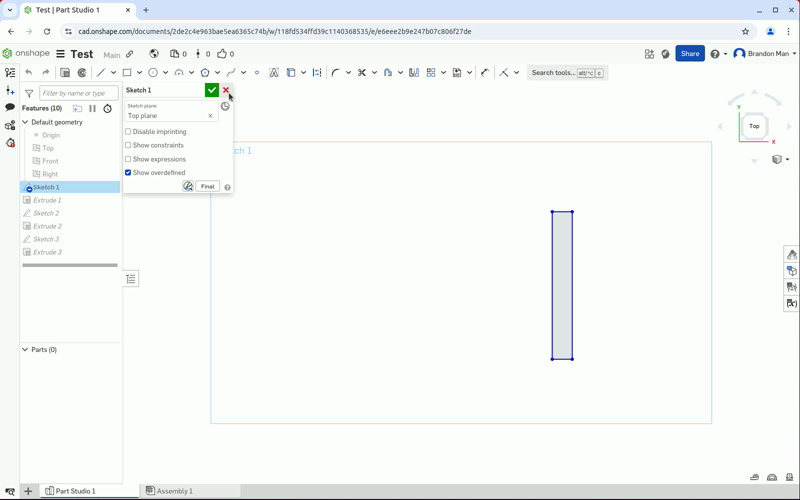
click(229, 92)
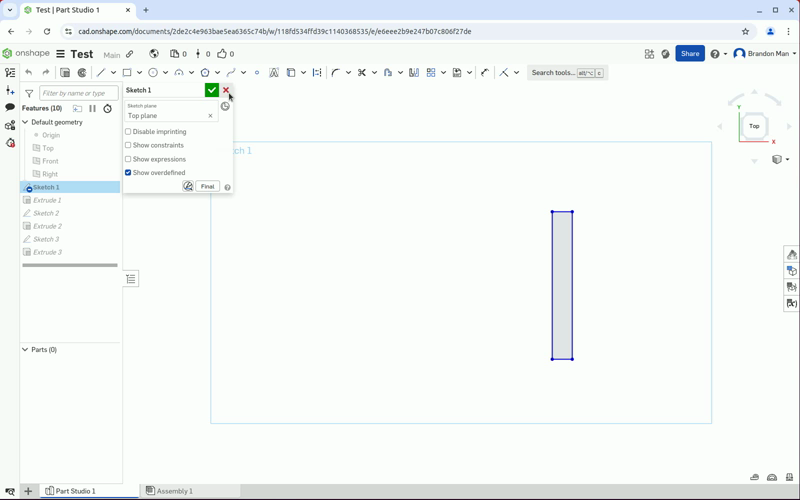
key(shift+s)
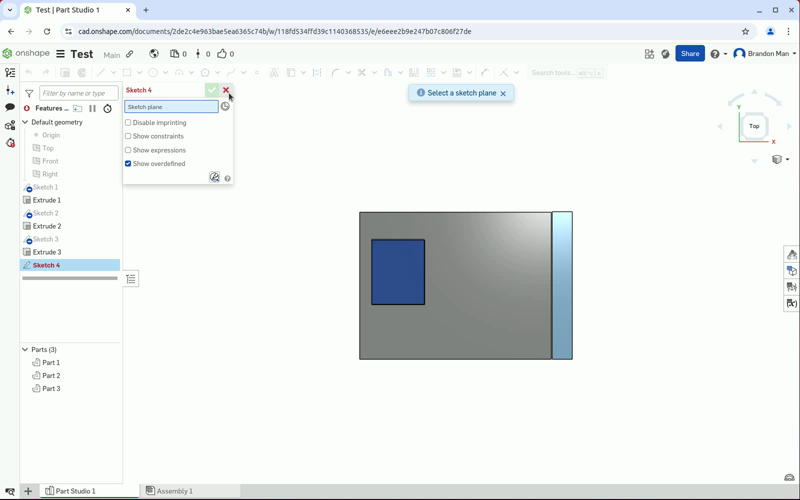
mouse_move(73, 150)
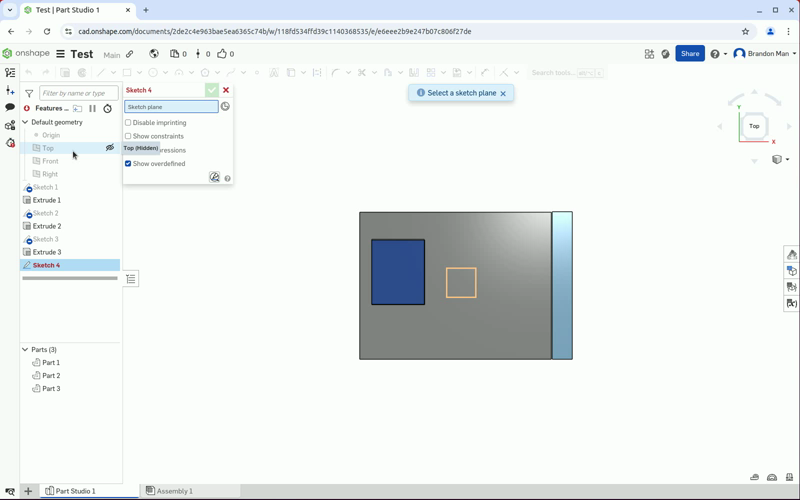
click(73, 150)
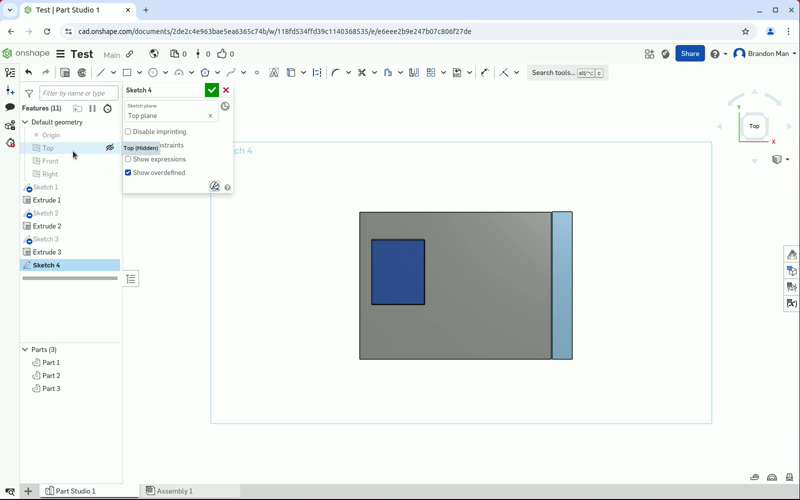
mouse_move(73, 352)
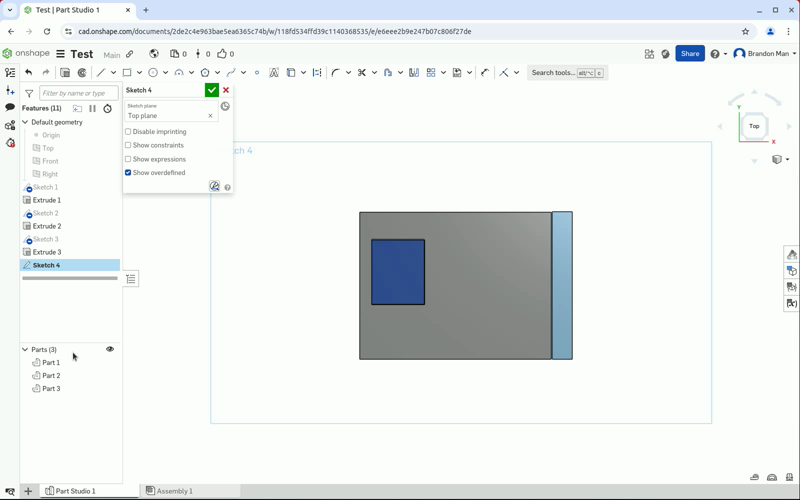
key(y)
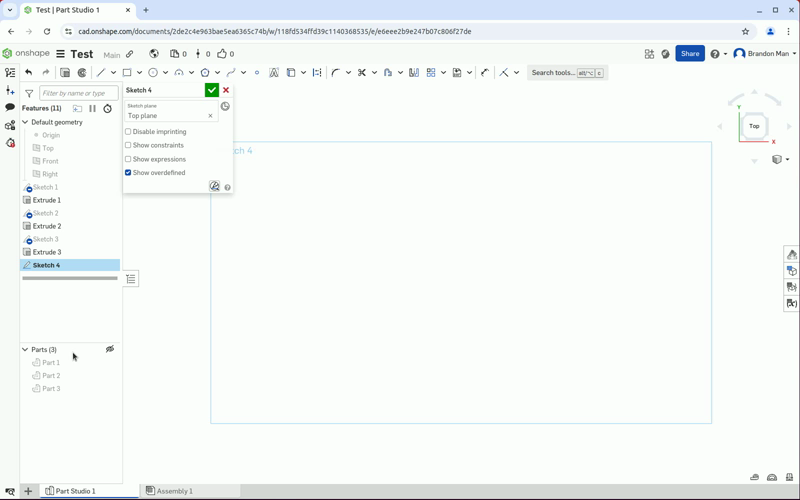
key(l)
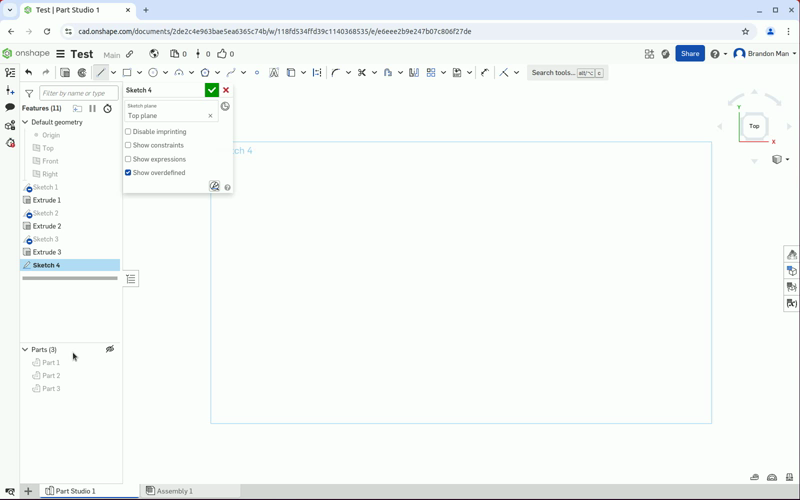
key_down(shift)
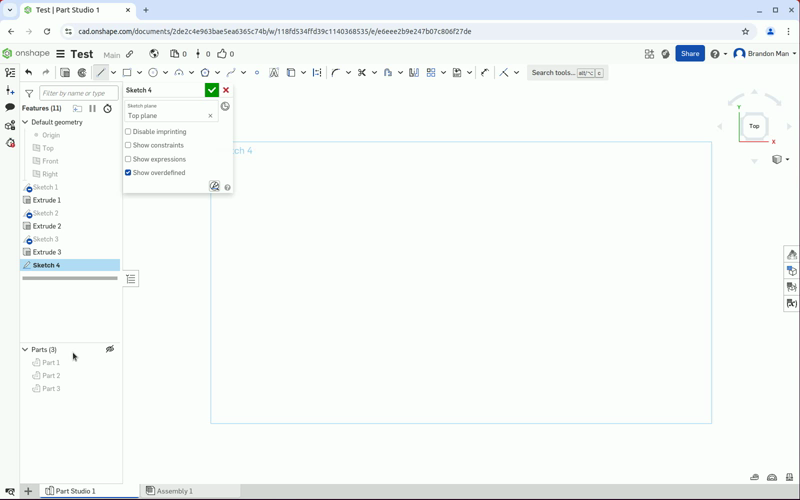
mouse_move(371, 304)
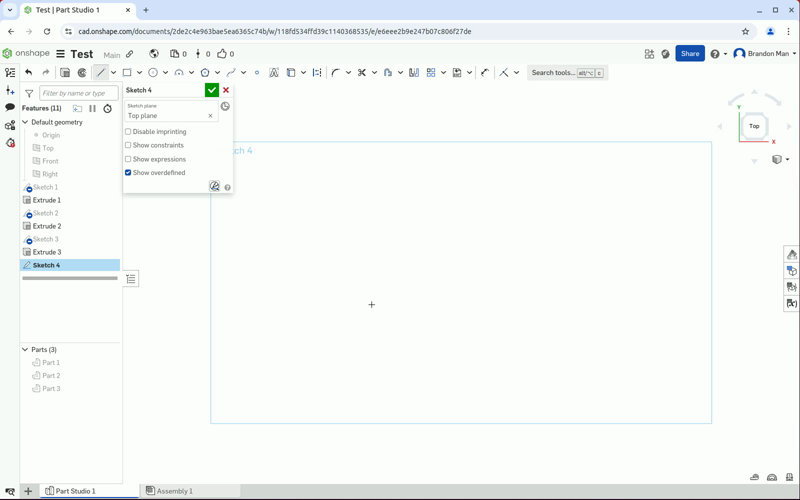
click(371, 304)
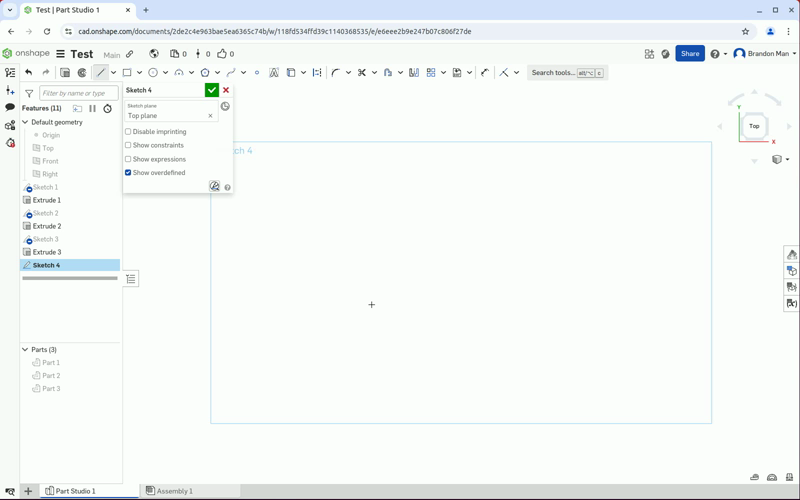
key_up(shift)
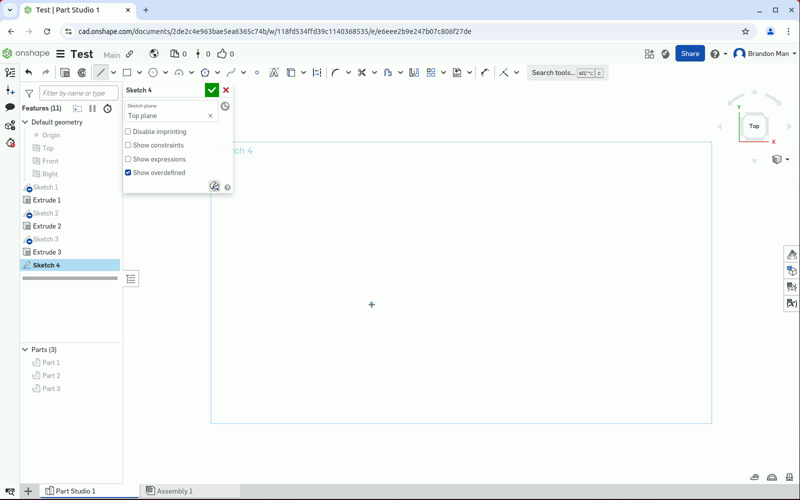
key_down(shift)
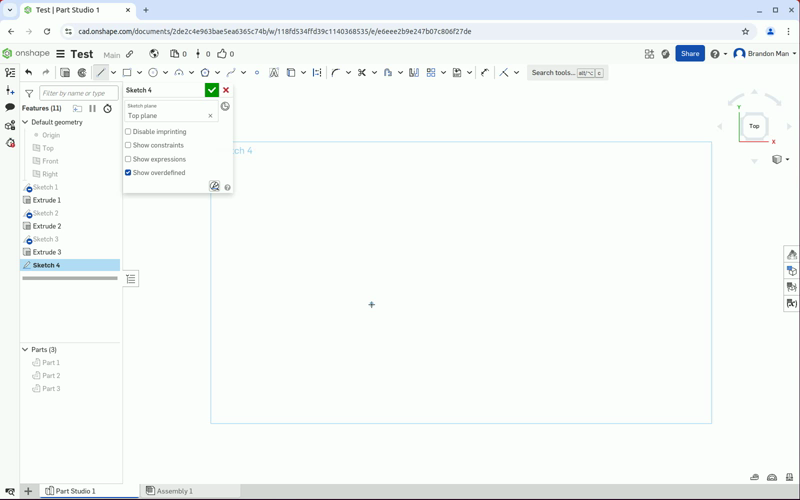
mouse_move(401, 304)
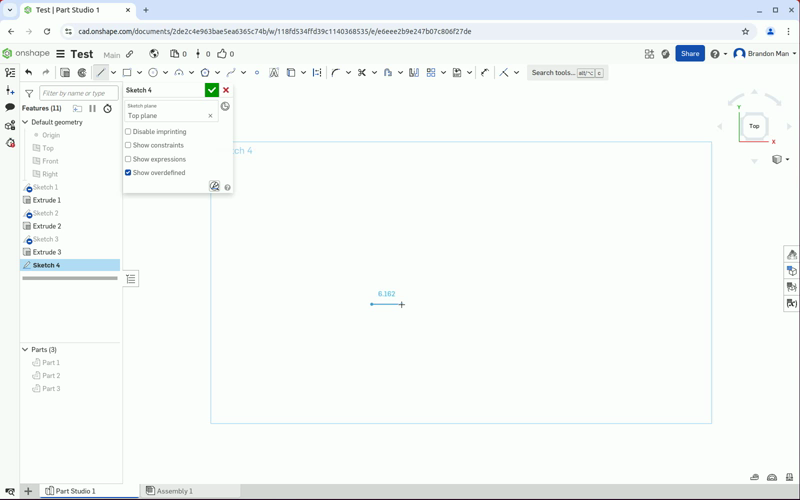
mouse_move(424, 304)
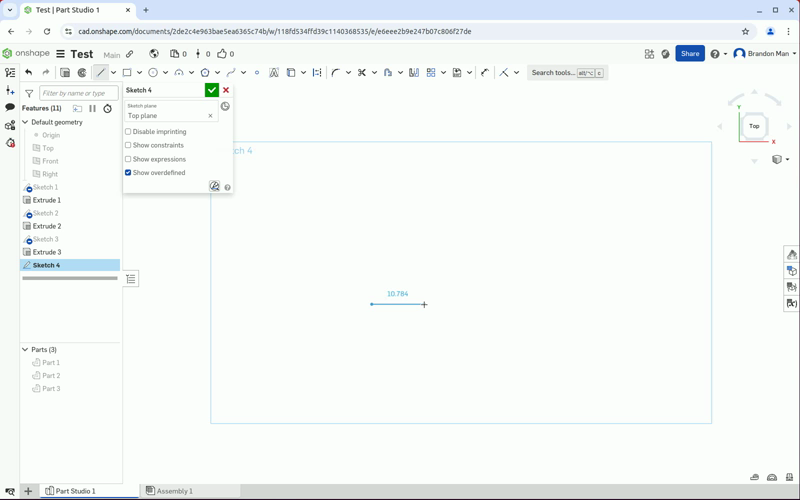
click(424, 304)
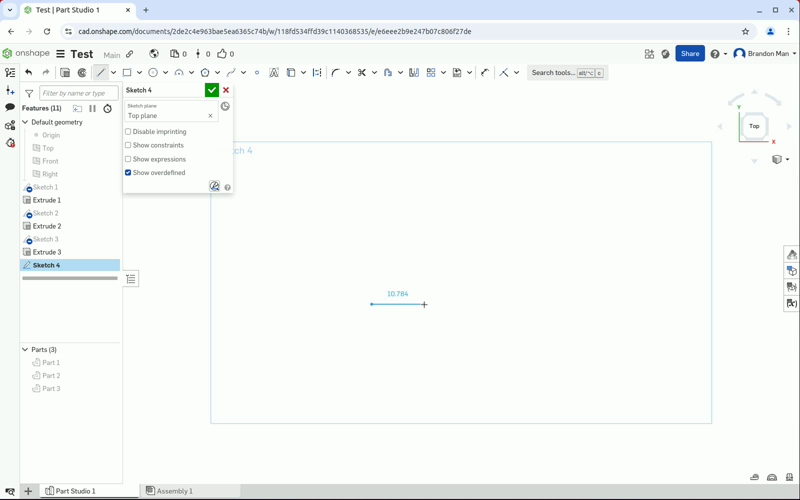
key_up(shift)
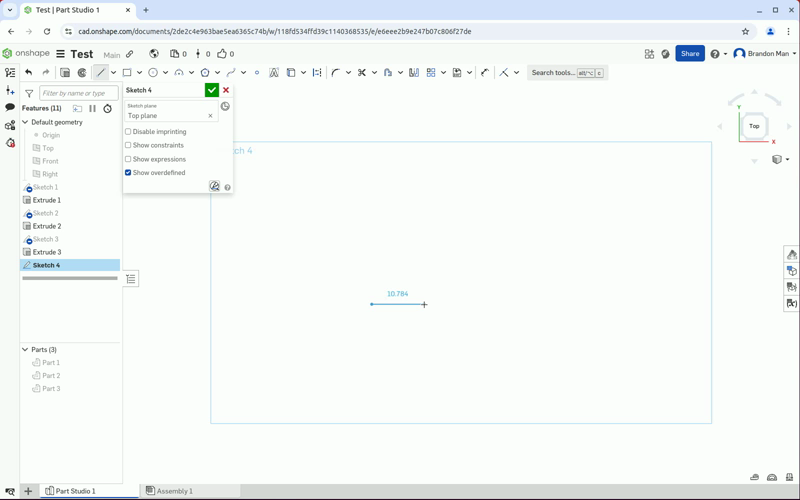
key_down(shift)
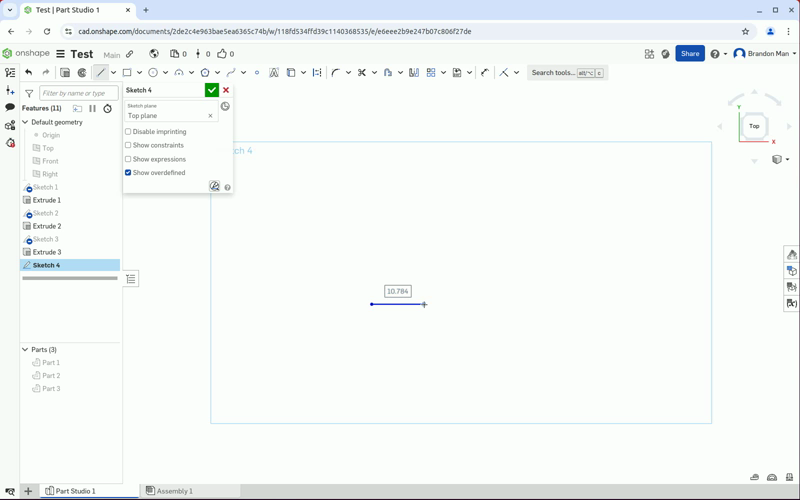
mouse_move(424, 239)
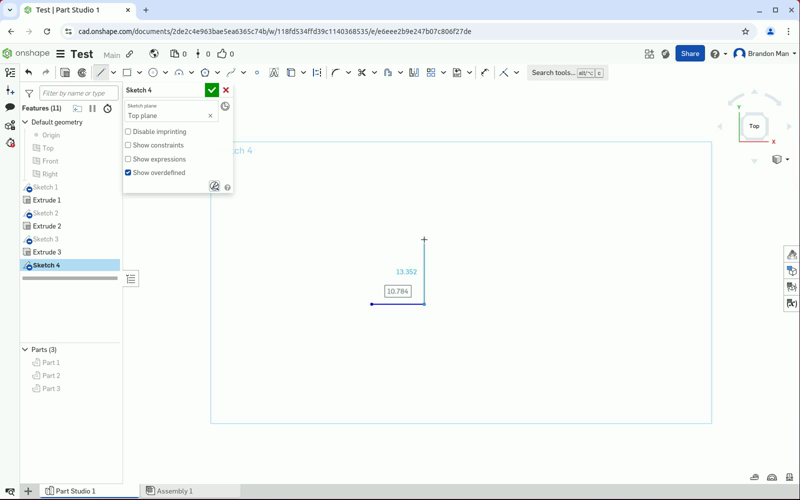
click(424, 239)
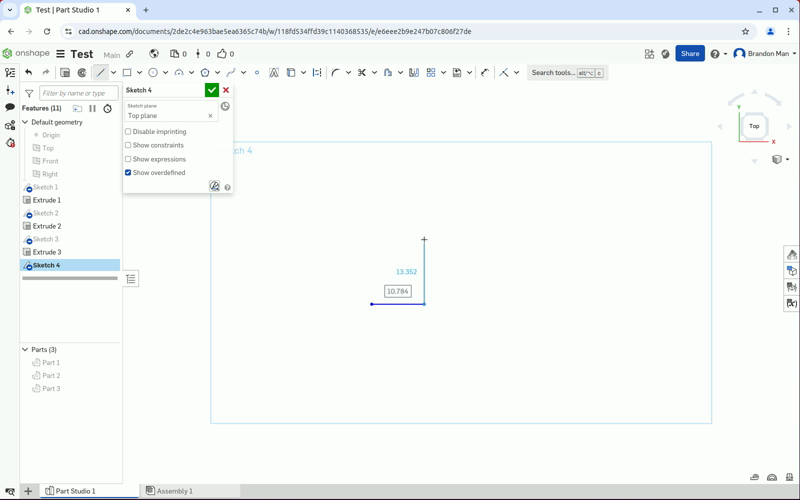
key_up(shift)
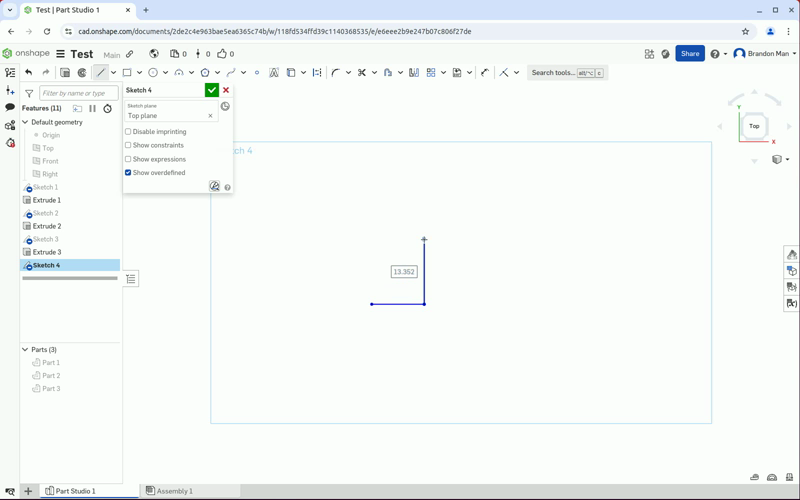
key_down(shift)
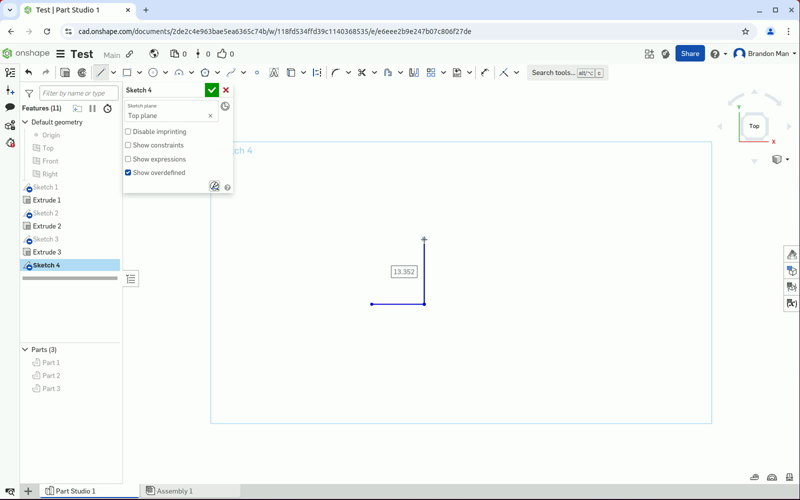
mouse_move(454, 239)
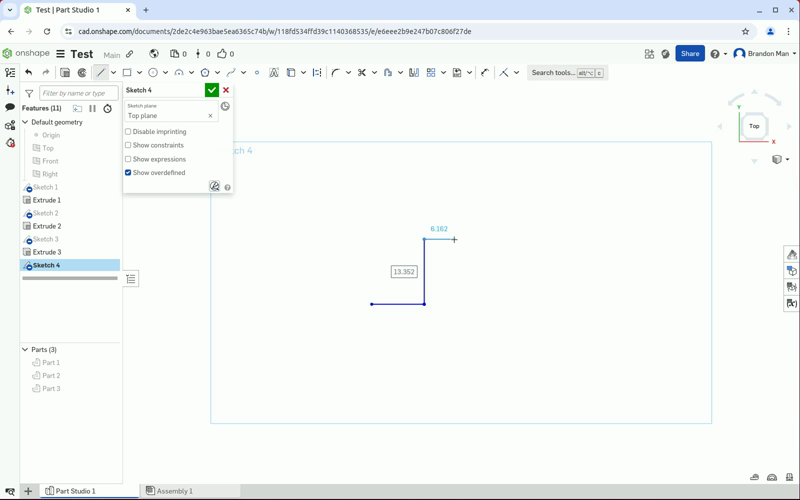
mouse_move(371, 239)
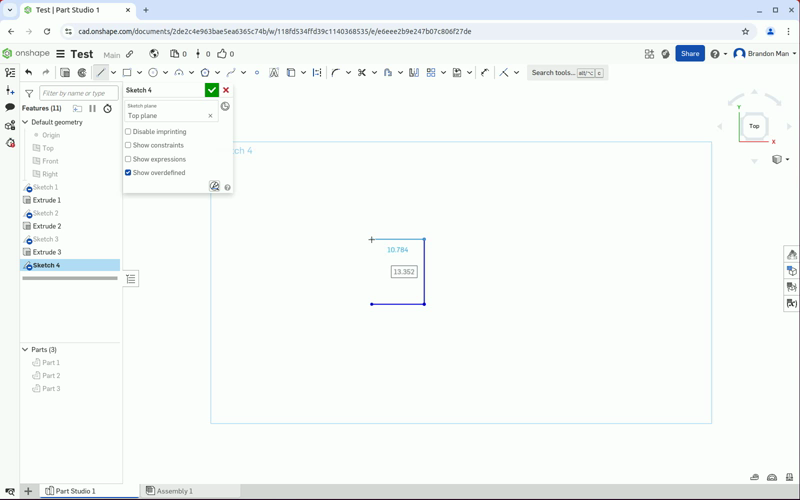
click(371, 239)
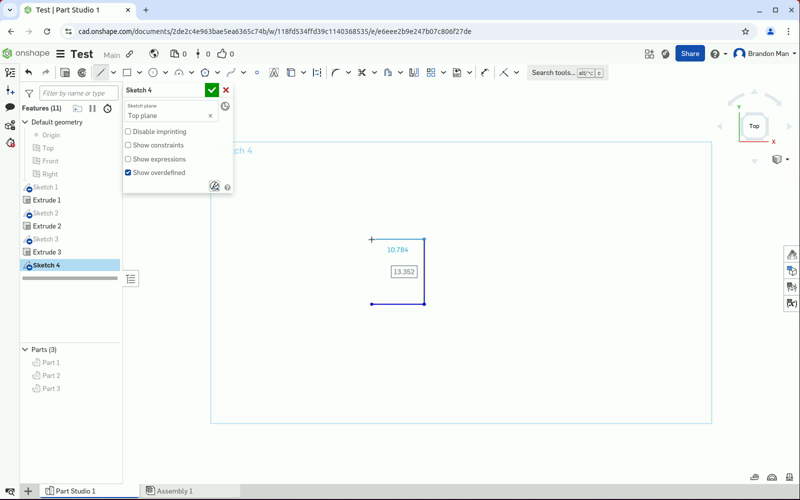
key_up(shift)
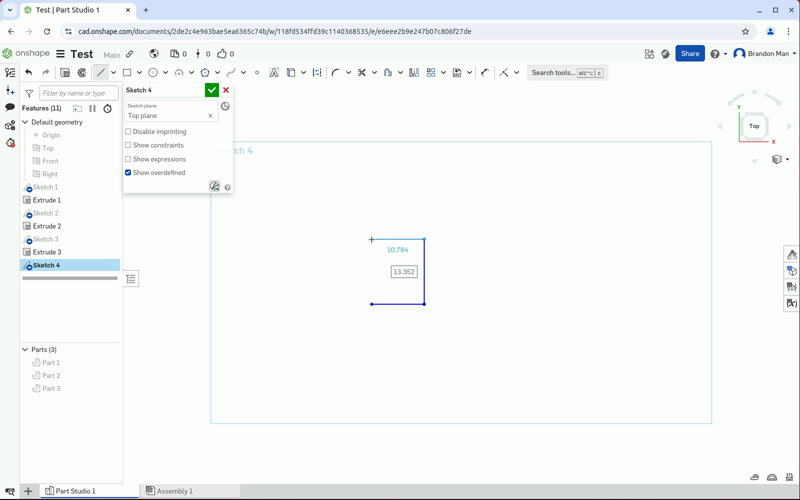
key_down(shift)
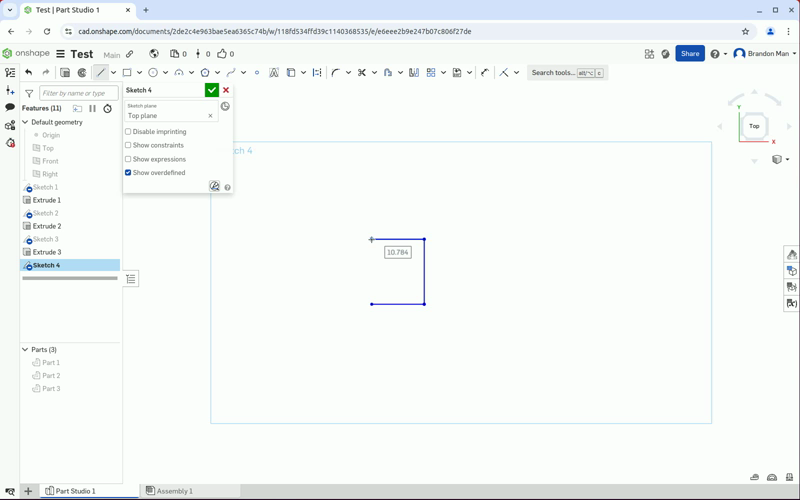
mouse_move(371, 304)
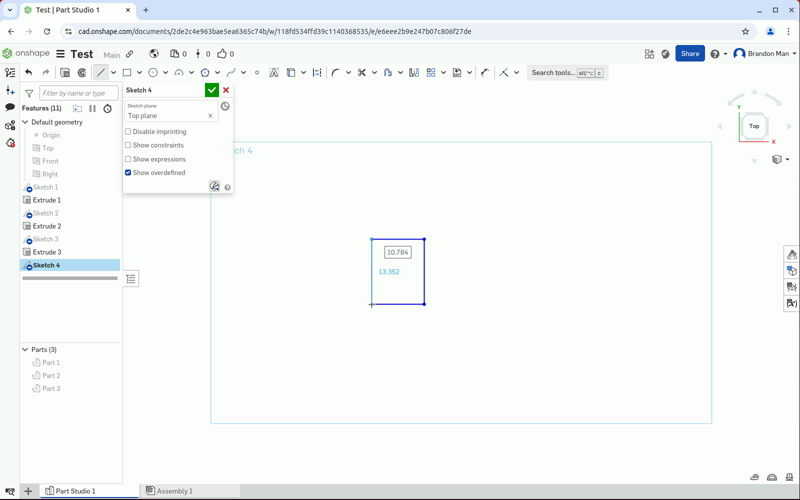
key_up(shift)
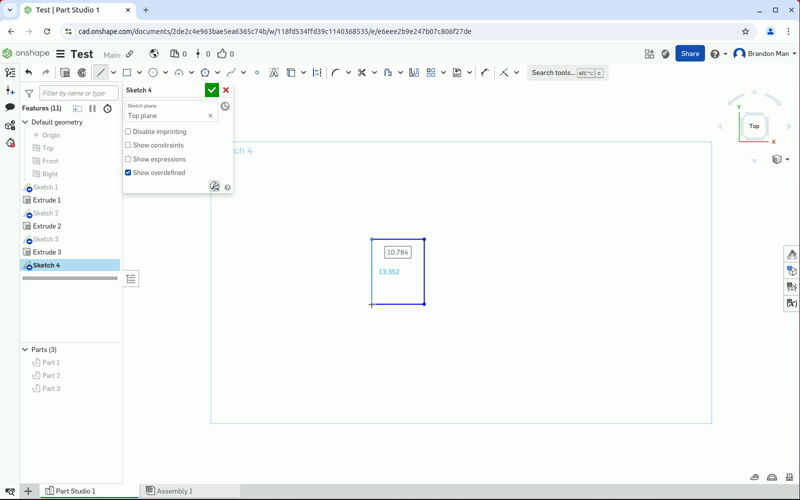
click(371, 304)
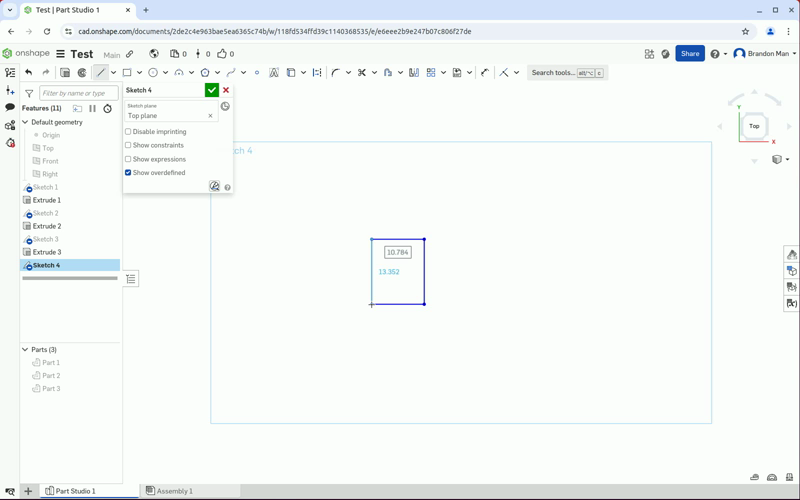
key(esc)
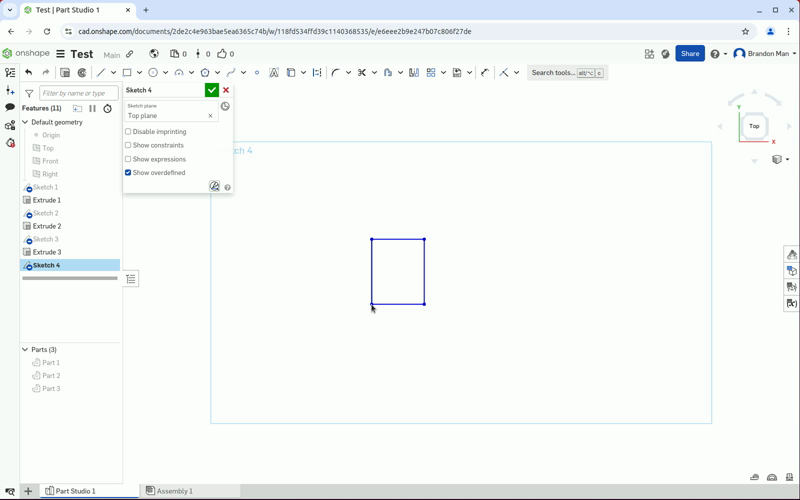
mouse_move(400, 258)
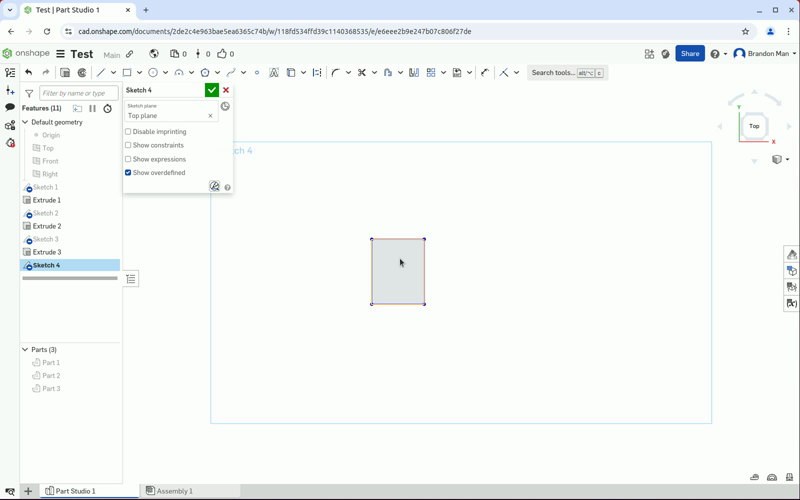
click(400, 258)
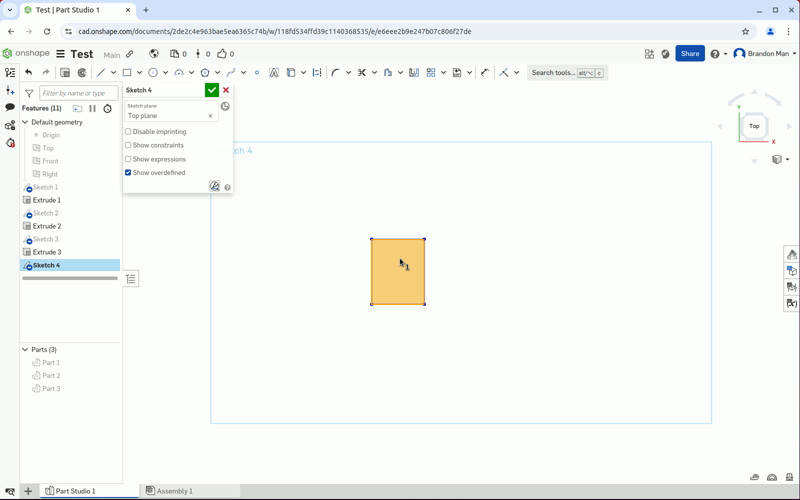
mouse_move(73, 352)
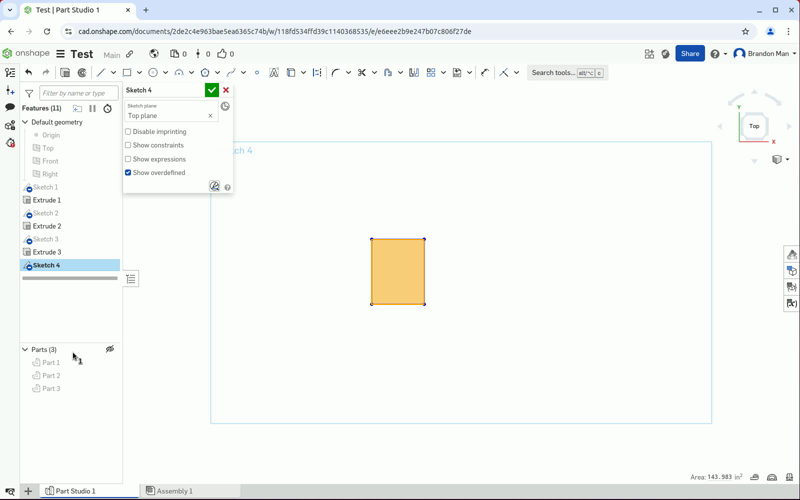
key(shift+y)
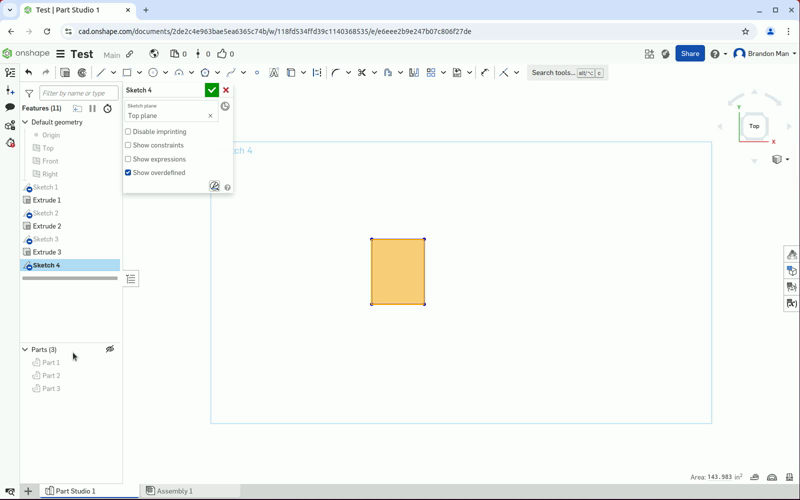
key(shift+e)
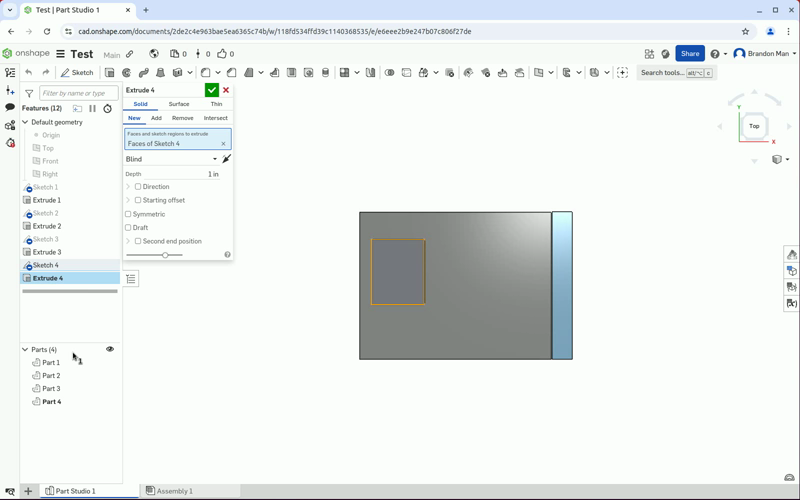
mouse_move(143, 106)
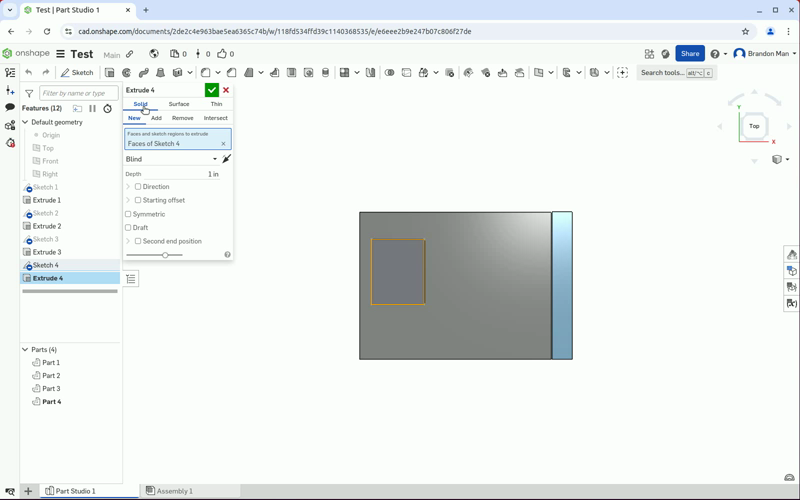
click(143, 106)
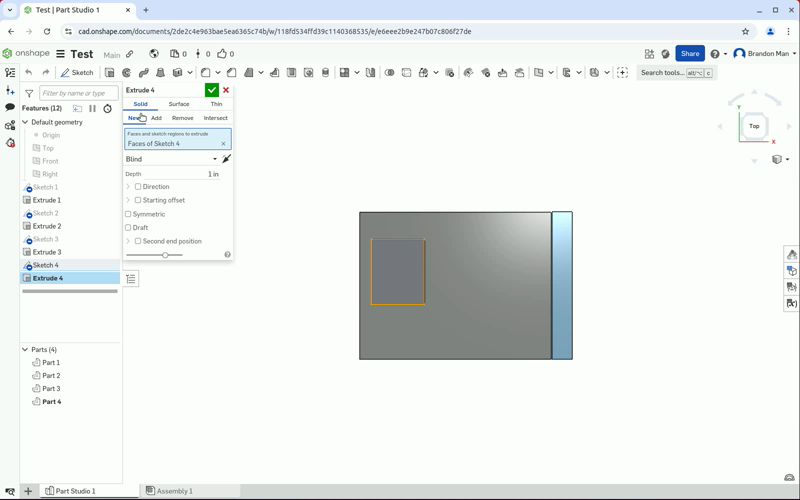
mouse_move(137, 120)
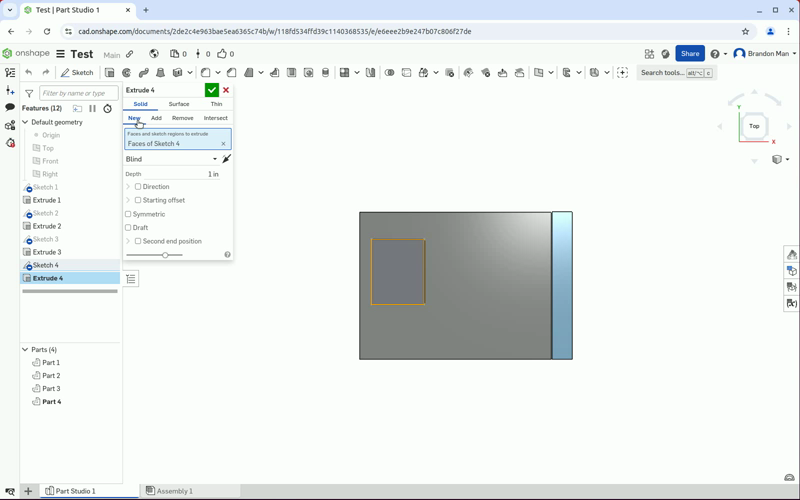
click(137, 120)
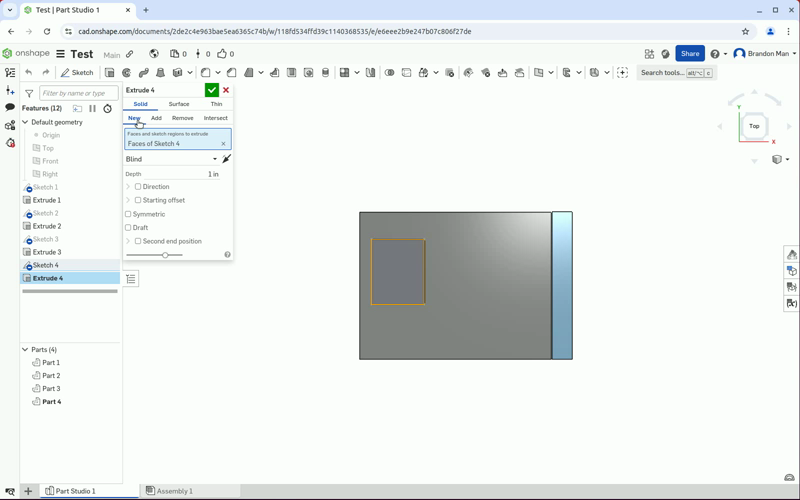
key(tab, 4)
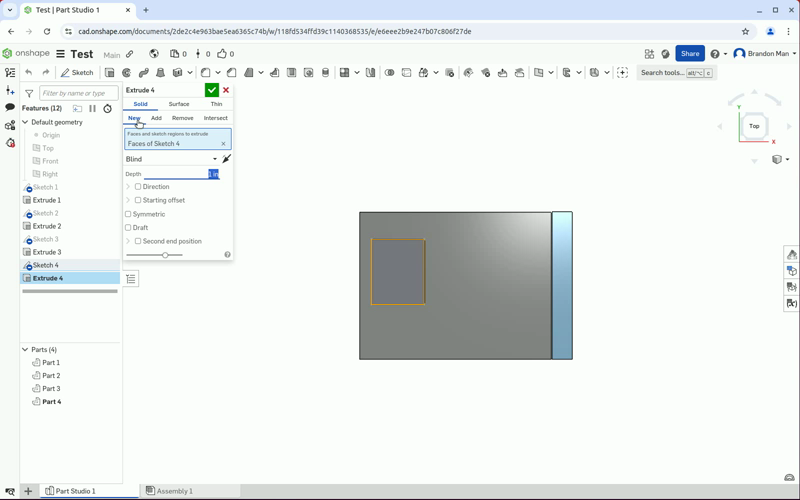
text(3.611)
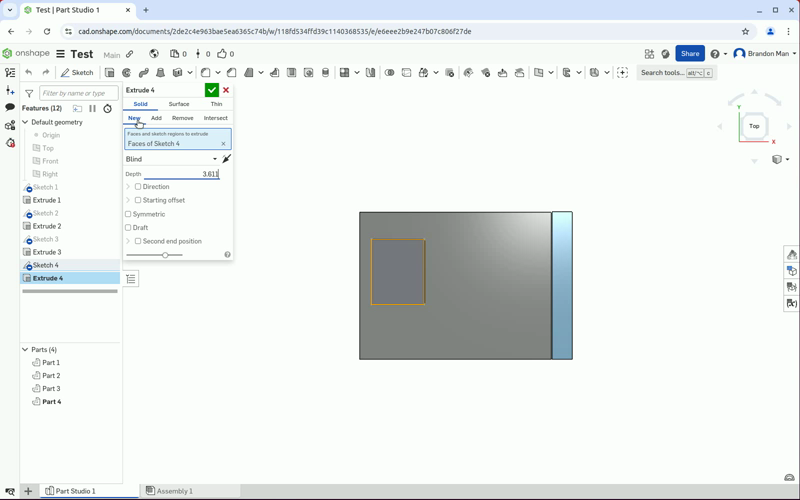
key(enter)
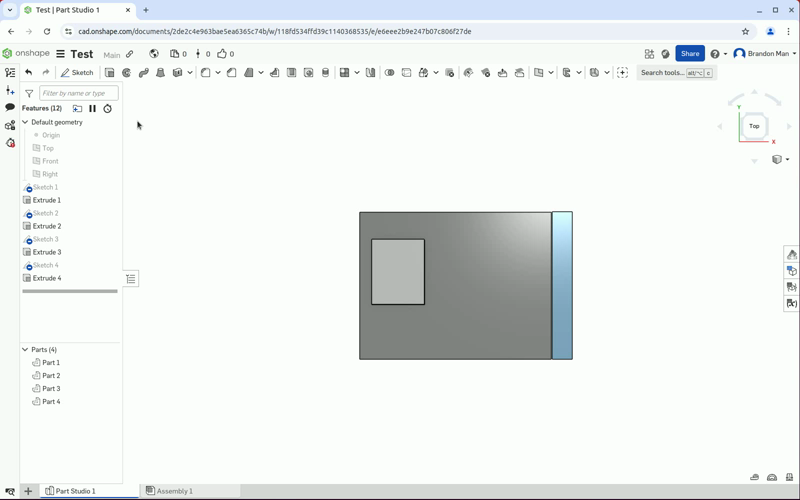
key(shift+h)
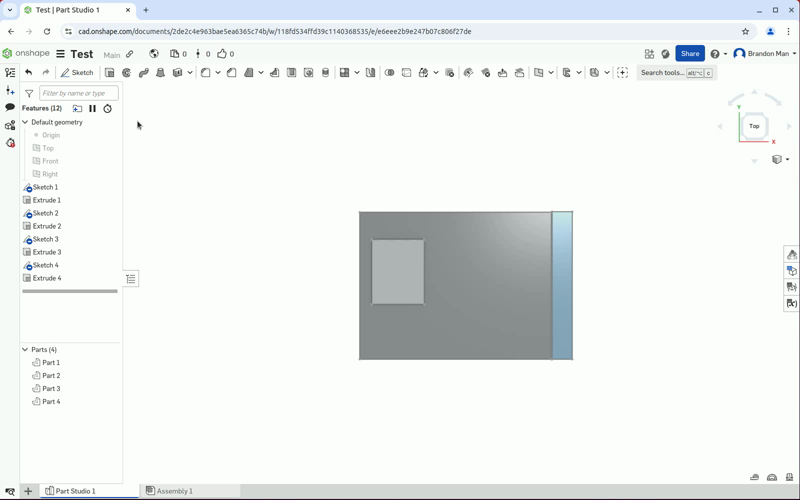
key(shift+h)
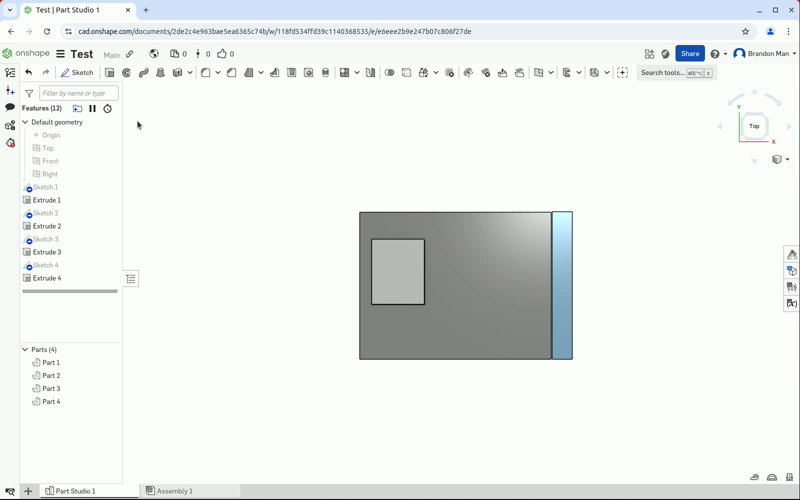
mouse_move(73, 189)
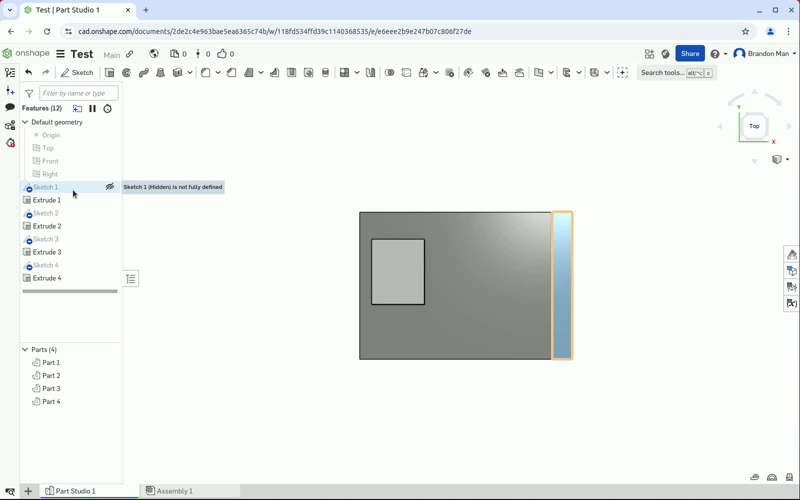
click(73, 189)
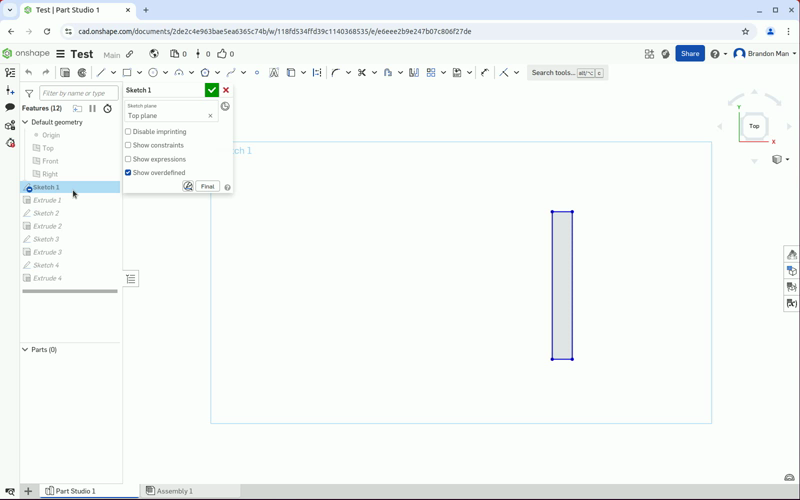
mouse_move(229, 92)
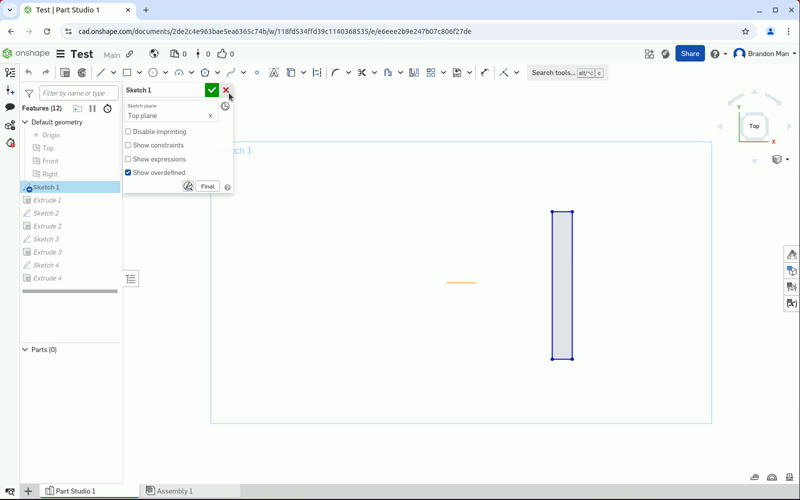
click(229, 92)
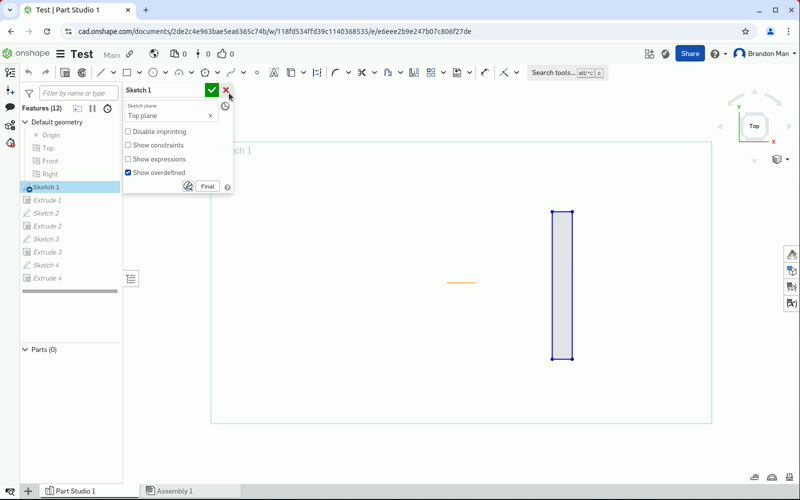
key(shift+s)
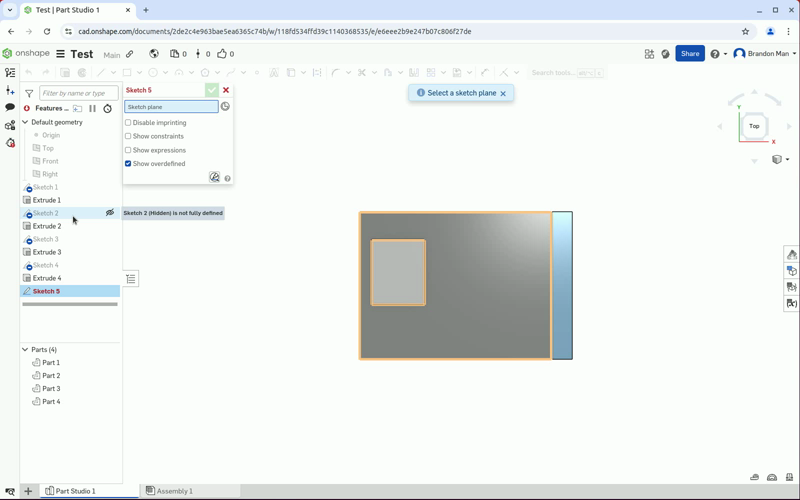
scroll(3)
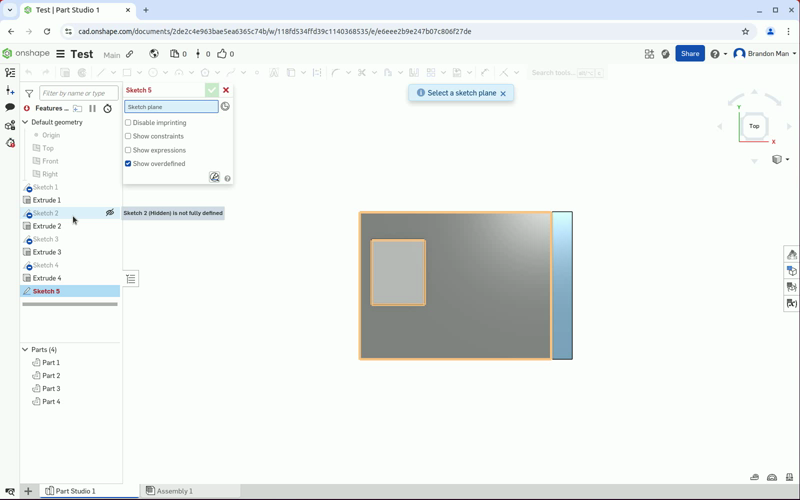
mouse_move(73, 150)
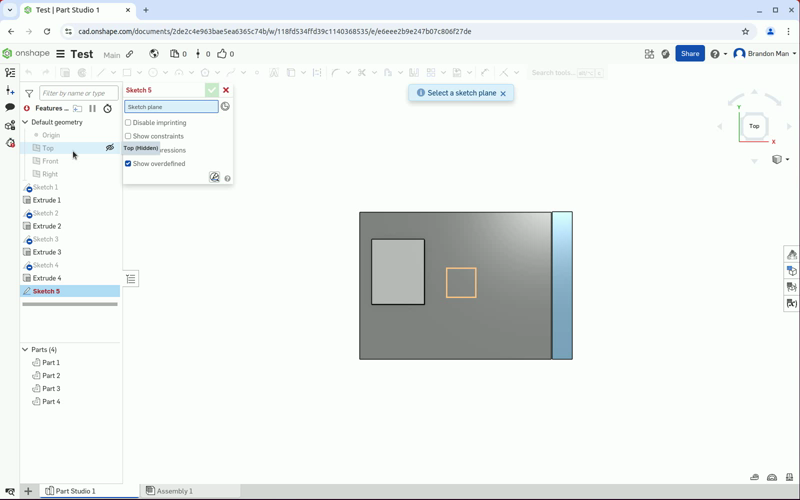
click(73, 150)
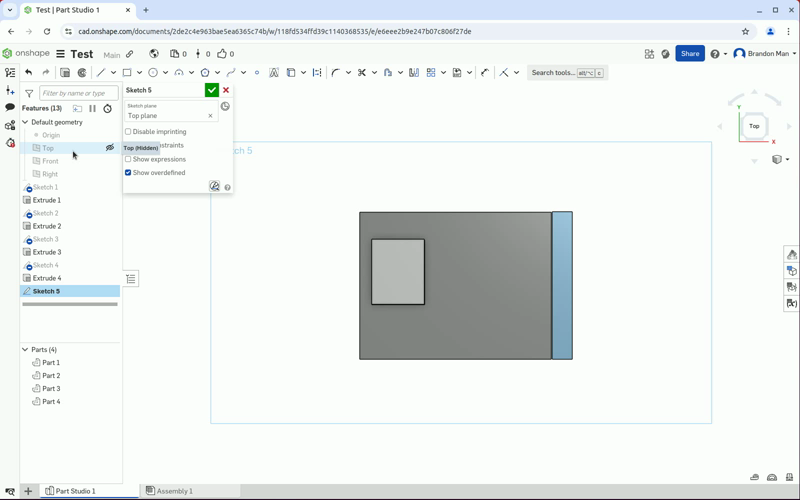
mouse_move(73, 352)
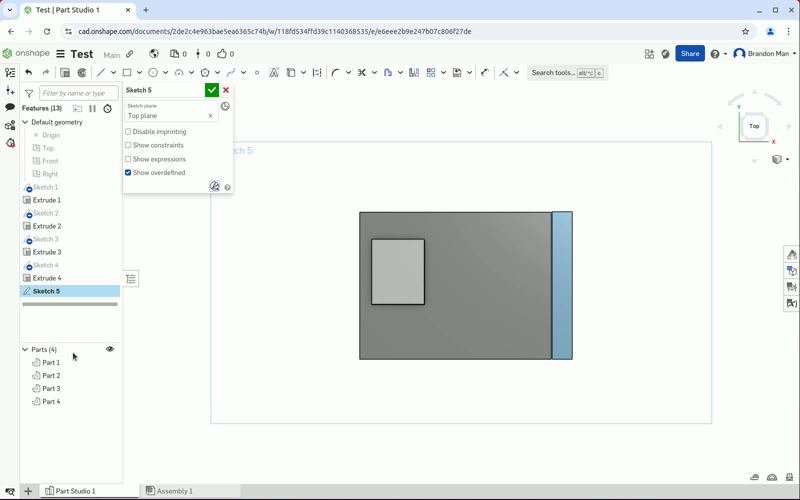
key(y)
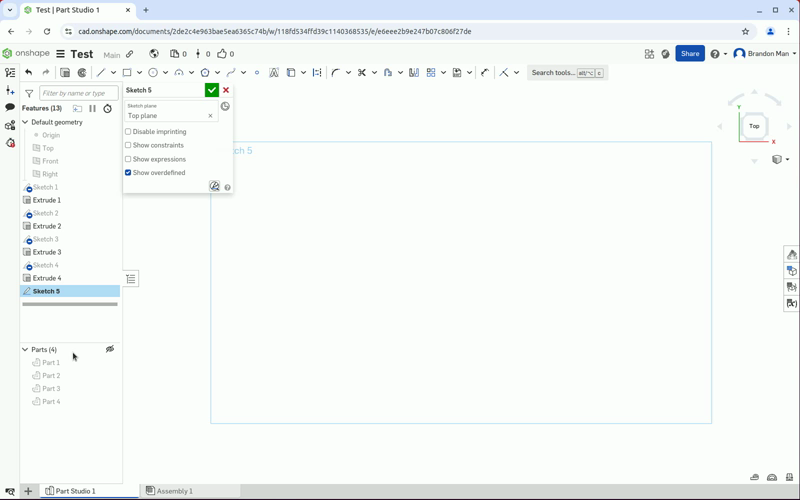
key(l)
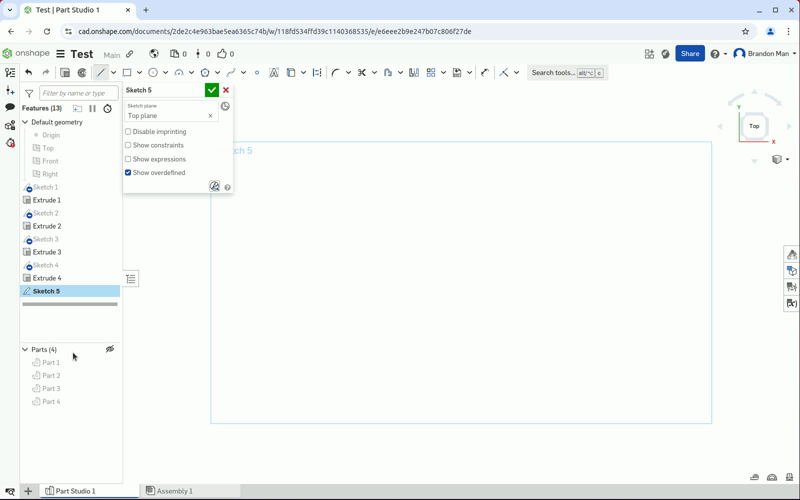
key_down(shift)
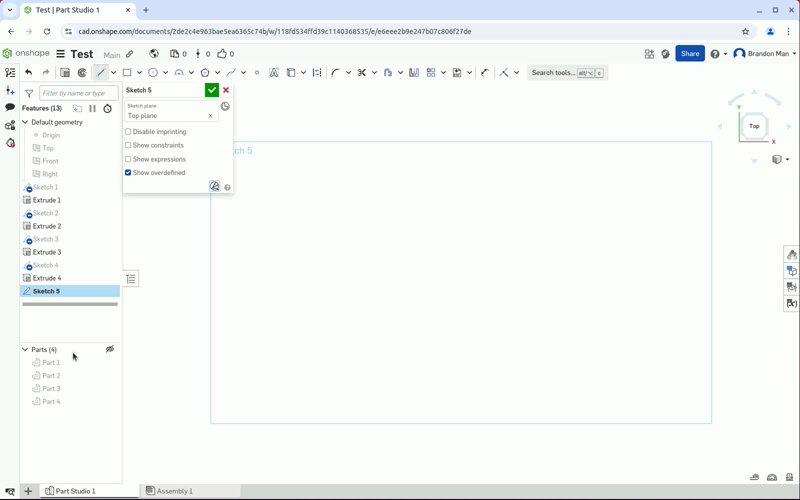
mouse_move(552, 359)
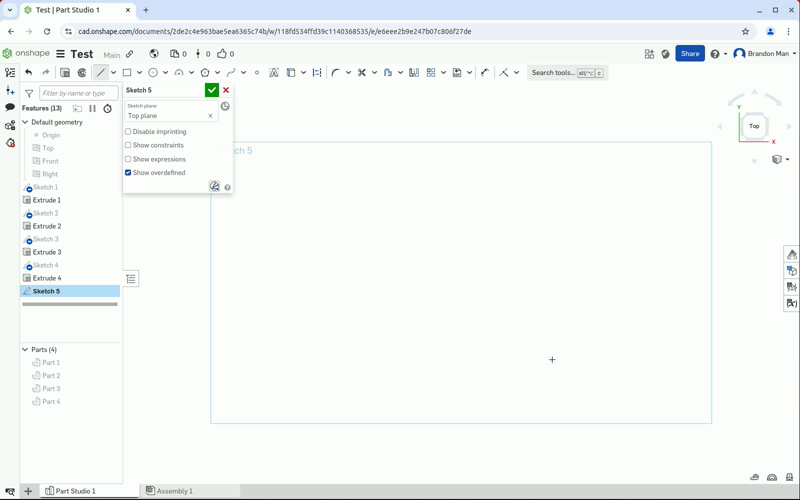
click(552, 359)
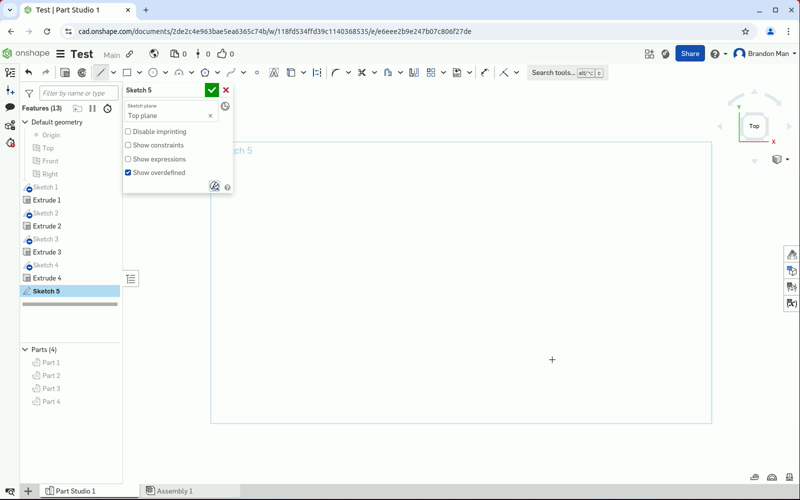
key_up(shift)
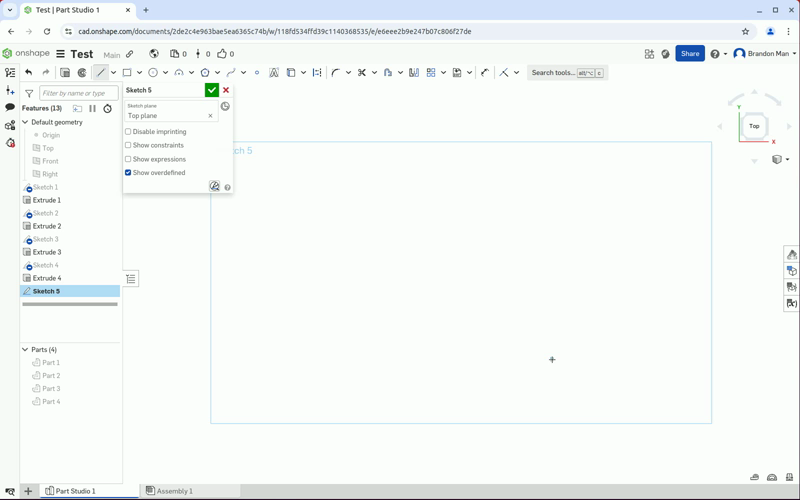
key_down(shift)
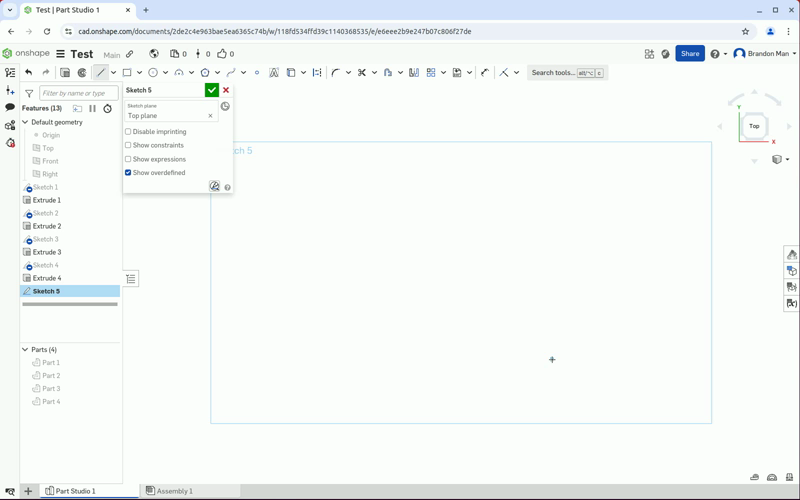
mouse_move(582, 359)
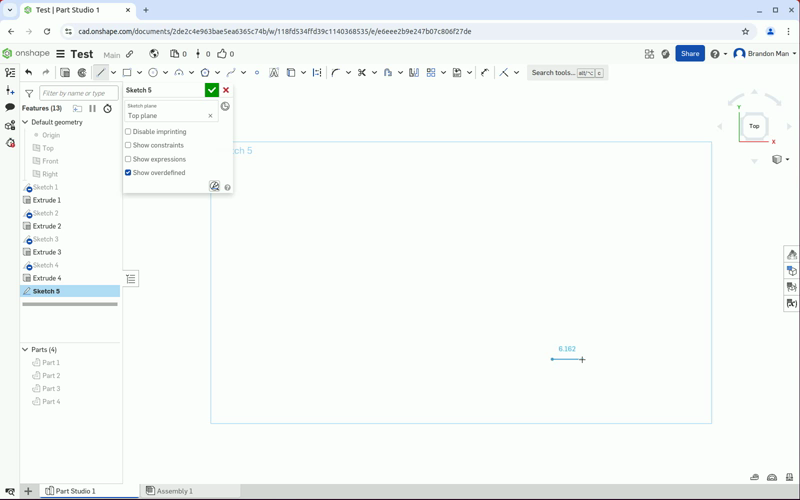
mouse_move(572, 359)
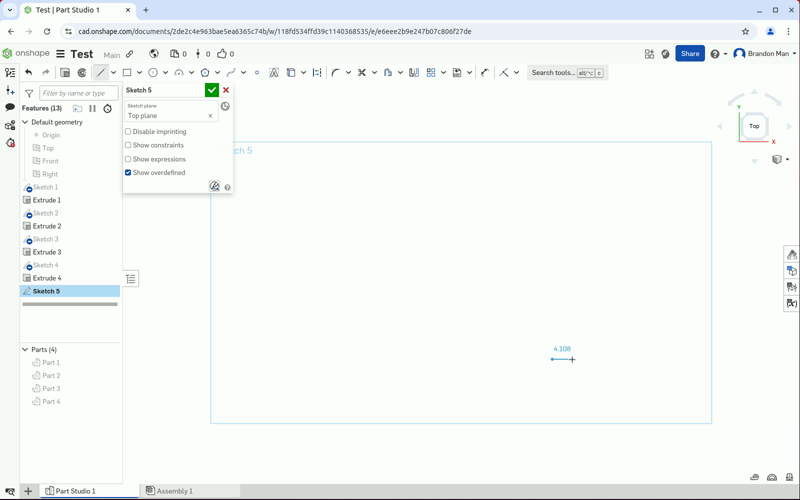
click(572, 359)
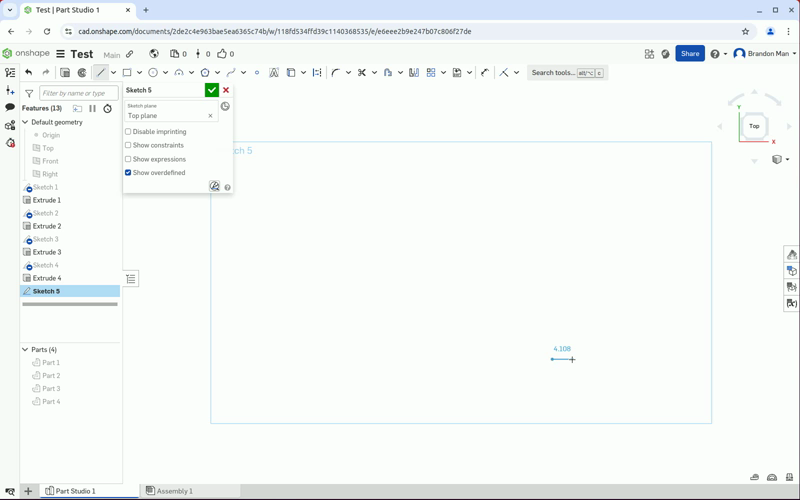
key_up(shift)
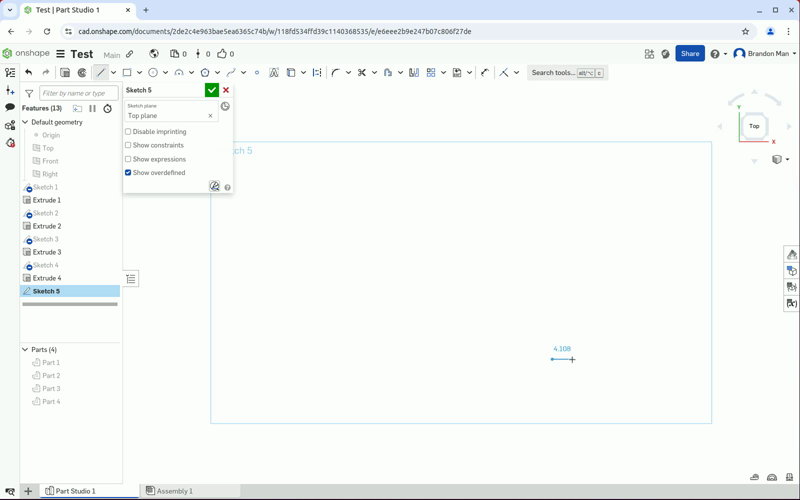
key_down(shift)
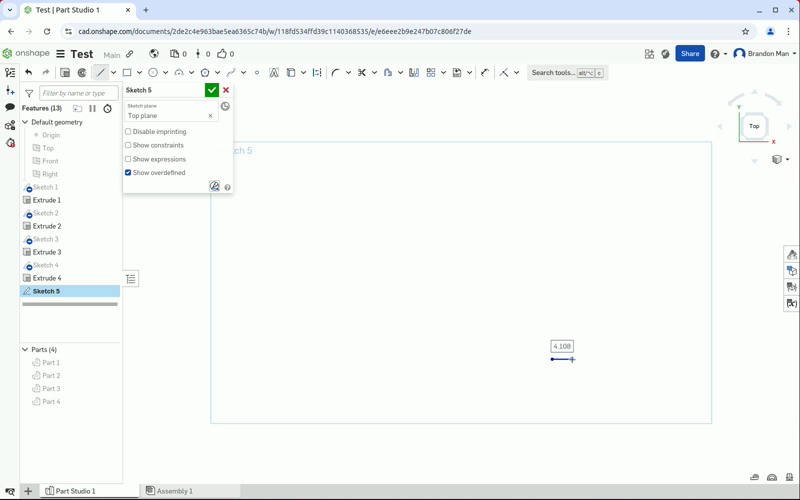
mouse_move(572, 211)
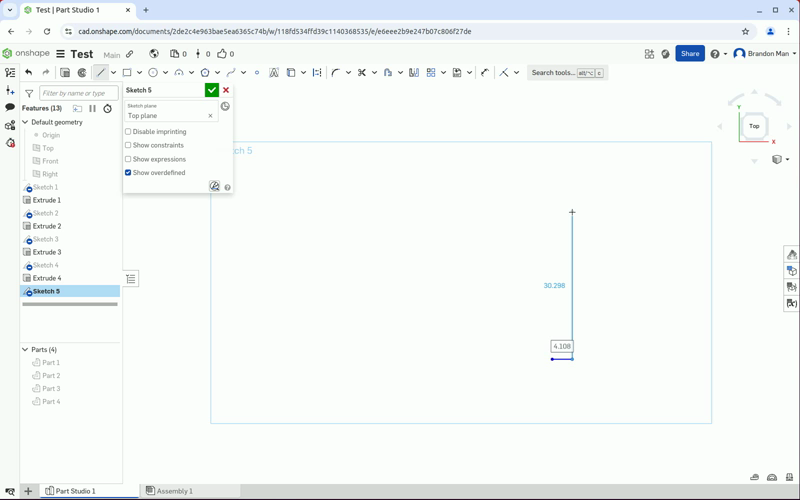
click(572, 211)
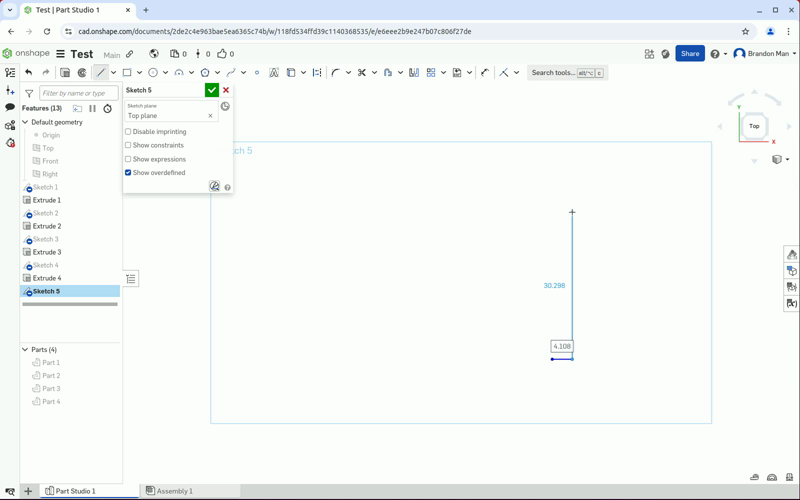
key_up(shift)
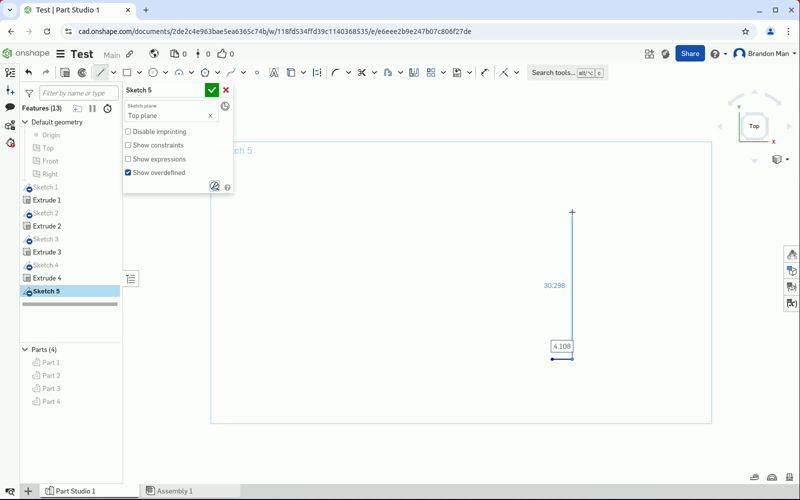
key_down(shift)
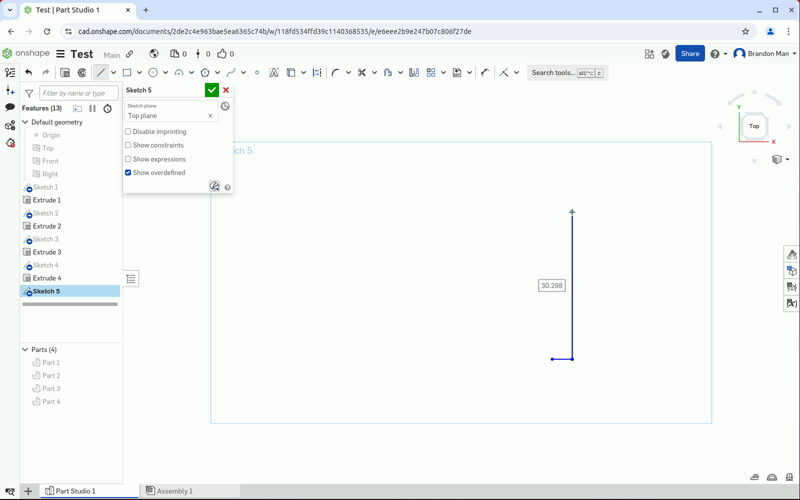
mouse_move(589, 211)
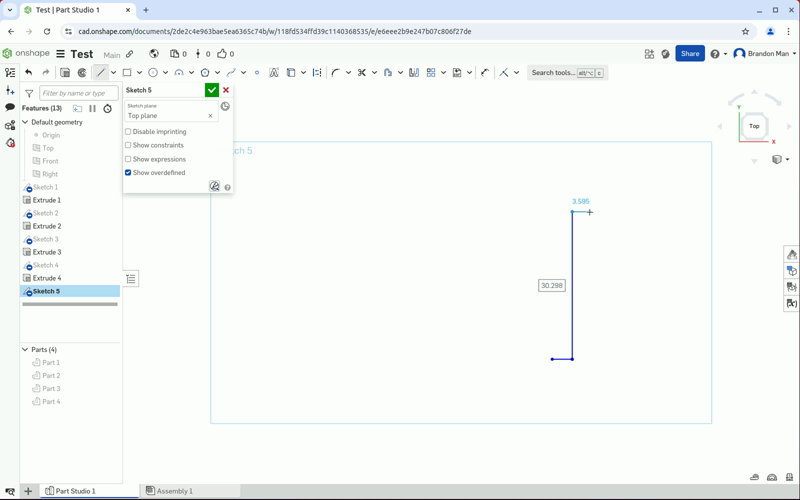
mouse_move(552, 211)
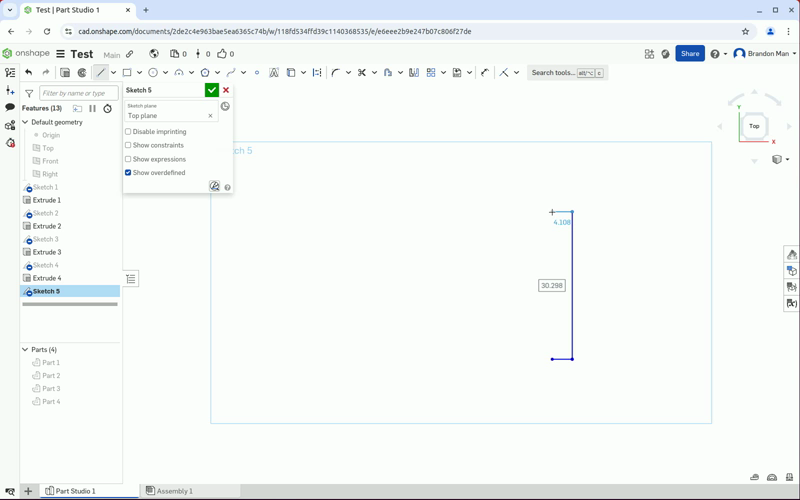
click(552, 211)
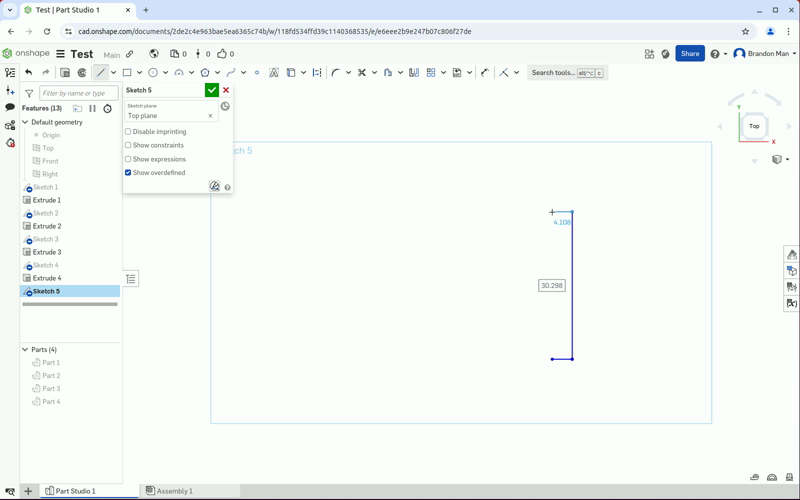
key_up(shift)
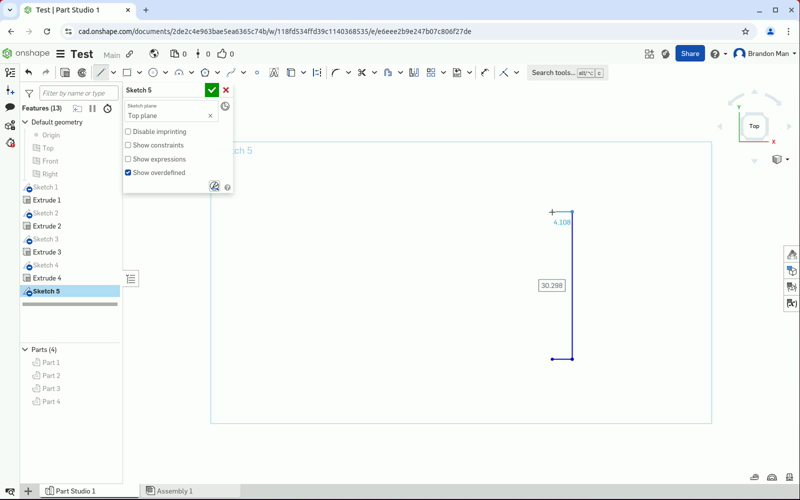
key_down(shift)
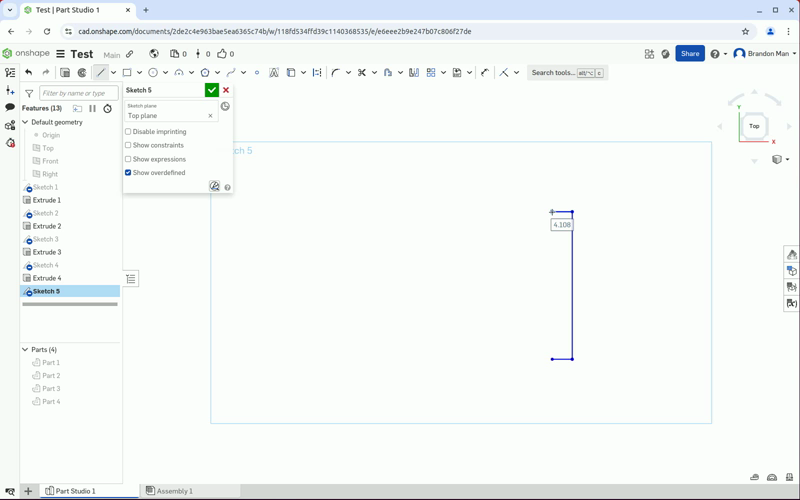
mouse_move(552, 359)
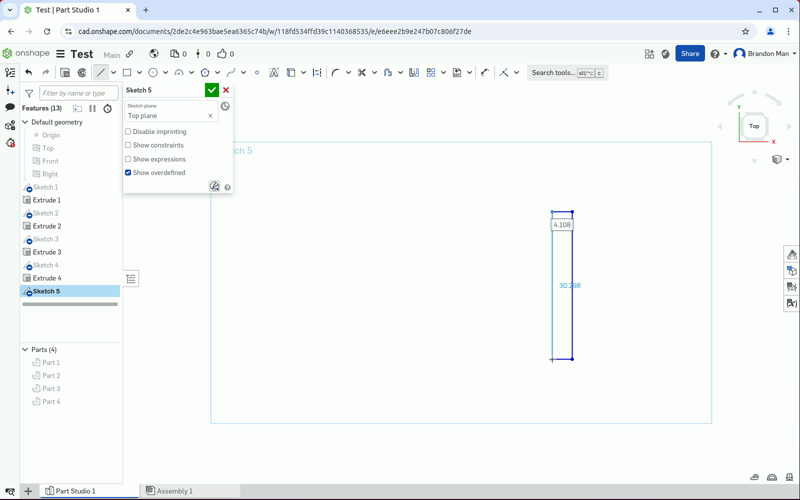
key_up(shift)
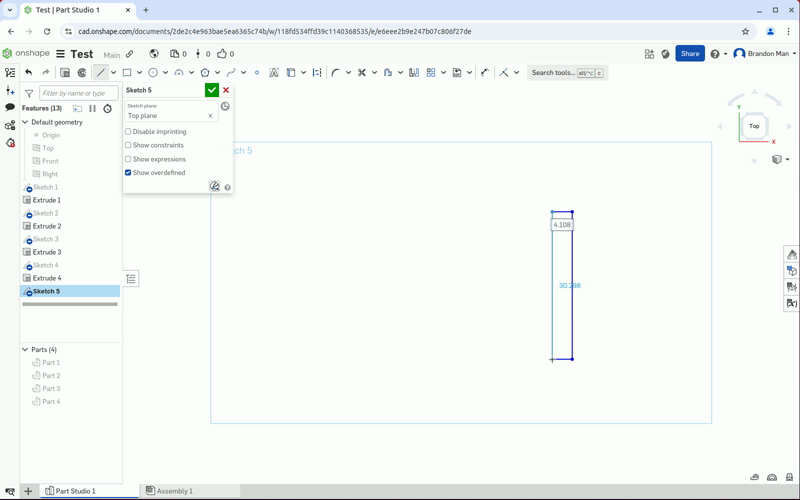
click(552, 359)
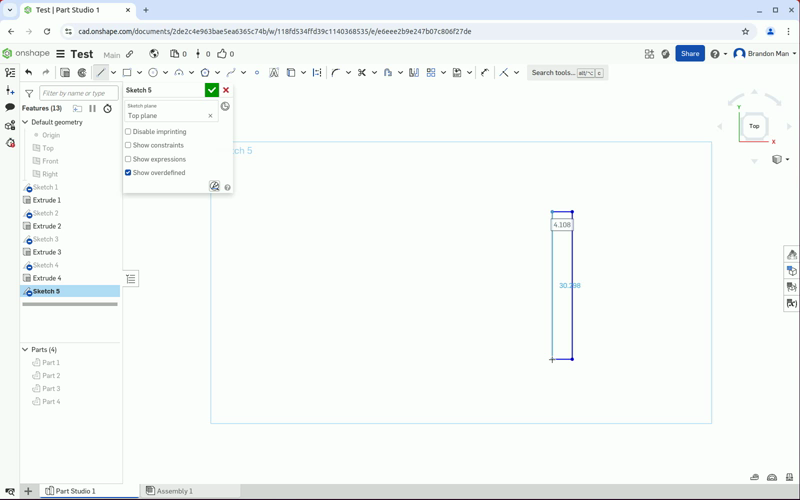
key(esc)
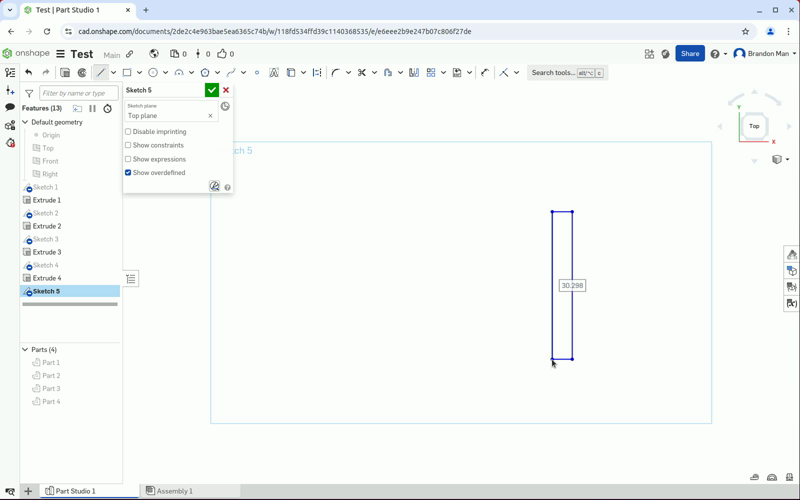
mouse_move(569, 340)
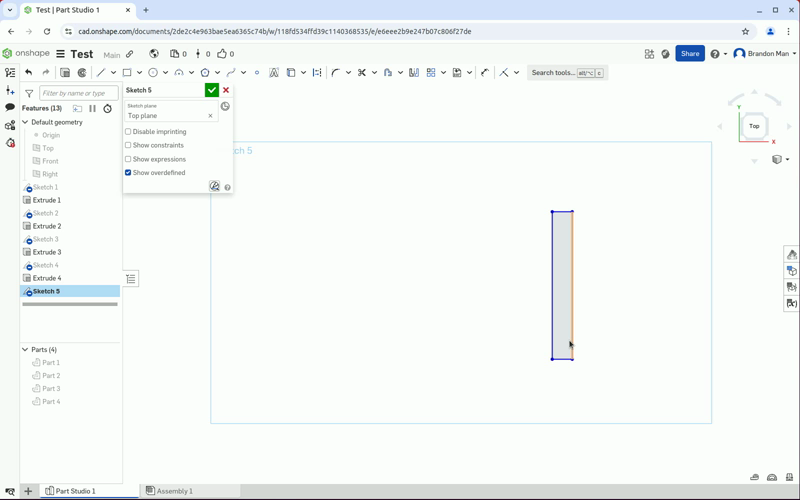
click(569, 340)
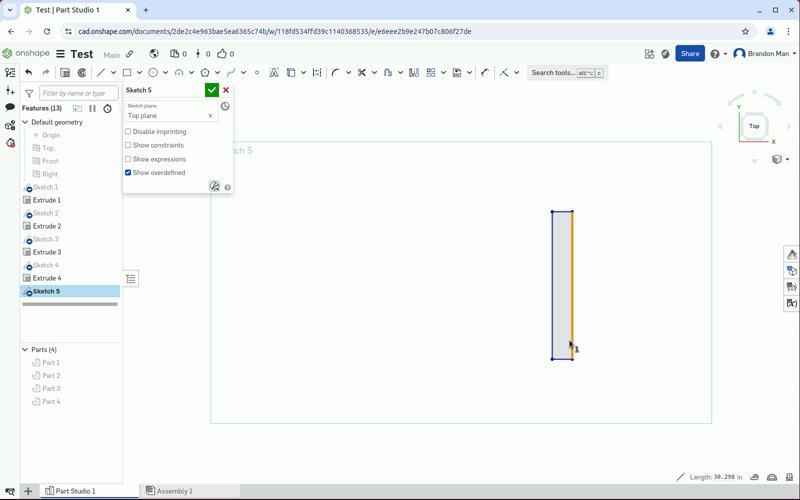
mouse_move(73, 352)
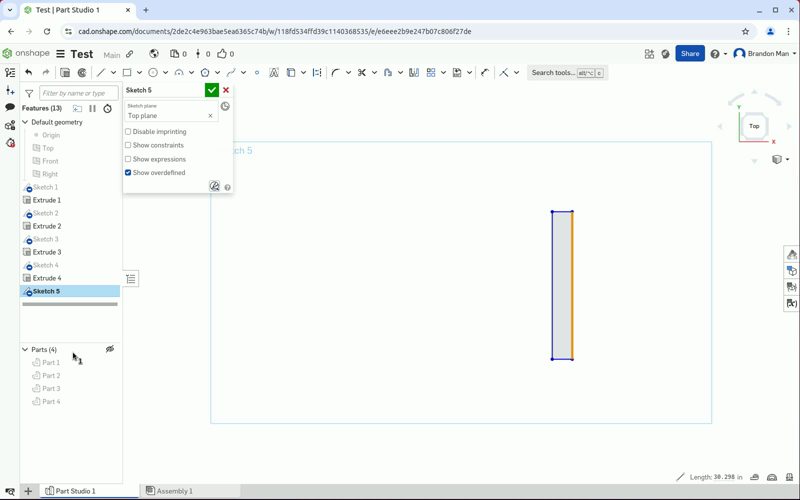
key(shift+y)
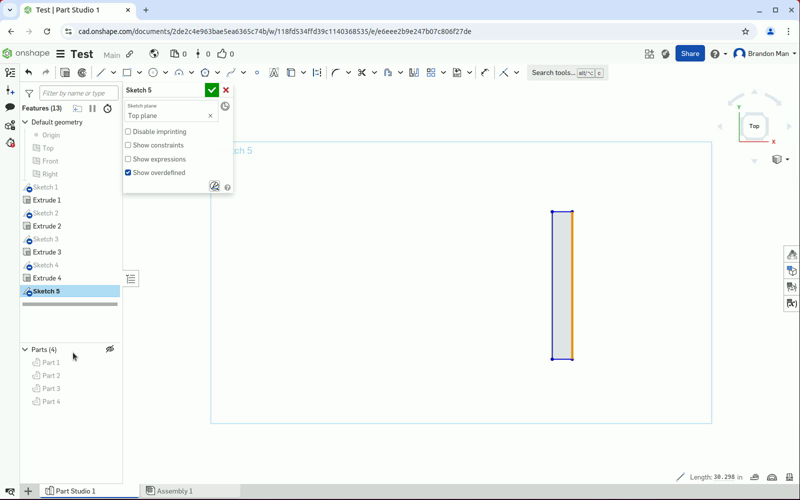
key(shift+e)
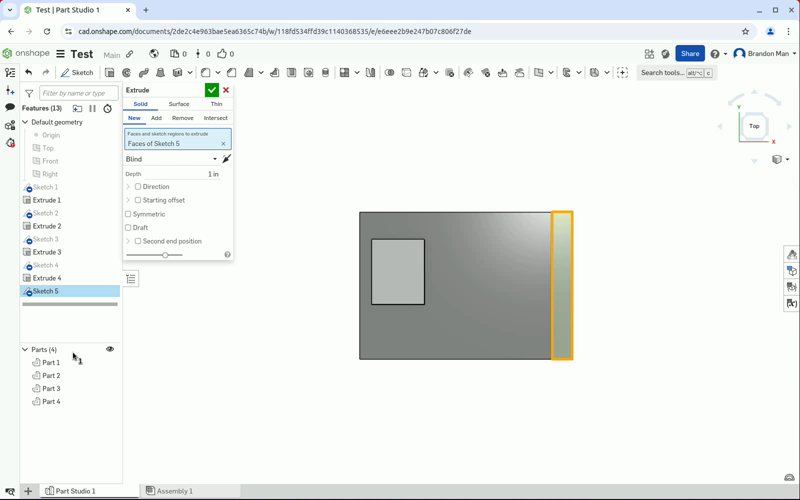
mouse_move(143, 106)
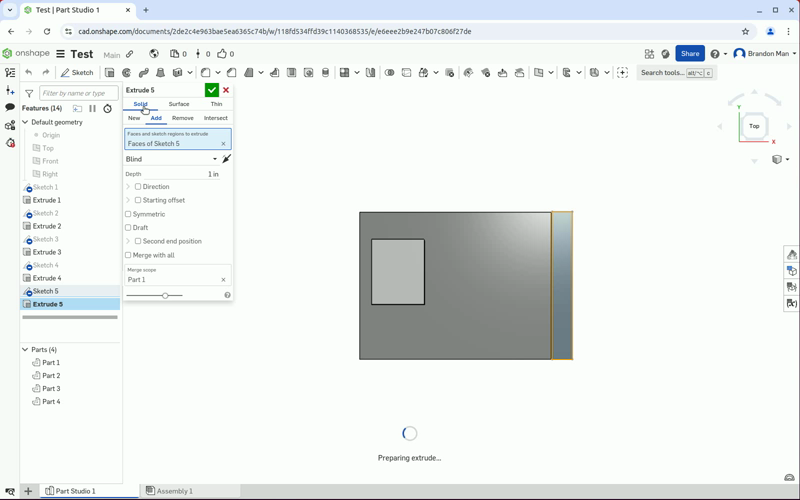
click(143, 106)
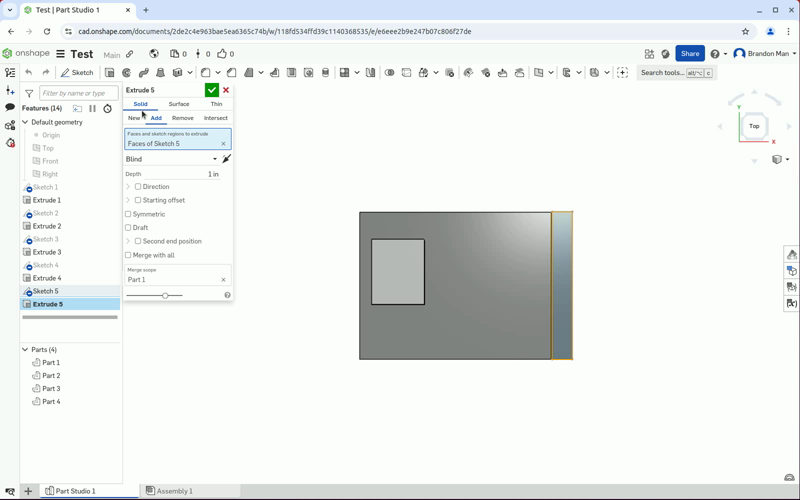
mouse_move(137, 120)
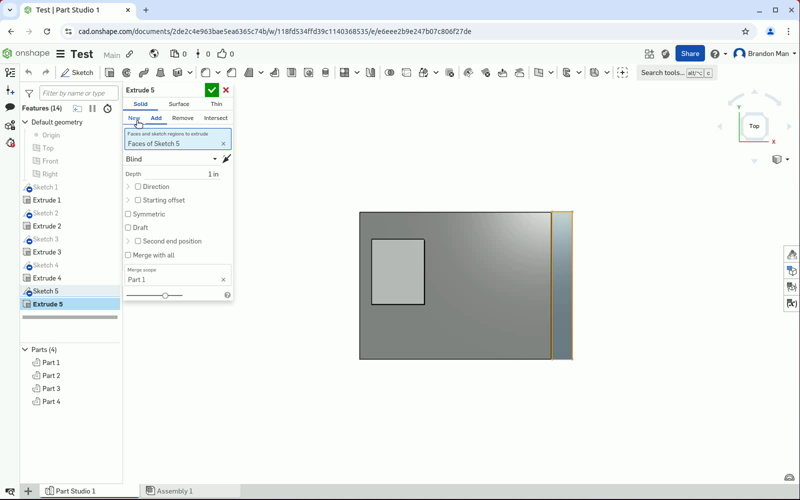
click(137, 120)
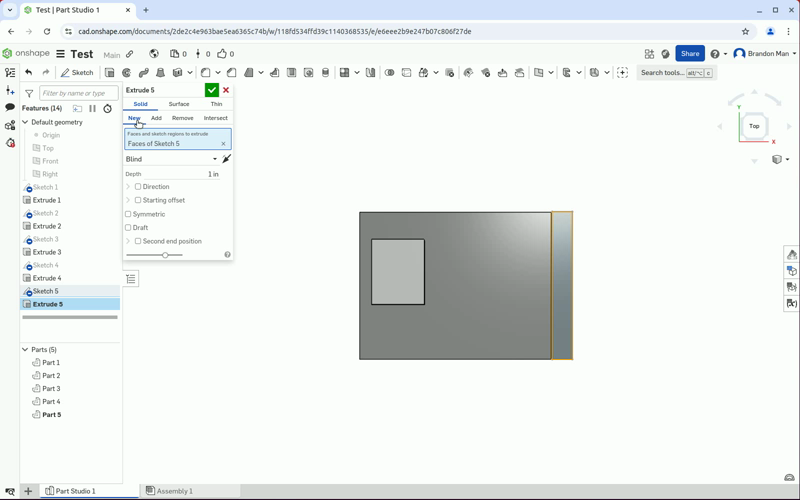
key(tab, 4)
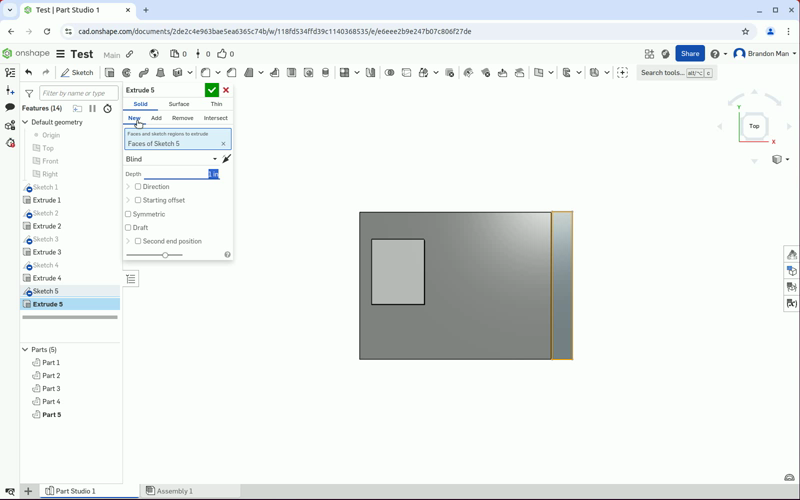
text(7.221)
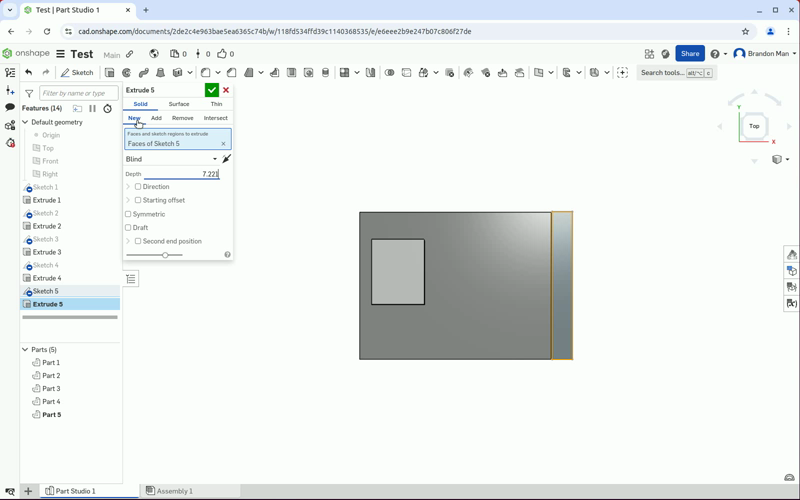
key(enter)
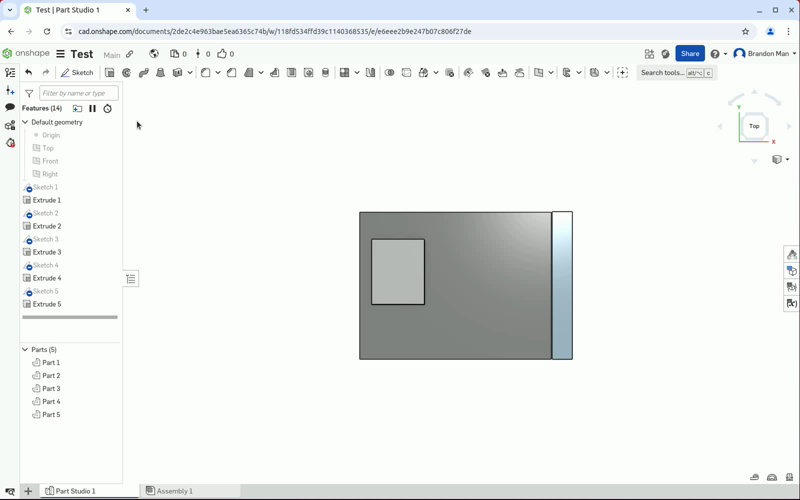
key(shift+h)
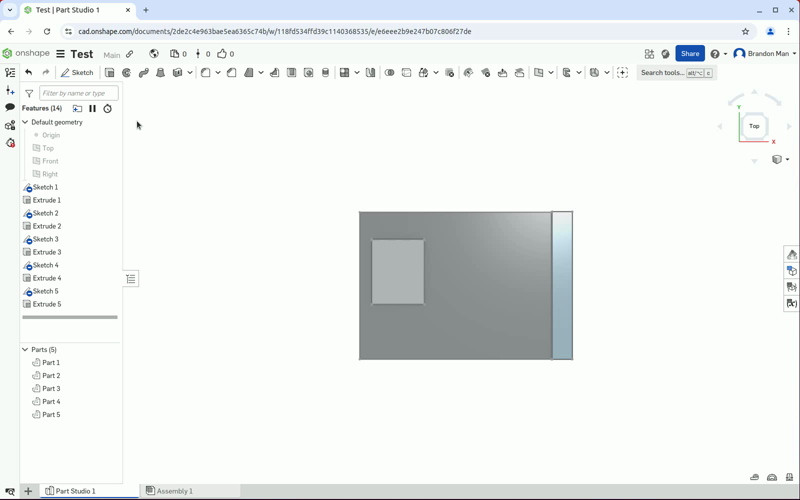
key(shift+h)
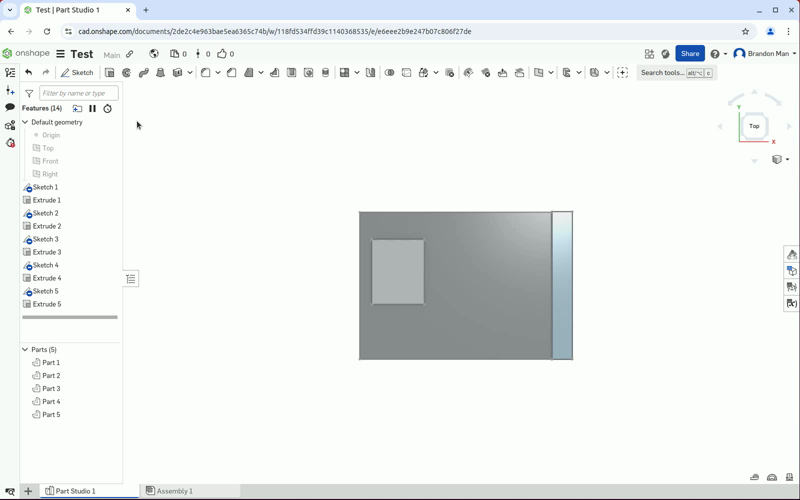
key(shift+7)
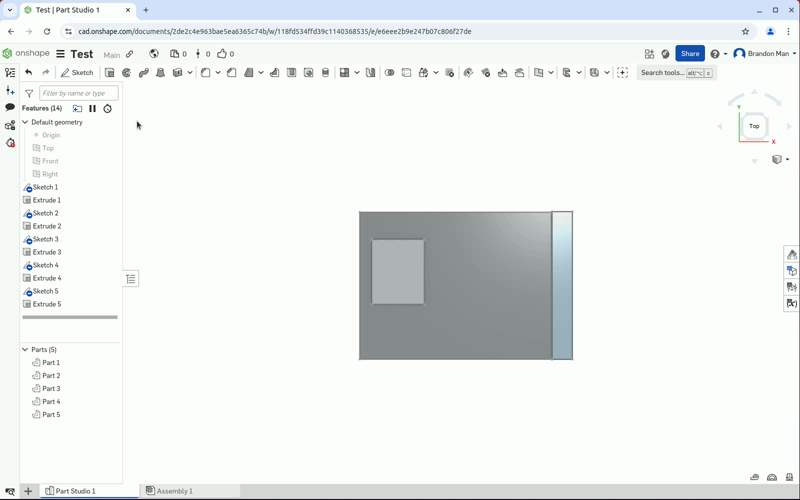
key(up, 3)
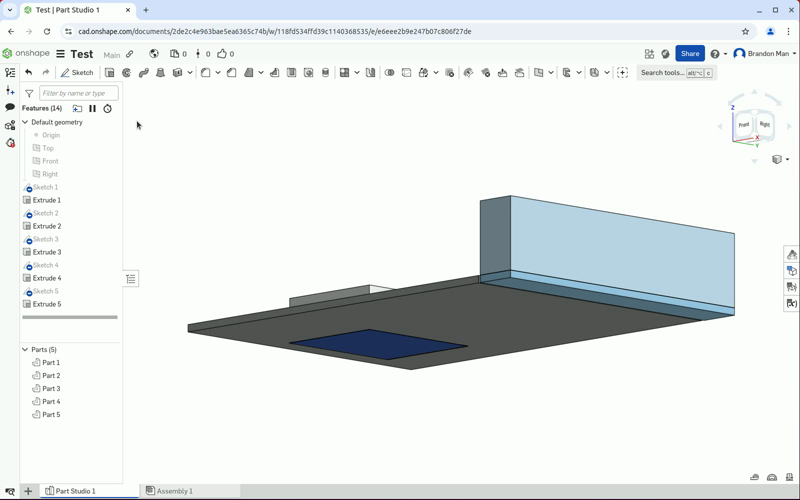
key(left, 3)
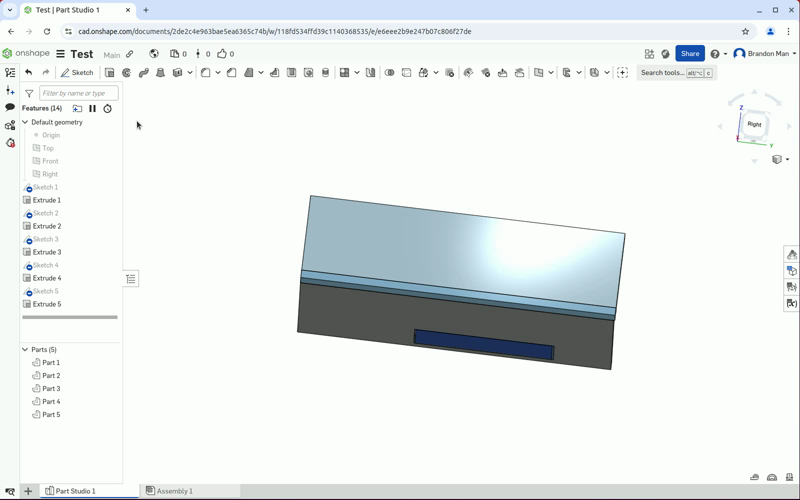
key(right, 3)
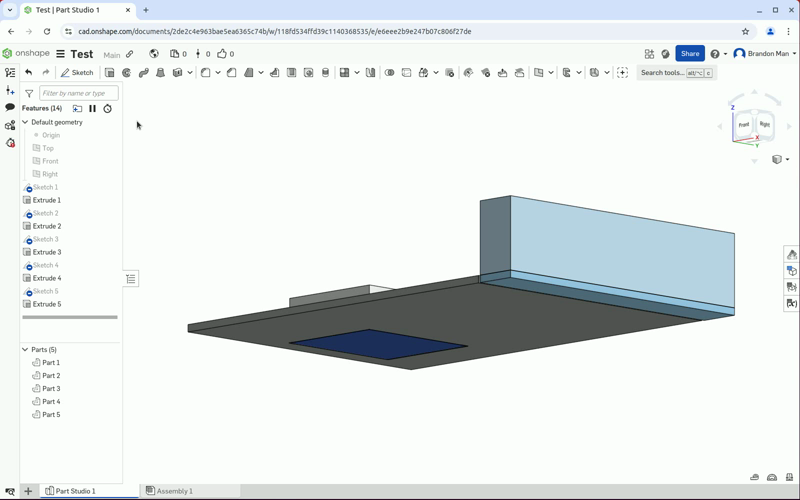
key(down, 3)
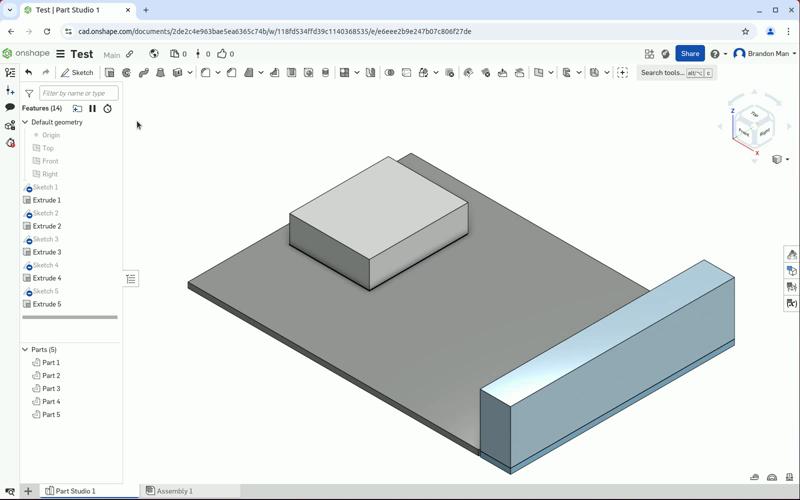
mouse_move(73, 189)
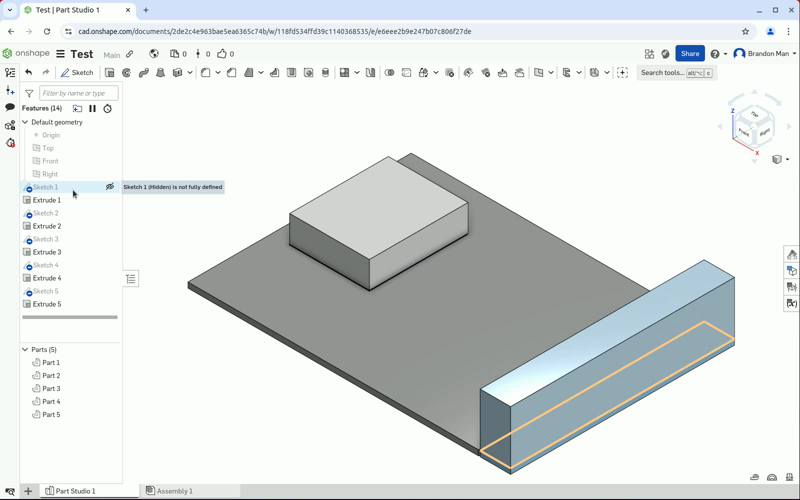
click(73, 189)